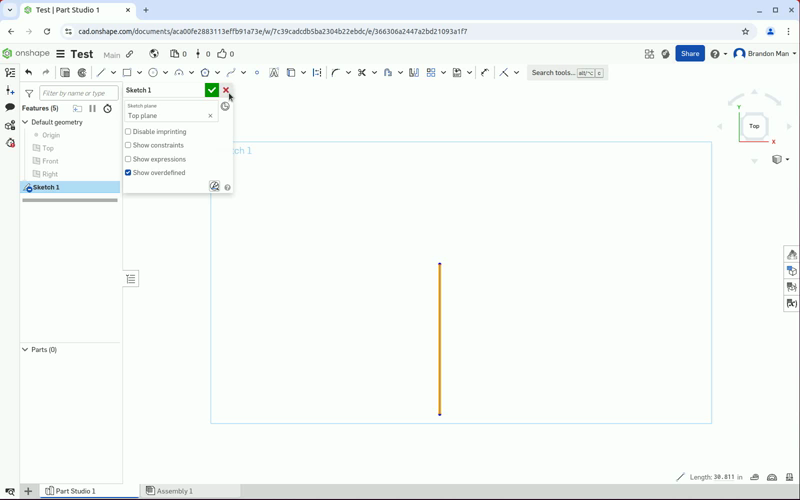
key(shift+h)
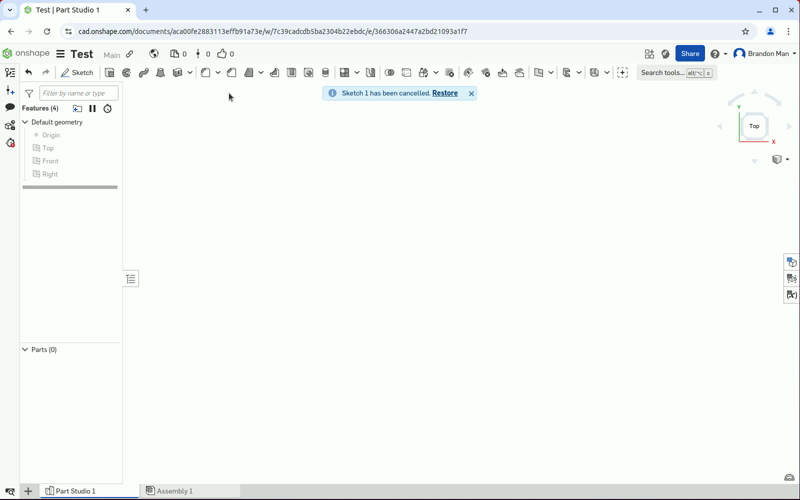
mouse_move(73, 352)
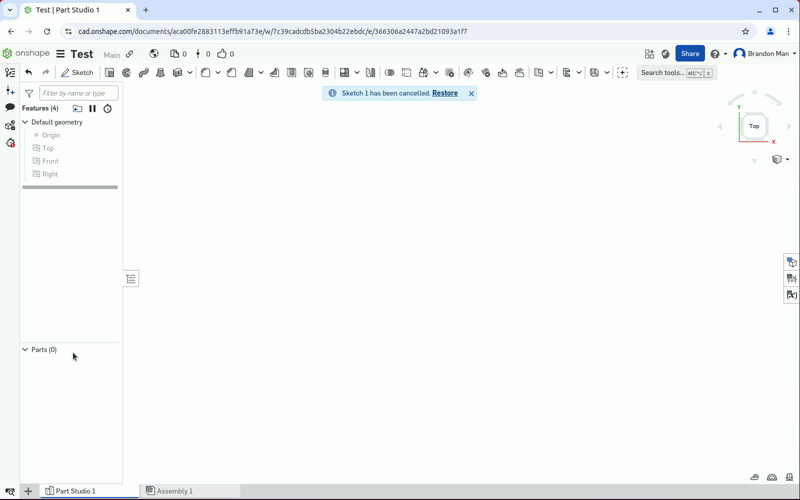
key(y)
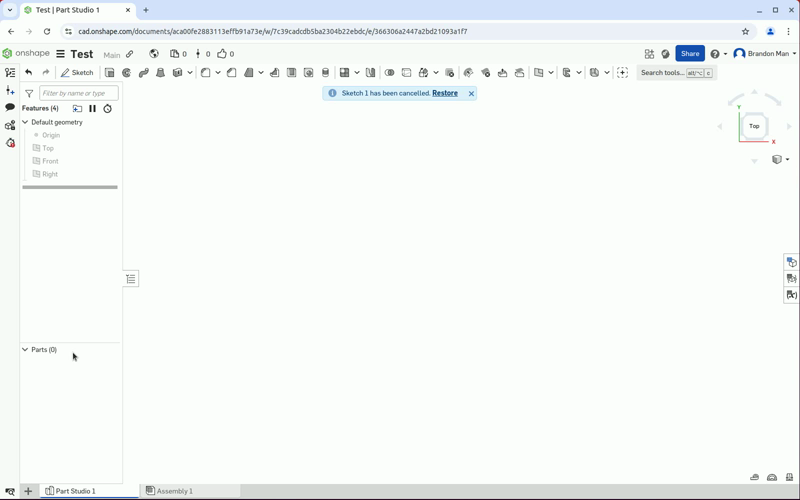
key(shift+p)
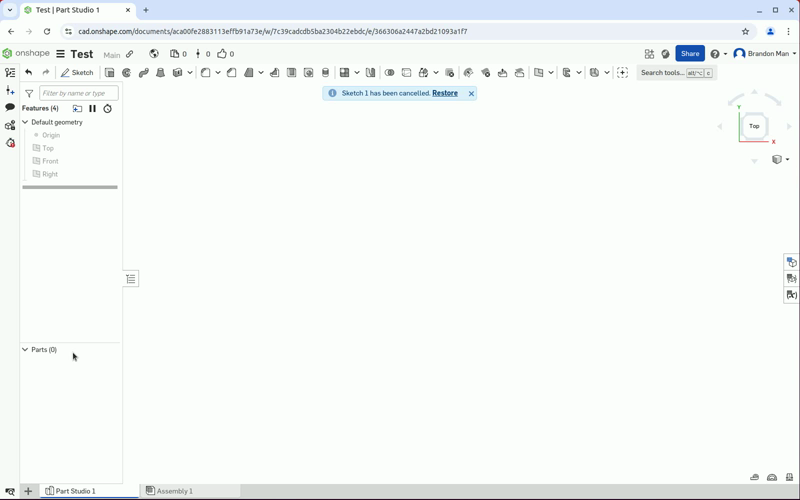
key(space)
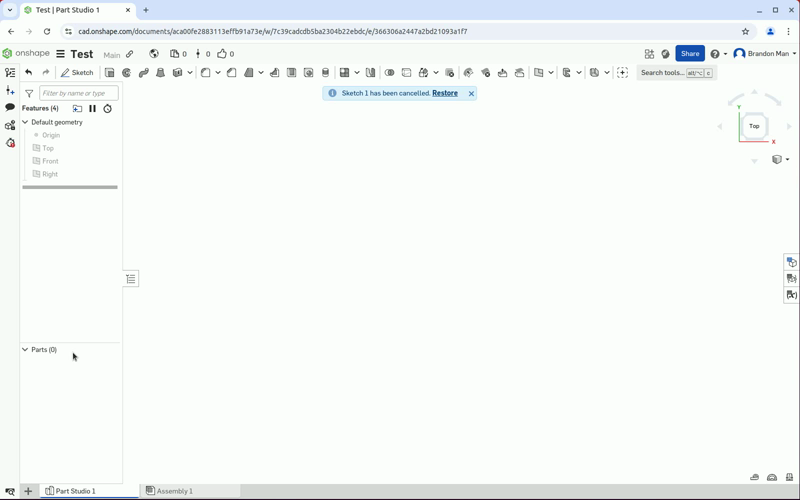
key_down(shift)
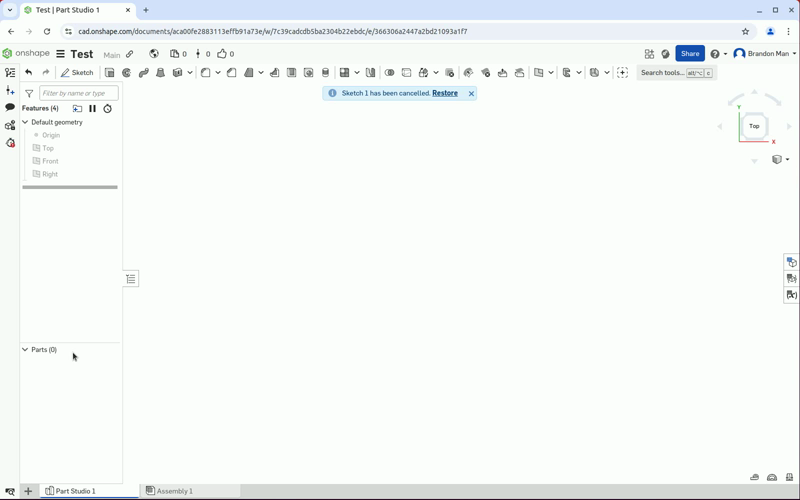
key(up)
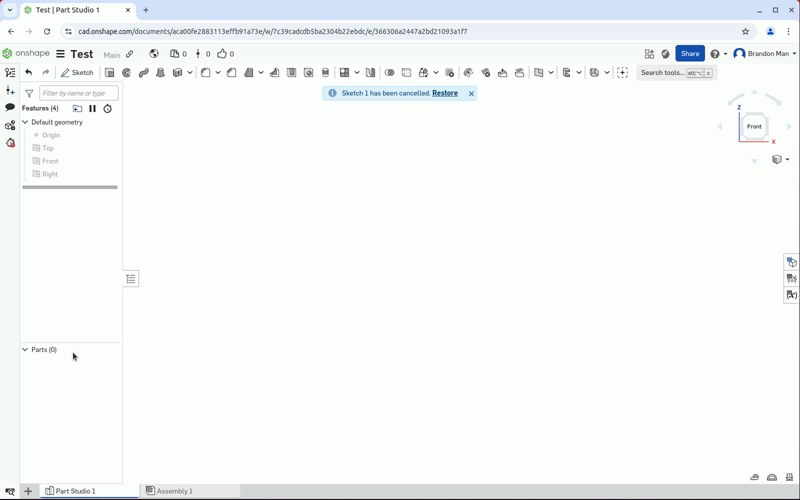
key_up(shift)
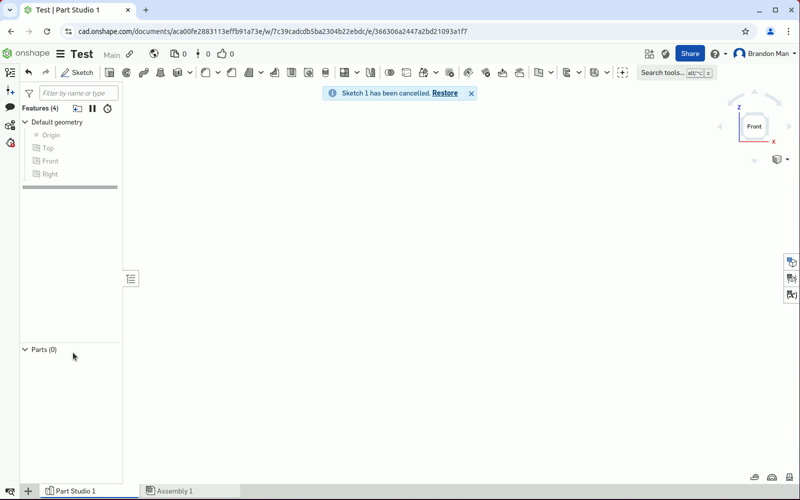
mouse_move(73, 352)
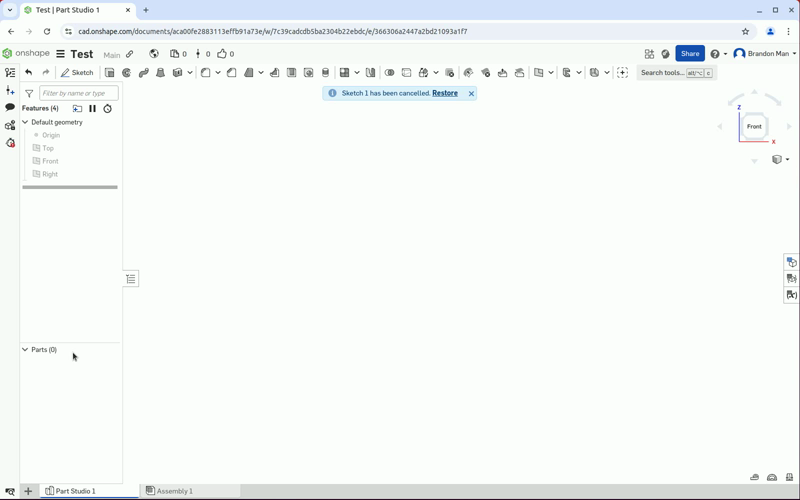
key(shift+y)
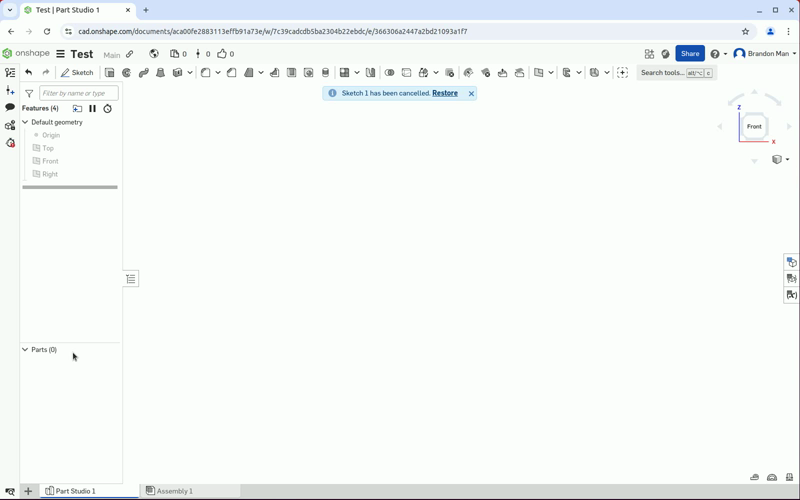
key(shift+s)
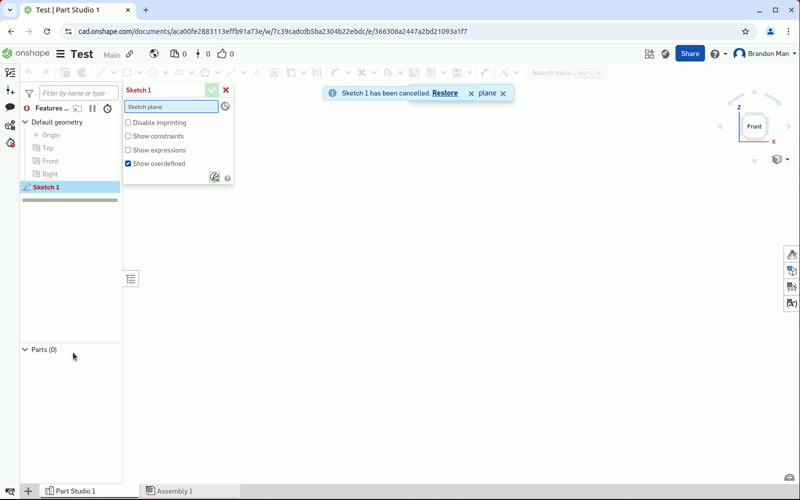
mouse_move(73, 163)
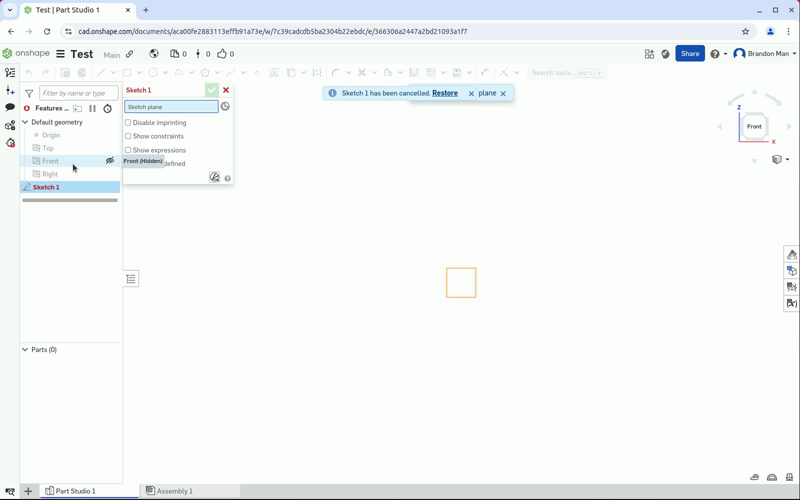
click(73, 163)
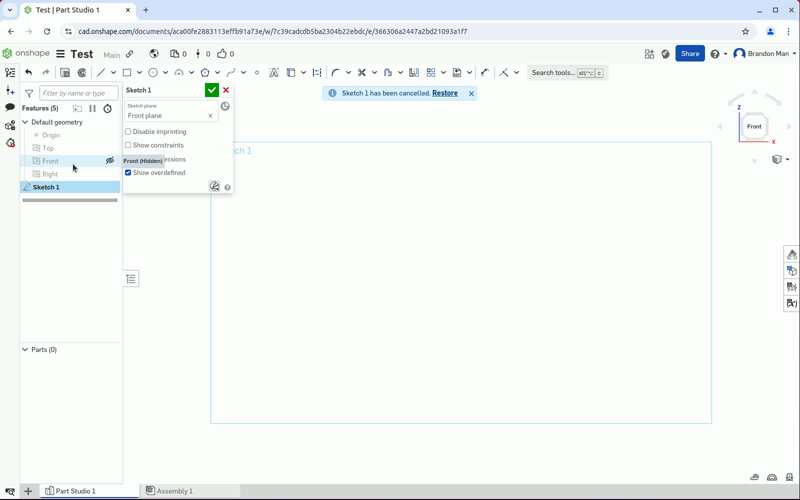
mouse_move(73, 352)
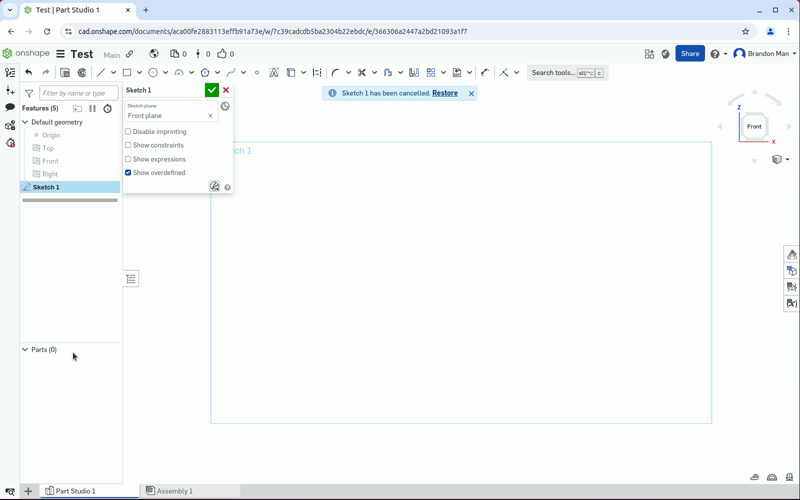
key(y)
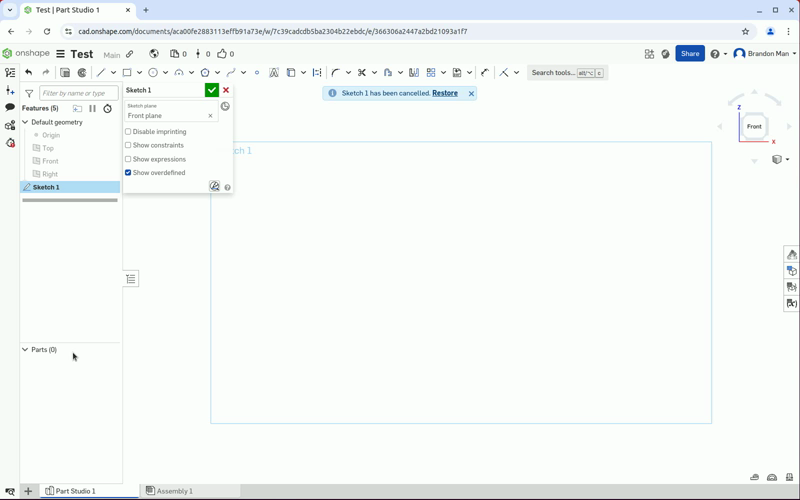
key(l)
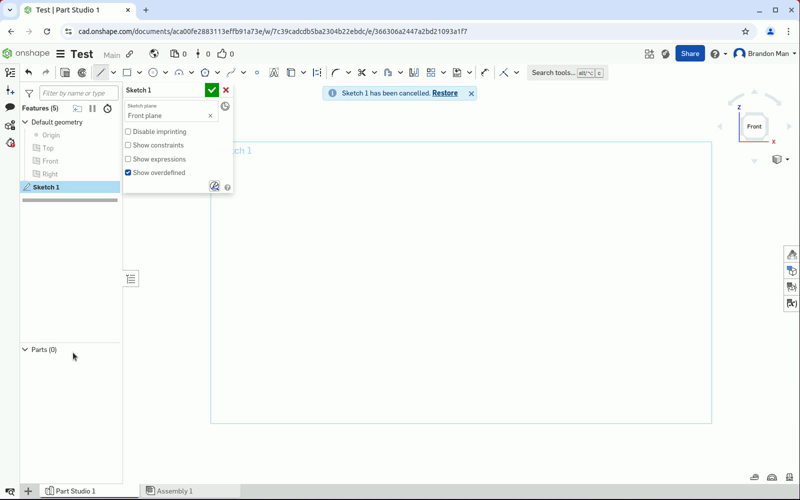
key_down(shift)
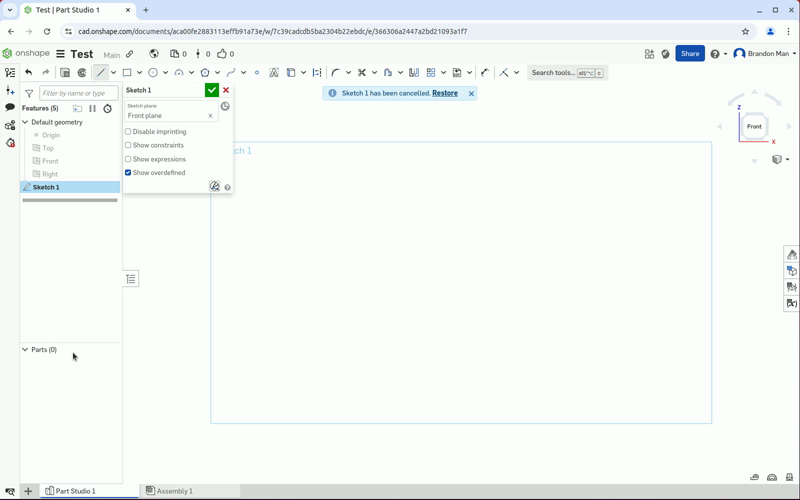
mouse_move(348, 336)
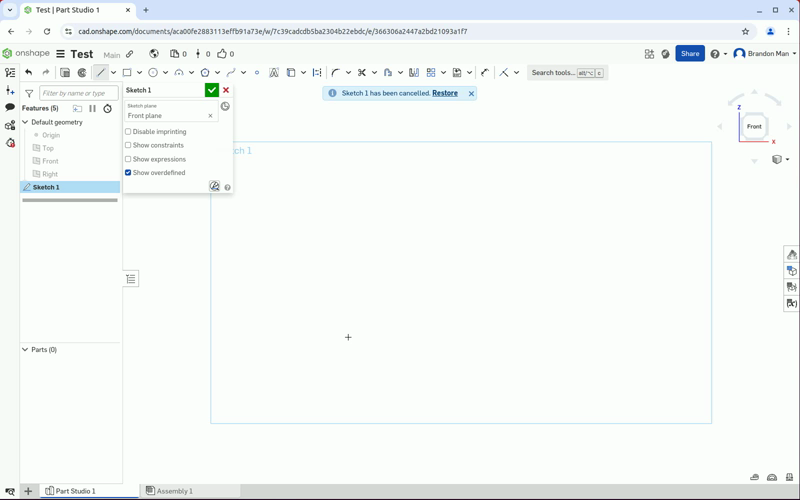
click(348, 336)
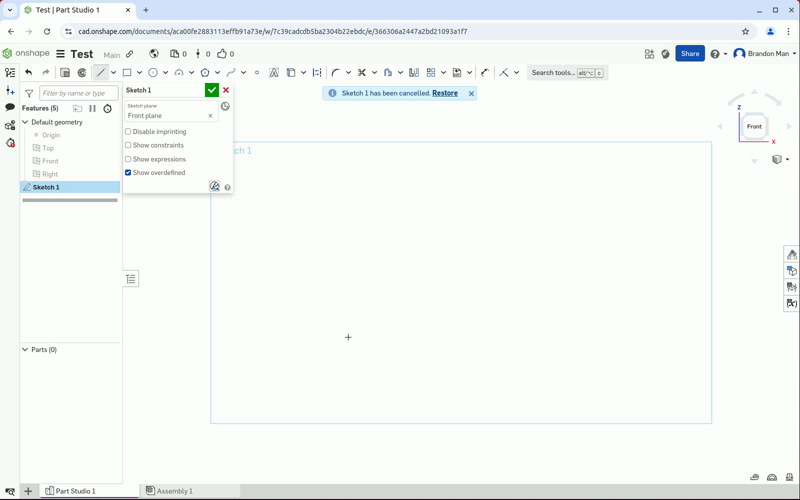
key_up(shift)
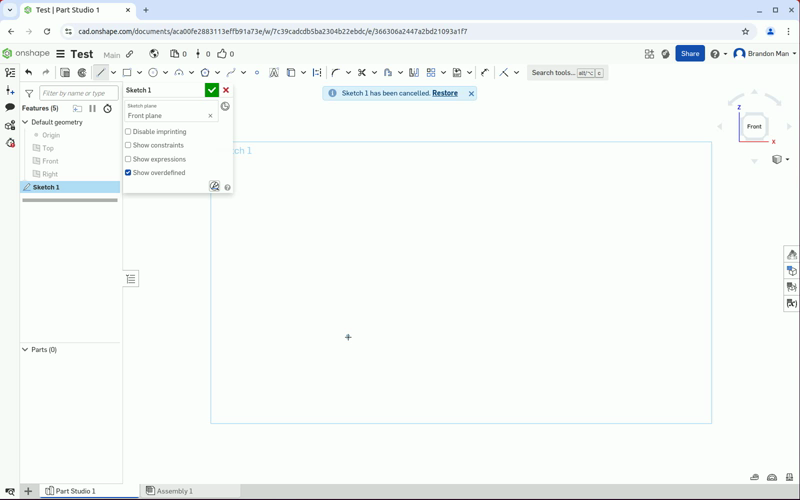
key_down(shift)
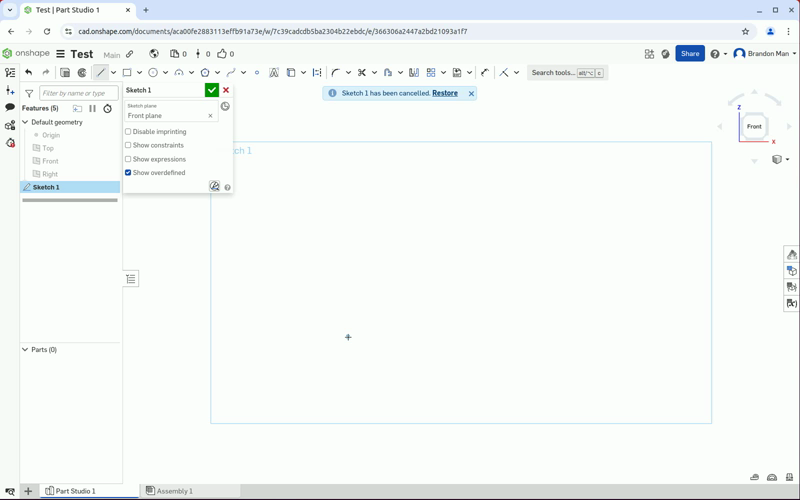
mouse_move(378, 336)
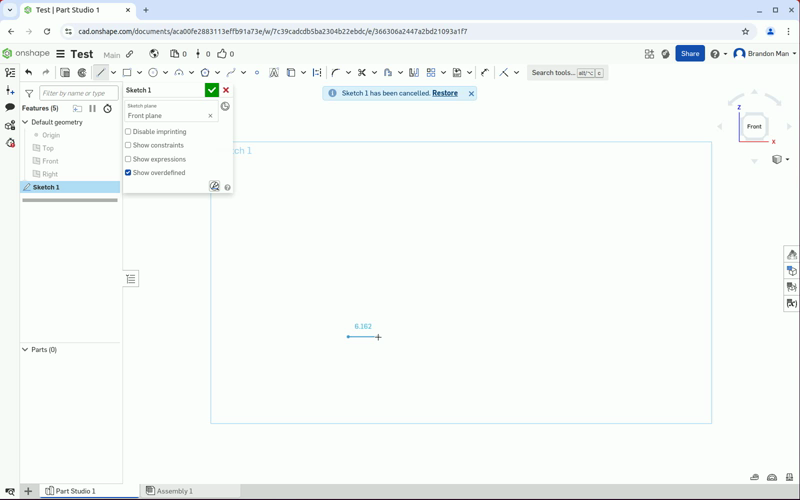
mouse_move(397, 336)
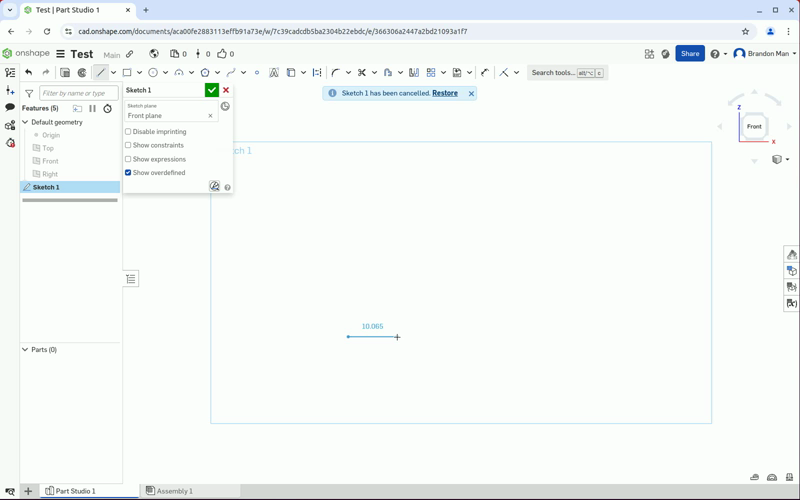
click(397, 336)
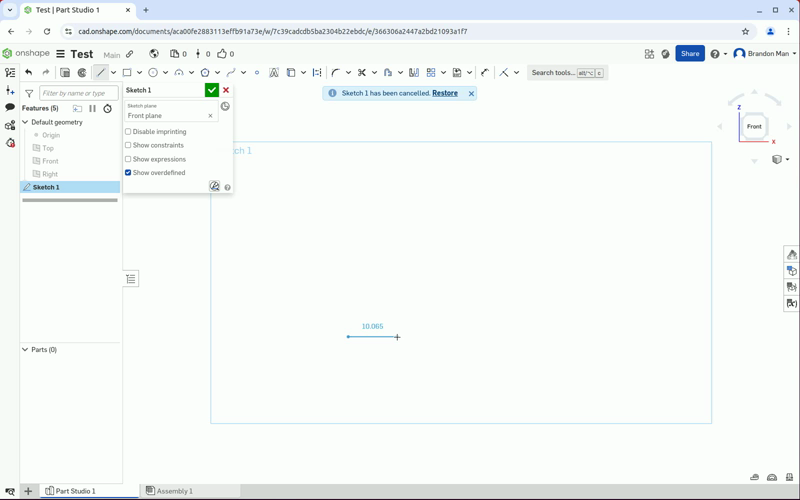
key_up(shift)
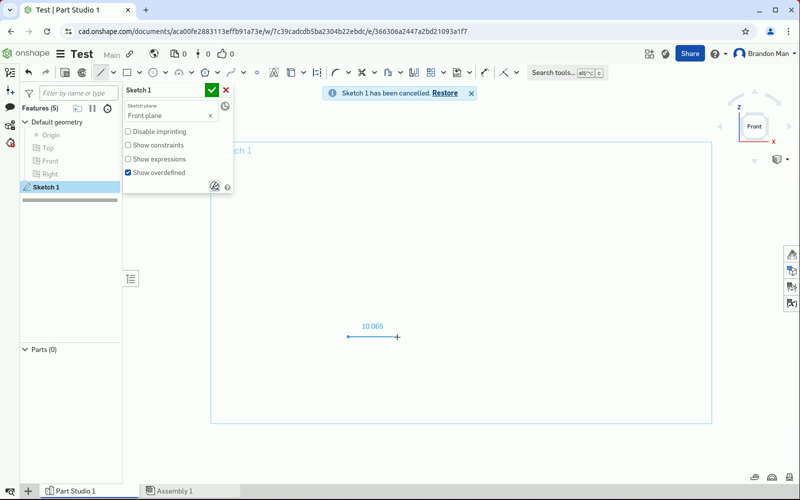
key_down(shift)
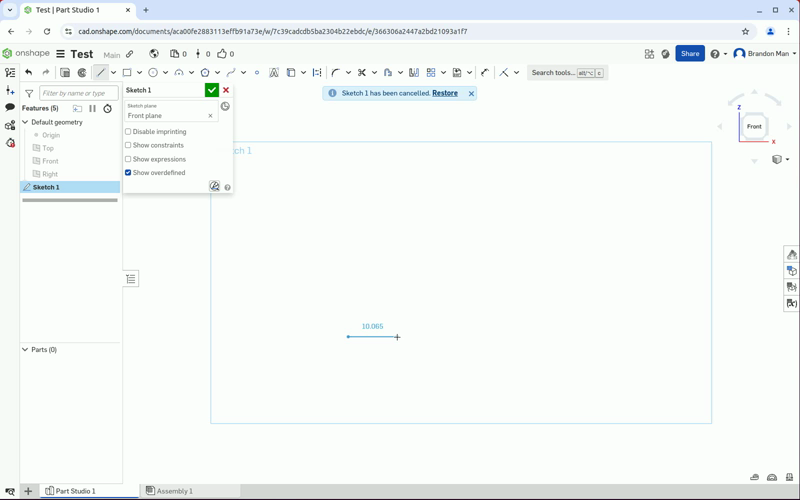
mouse_move(427, 336)
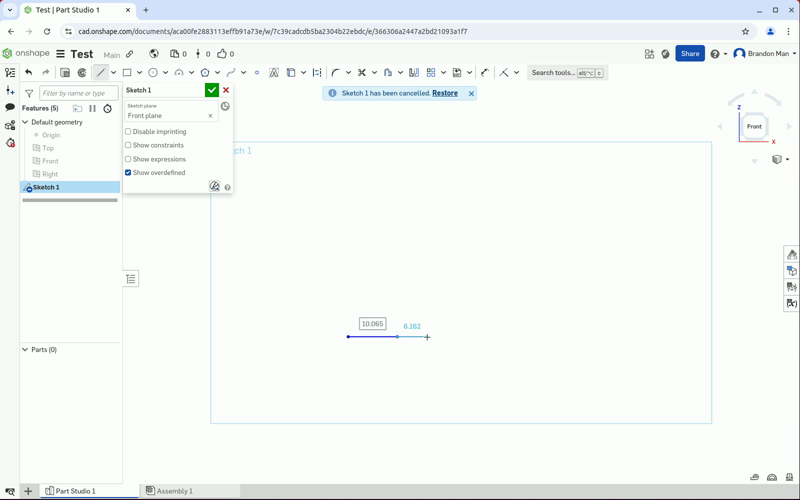
mouse_move(397, 280)
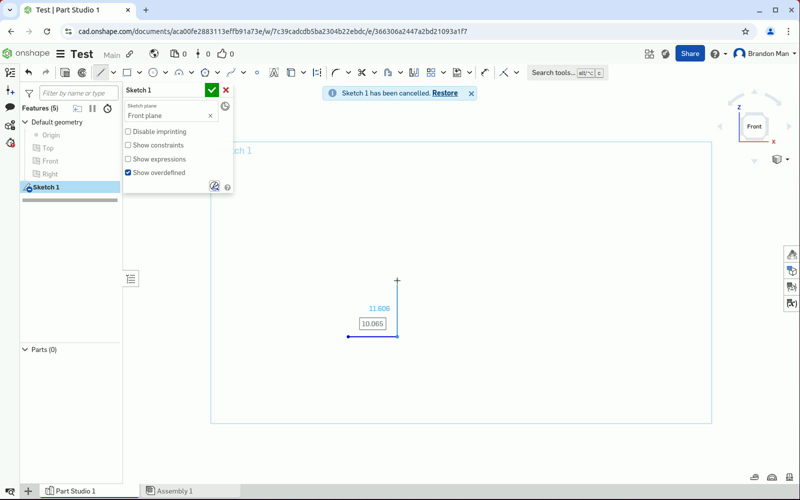
click(397, 280)
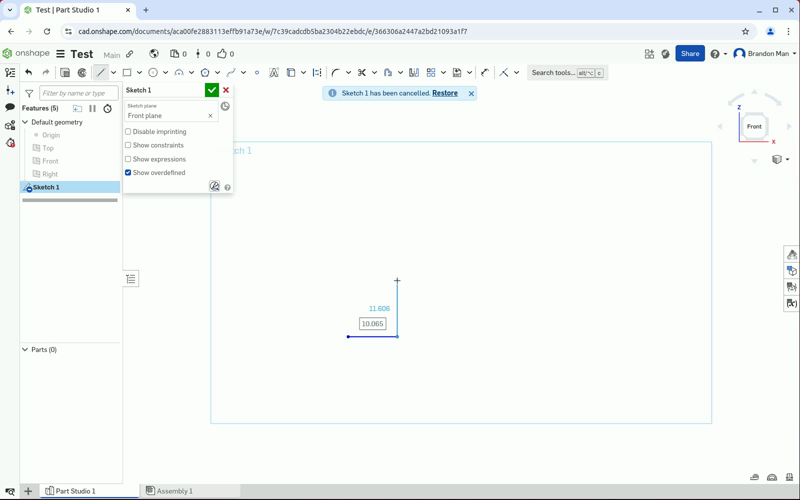
key_up(shift)
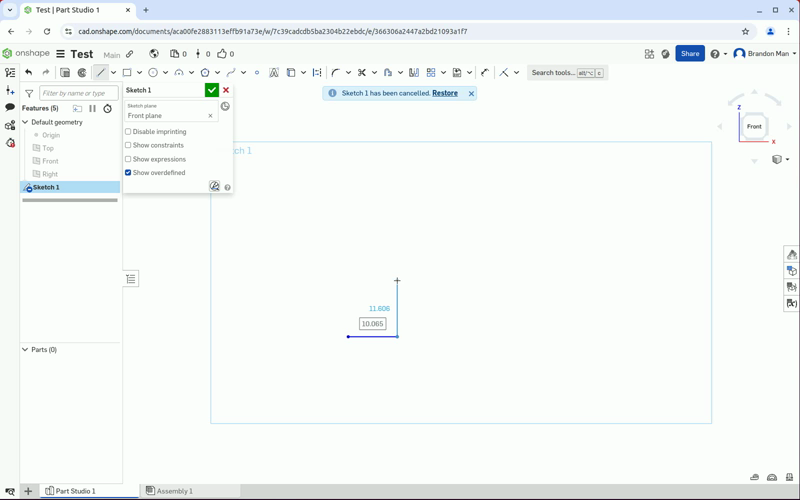
key_down(shift)
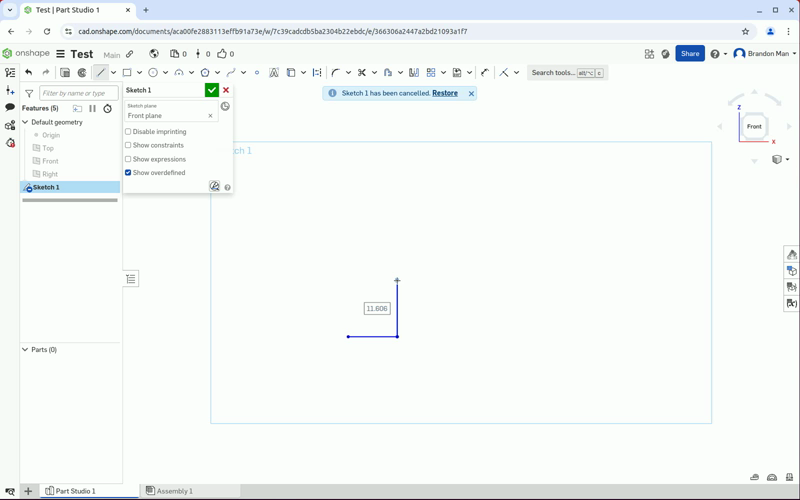
mouse_move(427, 280)
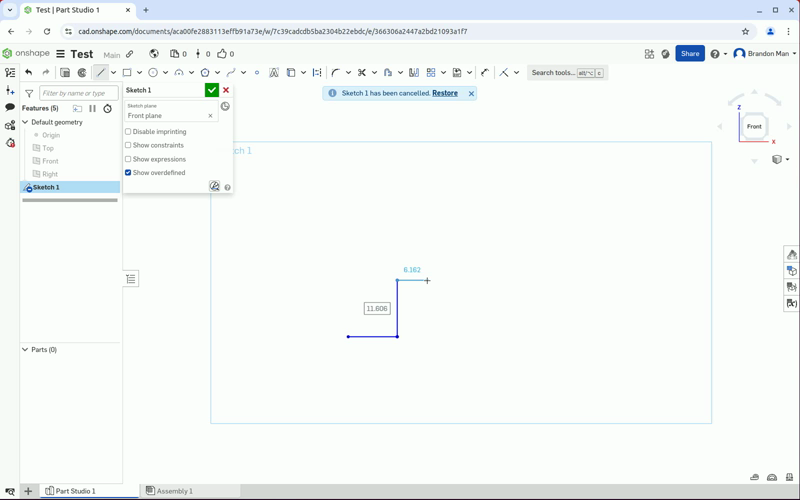
mouse_move(397, 266)
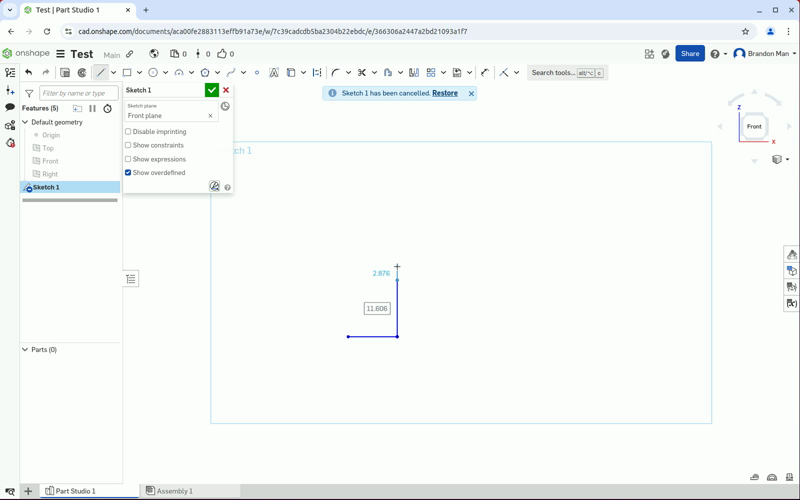
click(397, 266)
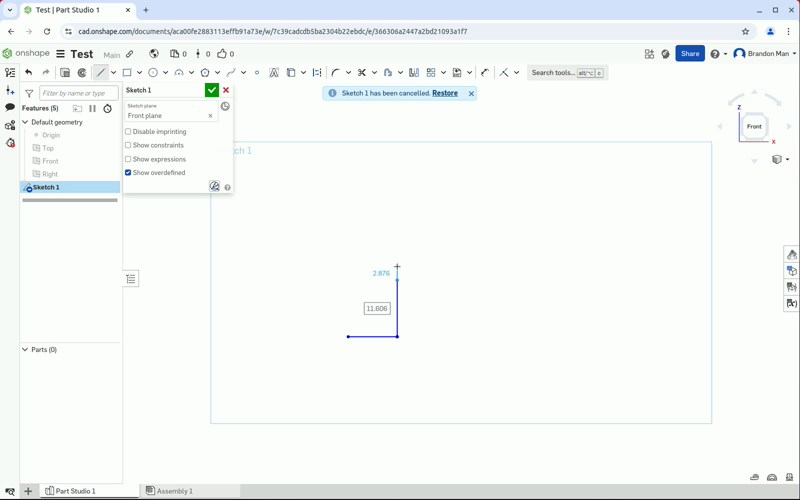
key_up(shift)
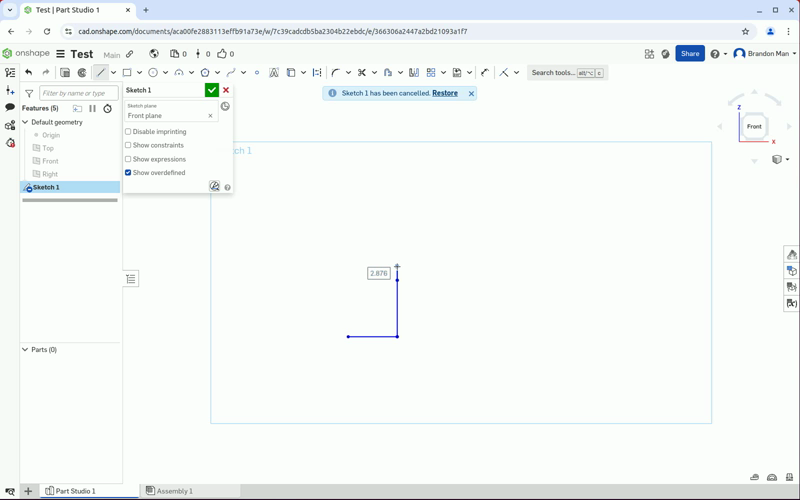
key_down(shift)
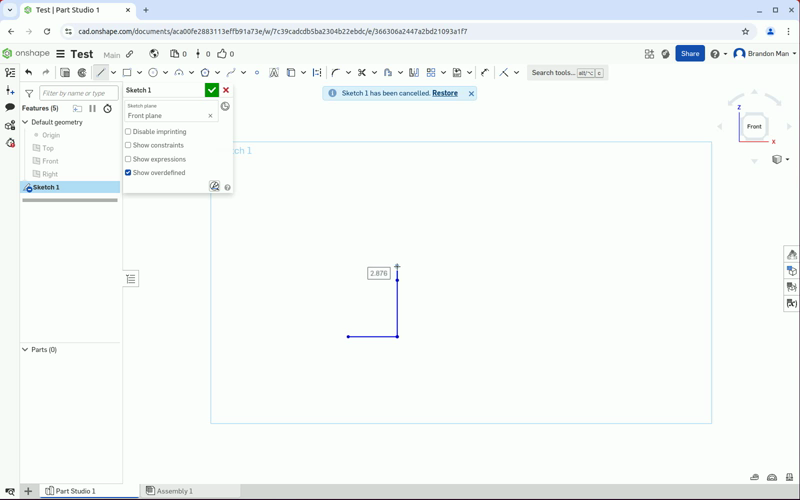
mouse_move(427, 266)
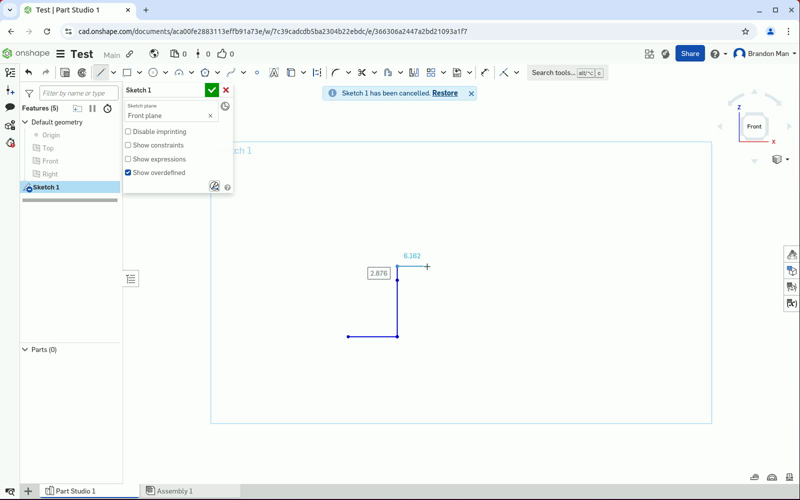
mouse_move(383, 266)
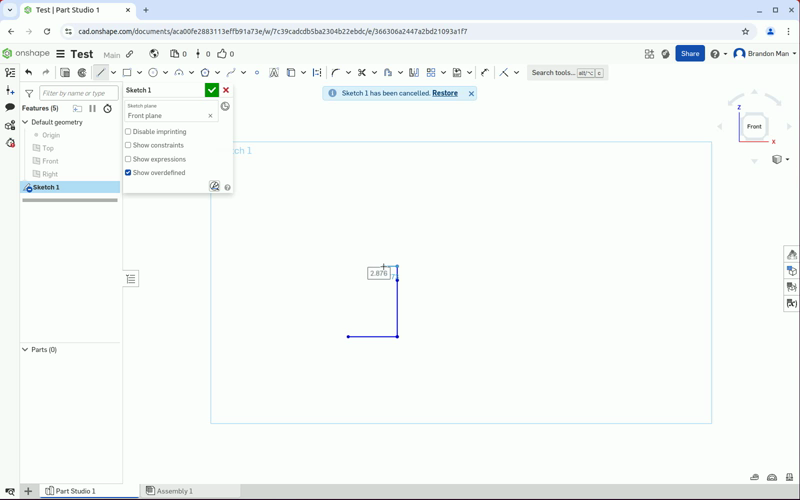
click(383, 266)
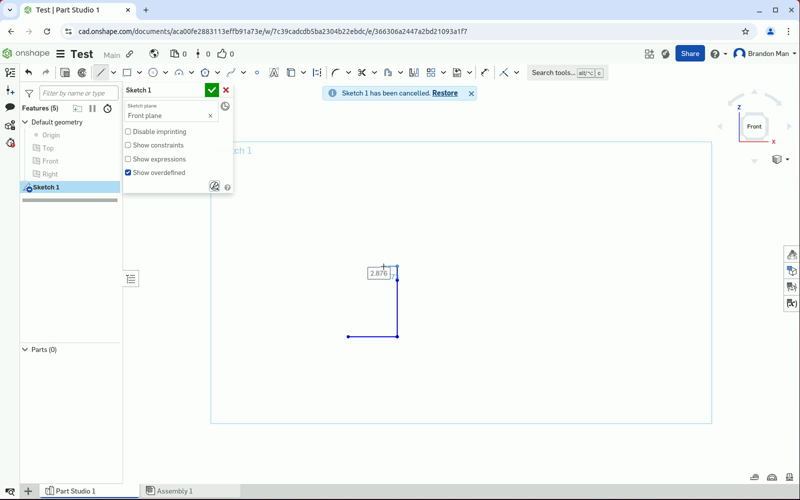
key_up(shift)
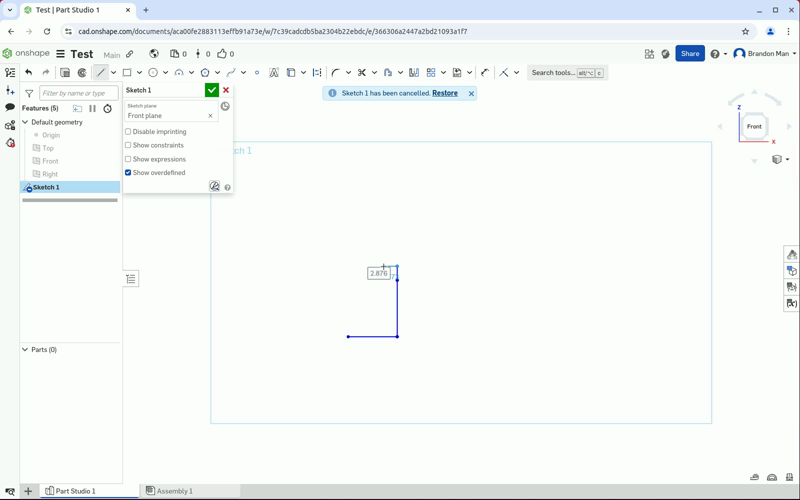
key_down(shift)
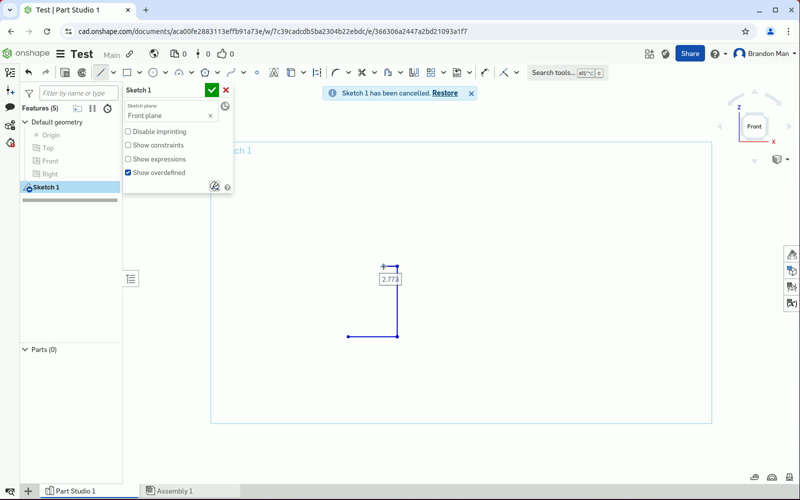
mouse_move(414, 266)
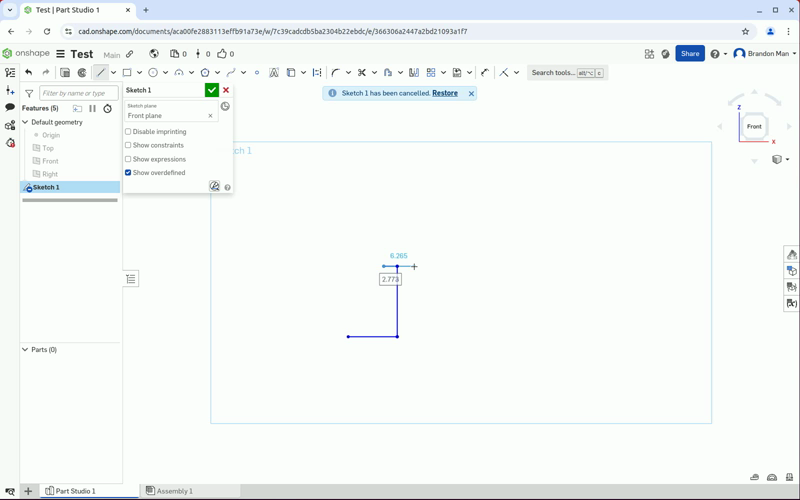
mouse_move(348, 266)
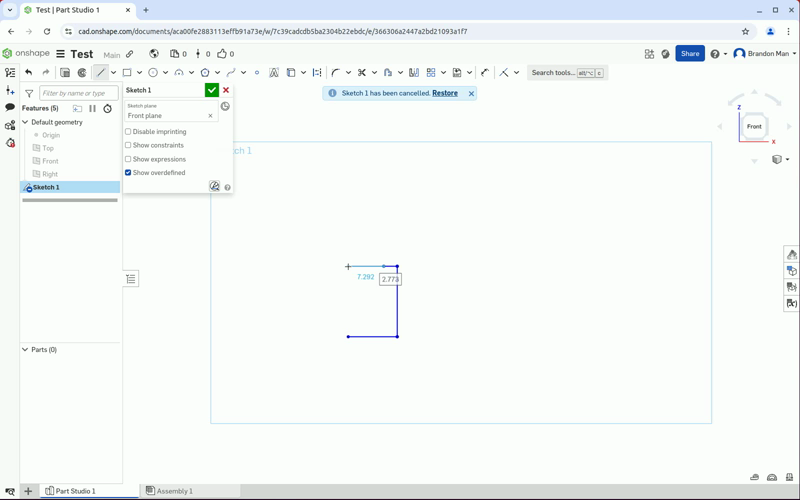
click(348, 266)
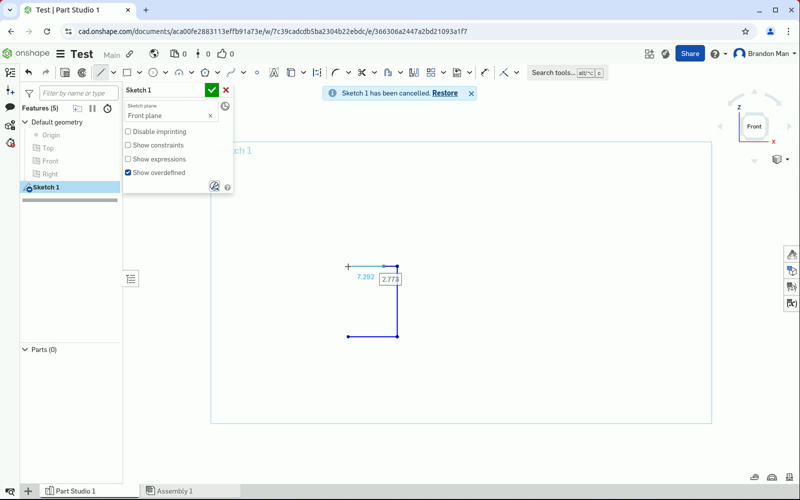
key_up(shift)
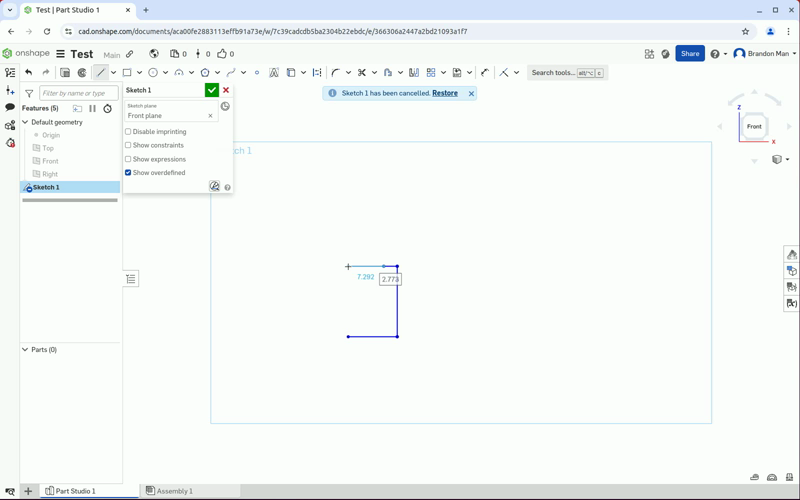
key_down(shift)
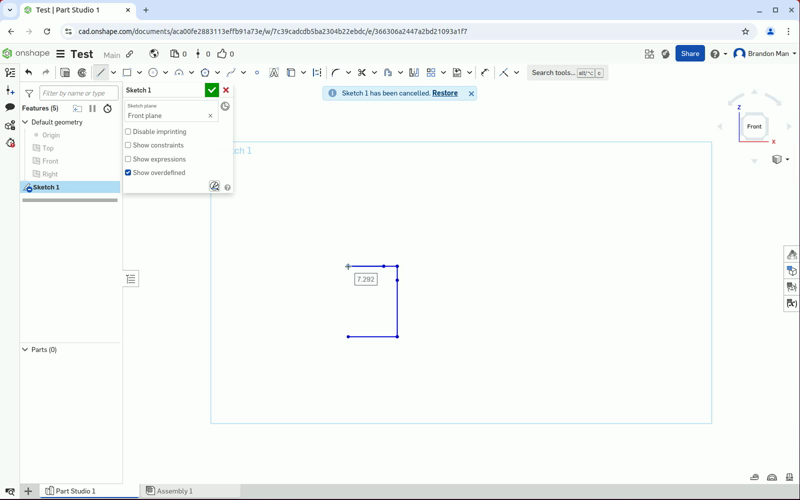
mouse_move(348, 336)
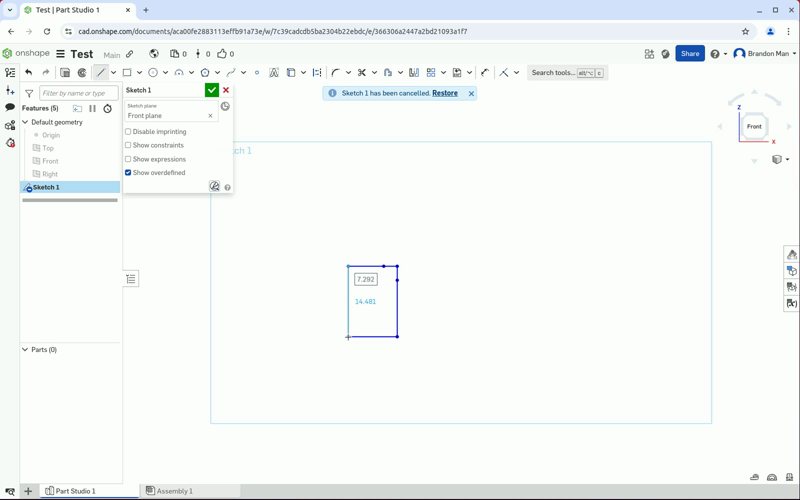
key_up(shift)
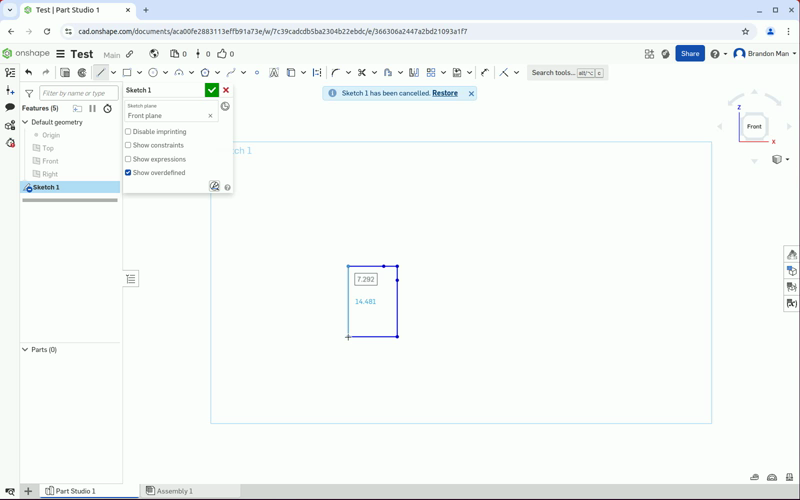
click(348, 336)
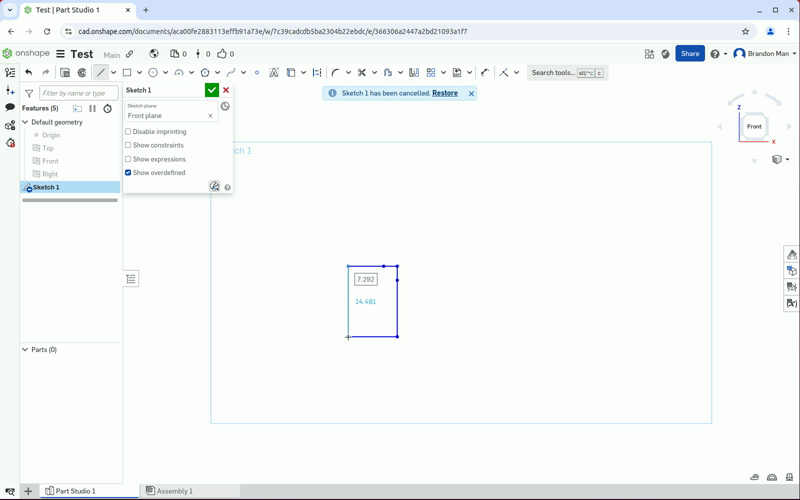
key(esc)
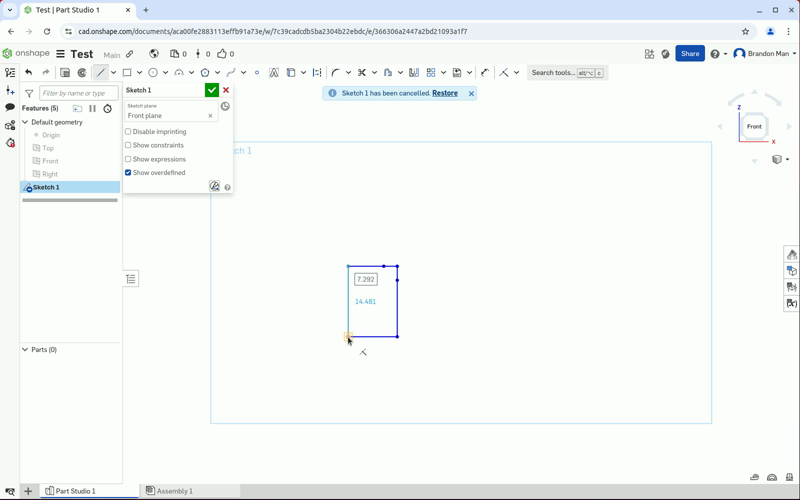
key(c)
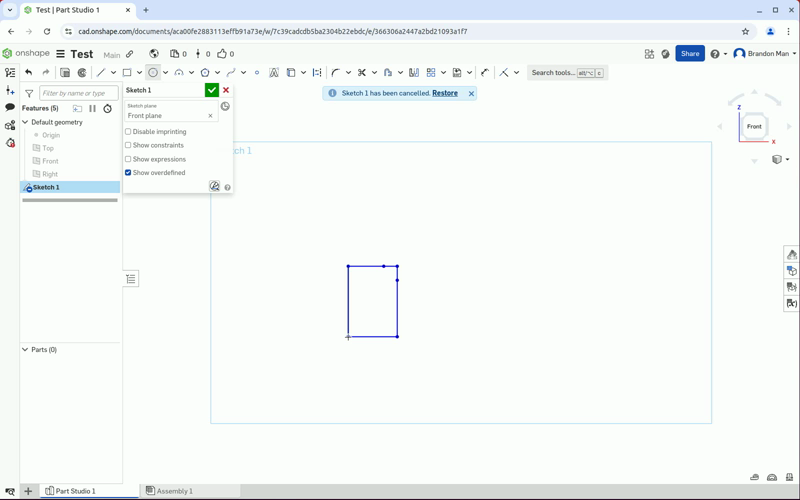
key_down(shift)
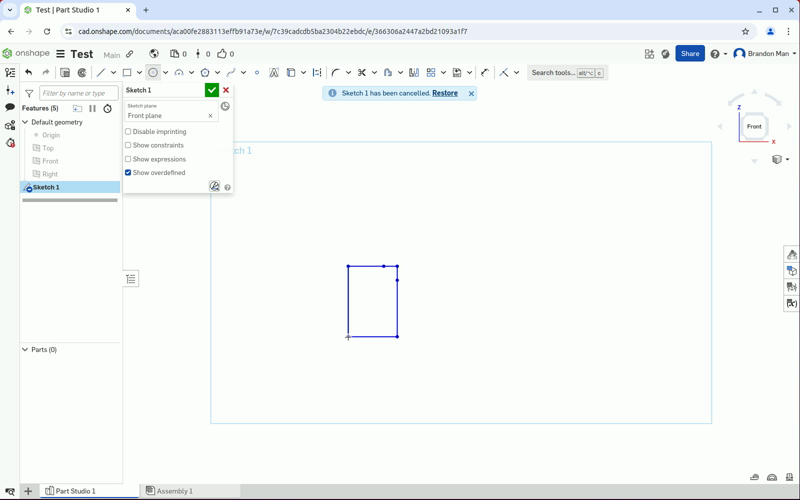
mouse_move(383, 280)
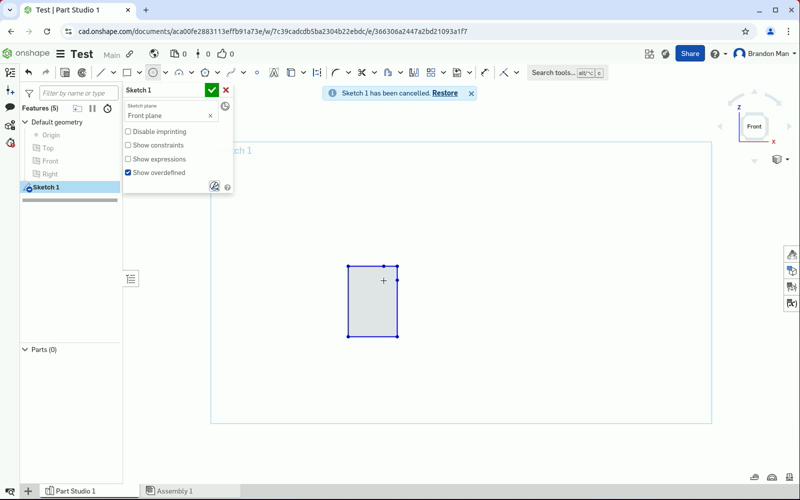
click(383, 280)
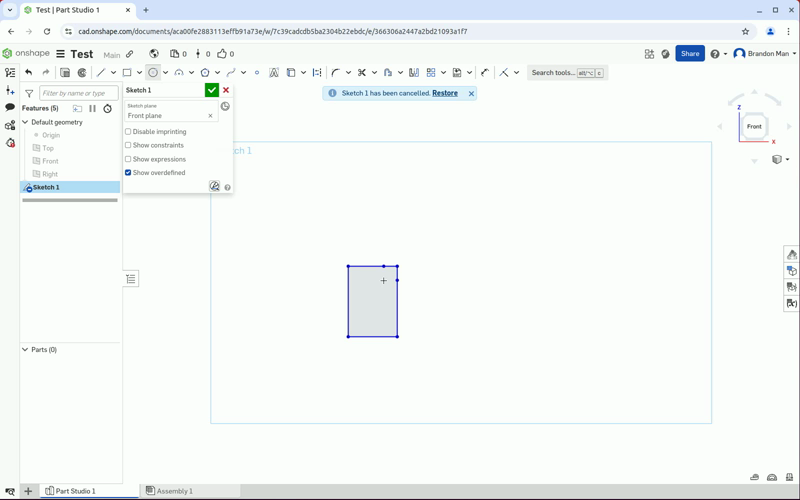
key_up(shift)
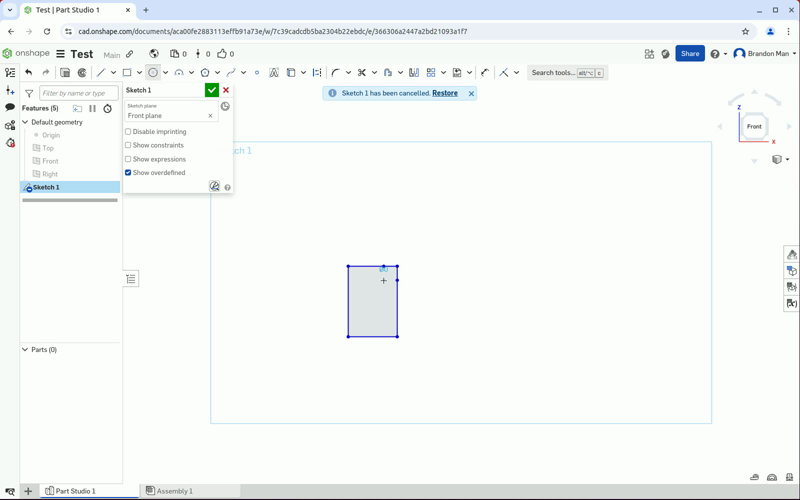
mouse_move(389, 280)
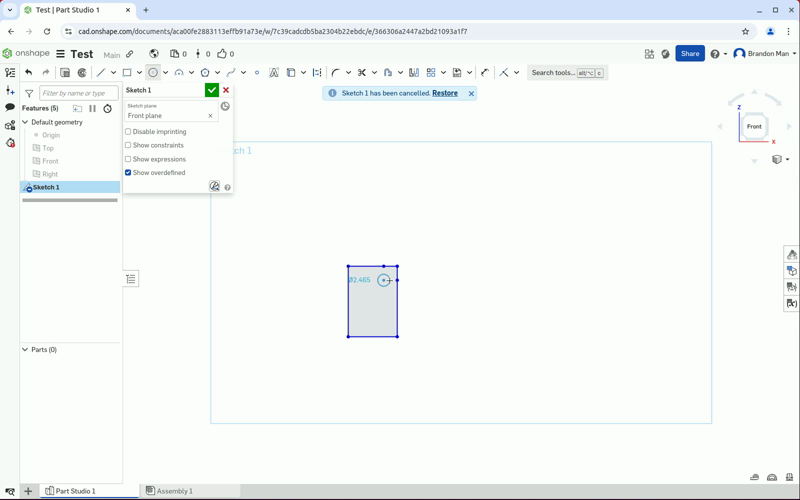
click(389, 280)
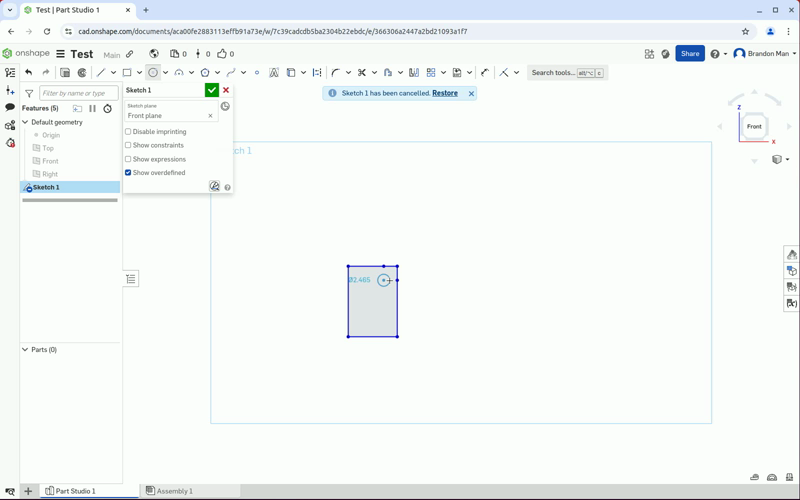
key(esc)
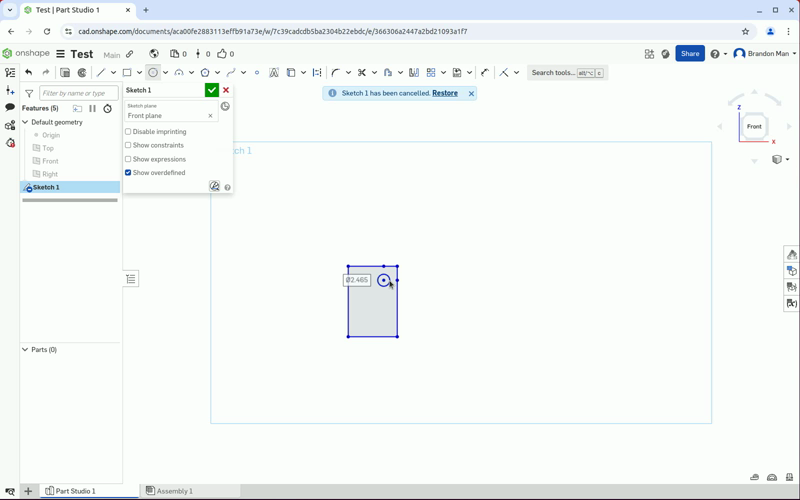
mouse_move(361, 304)
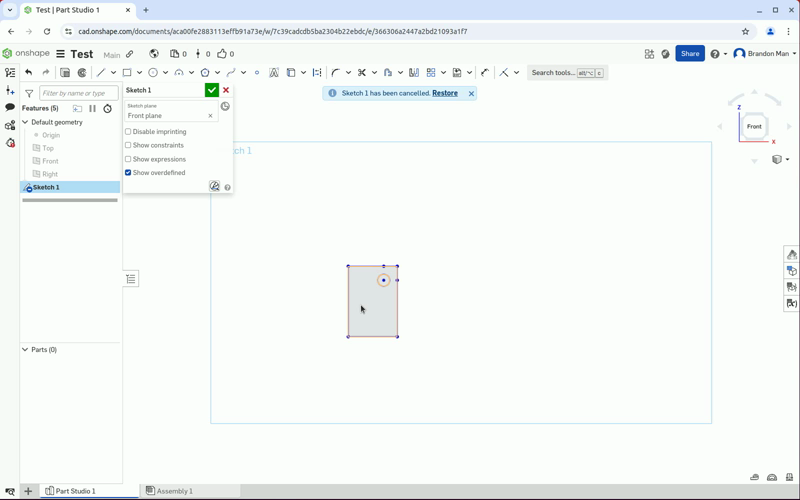
click(361, 304)
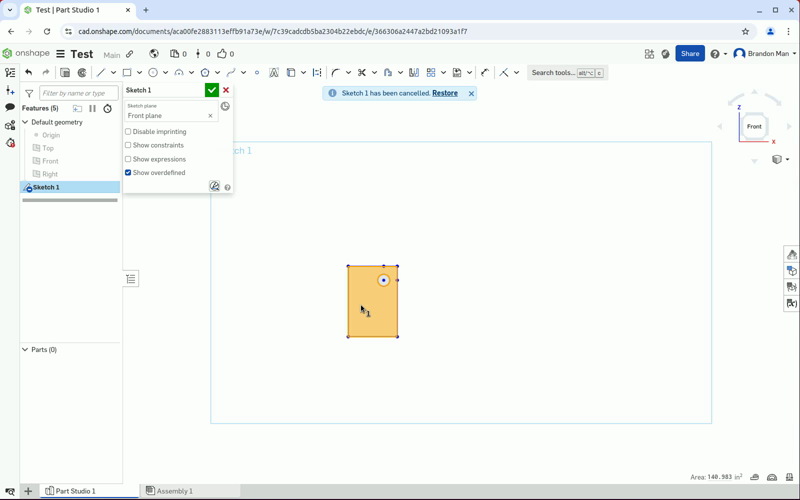
mouse_move(73, 352)
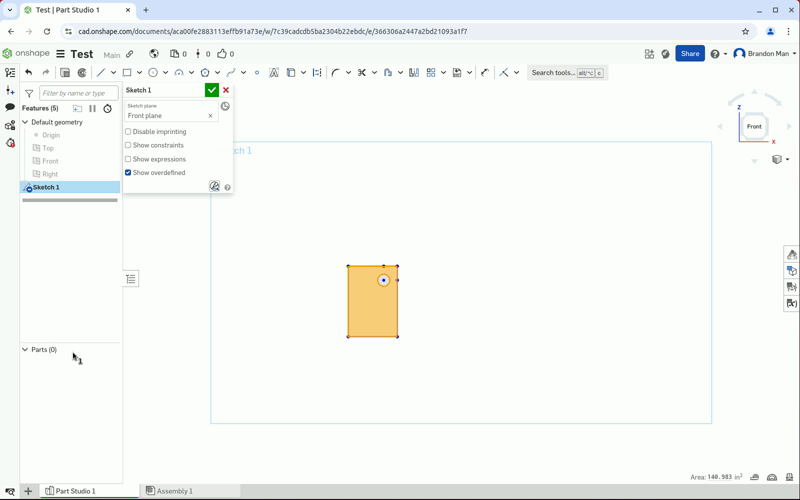
key(shift+y)
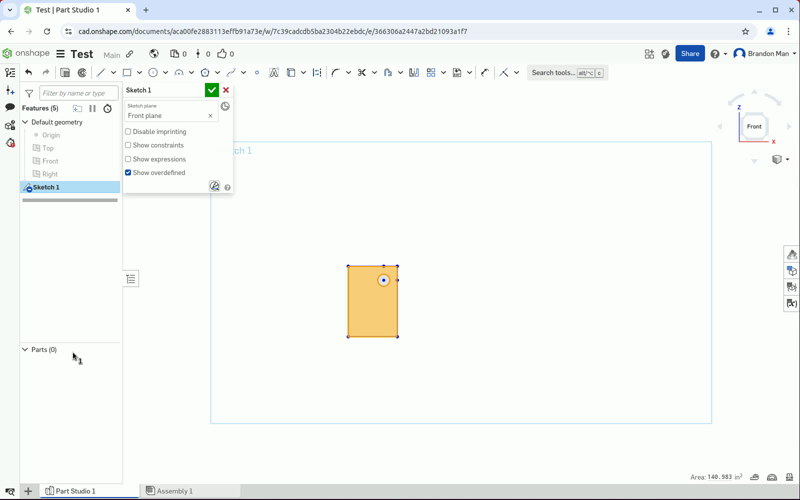
key(shift+e)
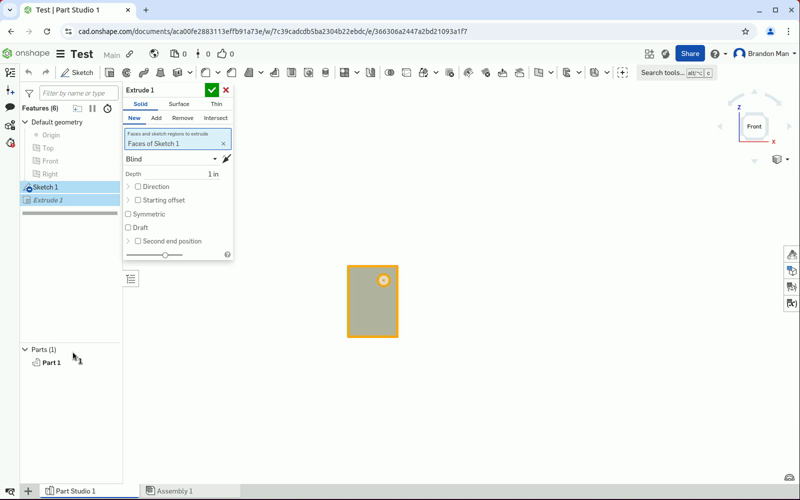
mouse_move(143, 106)
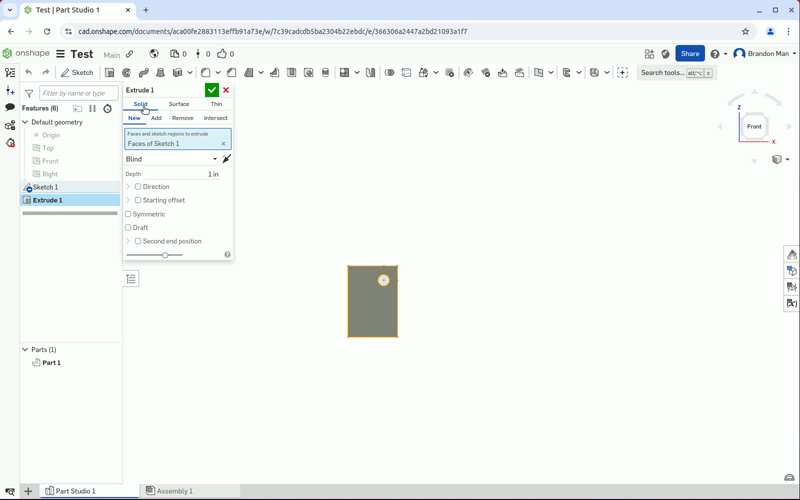
click(143, 106)
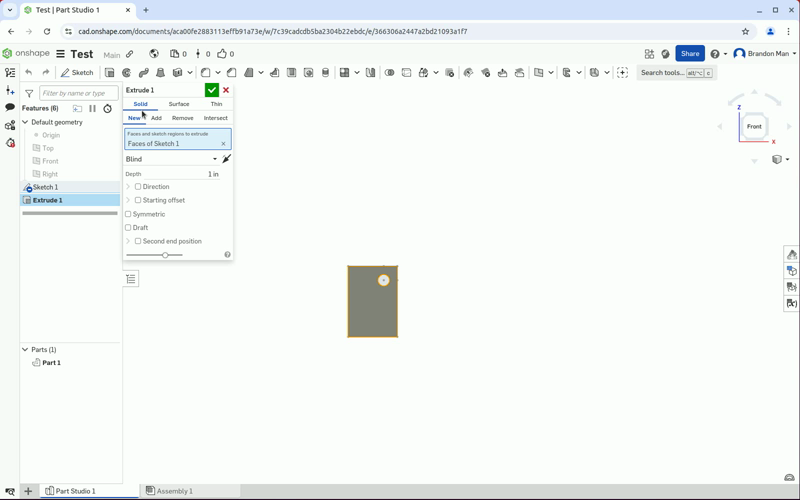
mouse_move(137, 120)
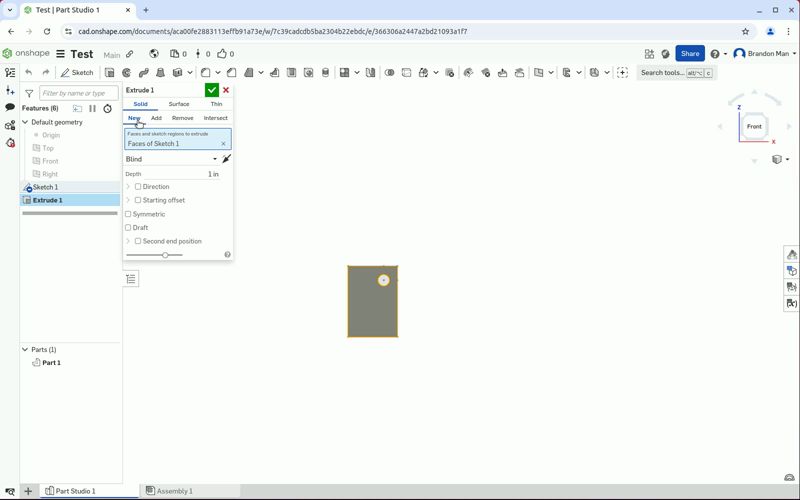
click(137, 120)
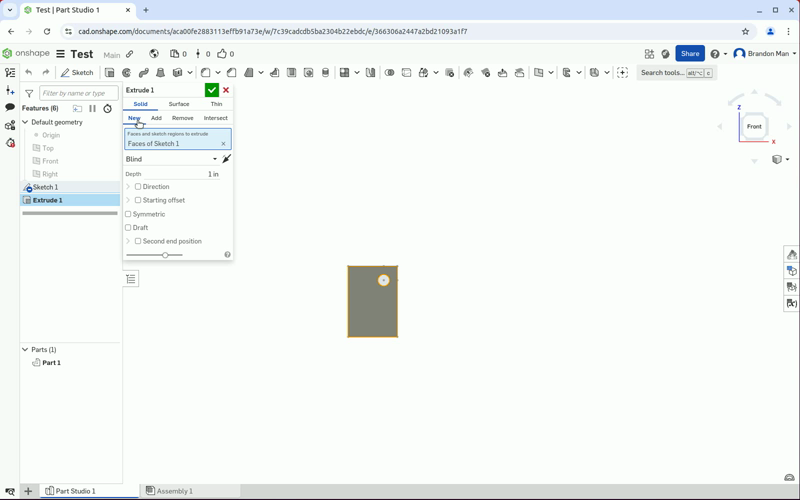
key(tab, 4)
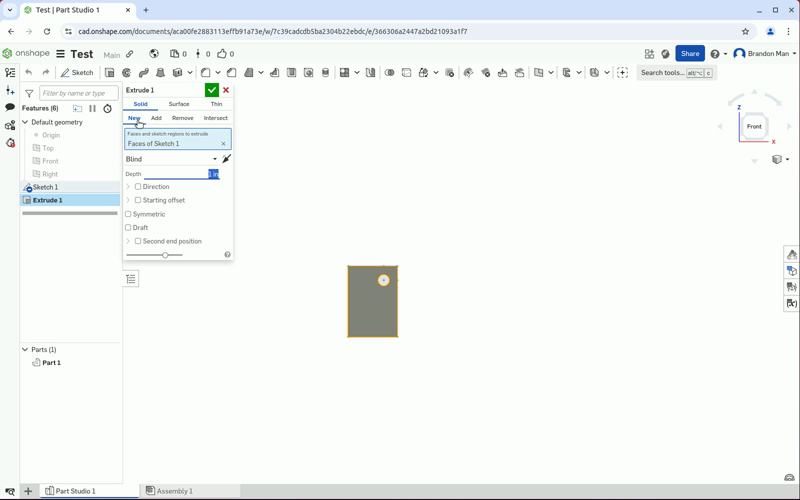
text(6.018)
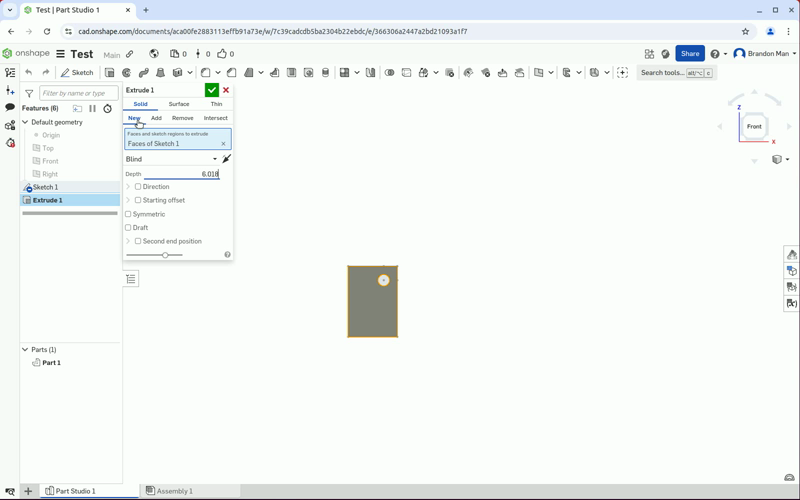
key(enter)
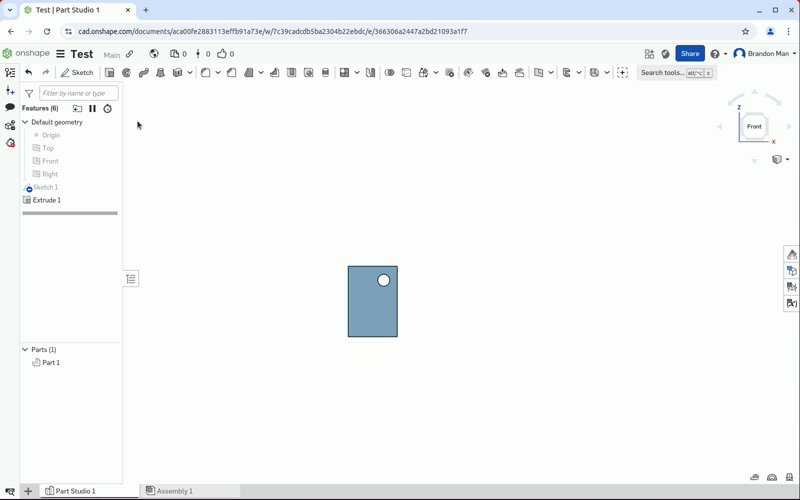
key(shift+h)
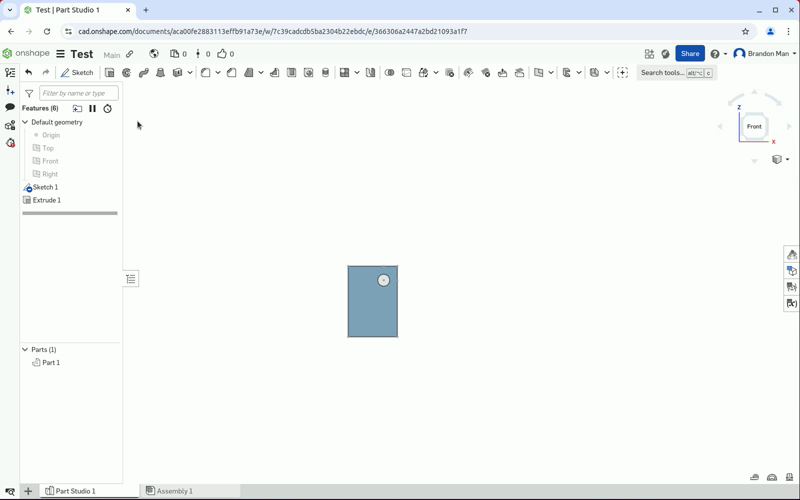
key(shift+h)
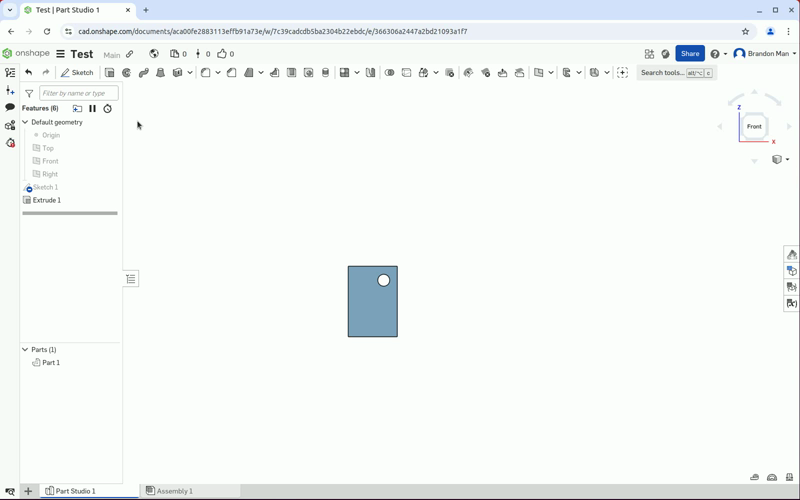
mouse_move(73, 189)
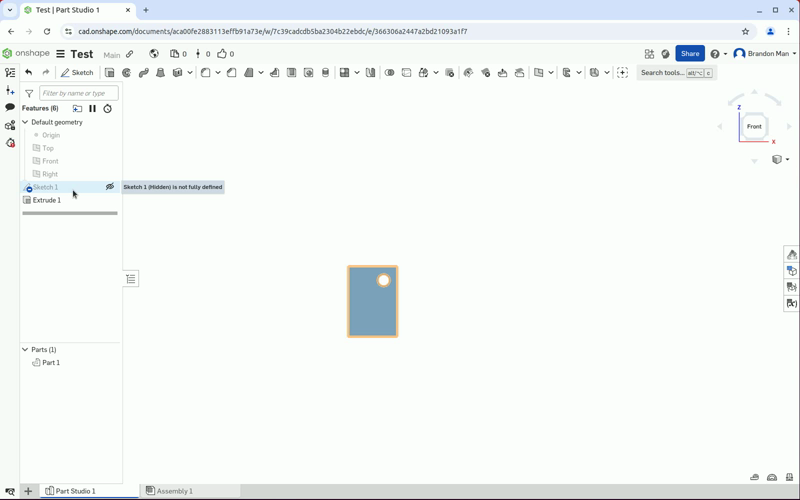
click(73, 189)
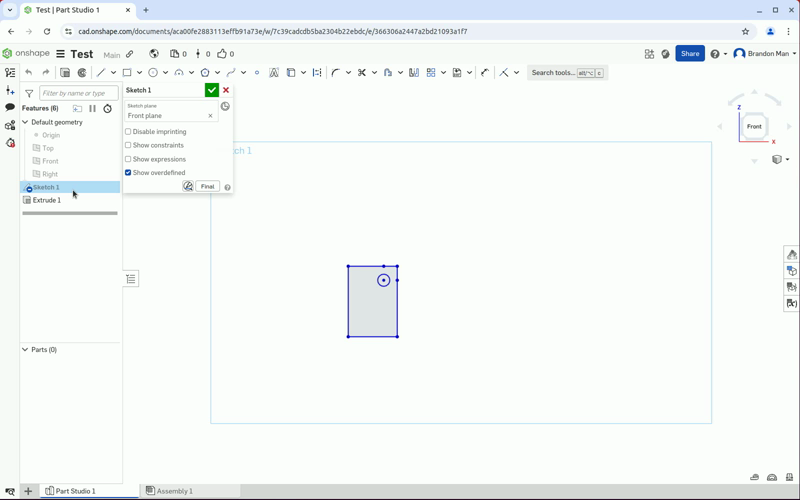
mouse_move(229, 92)
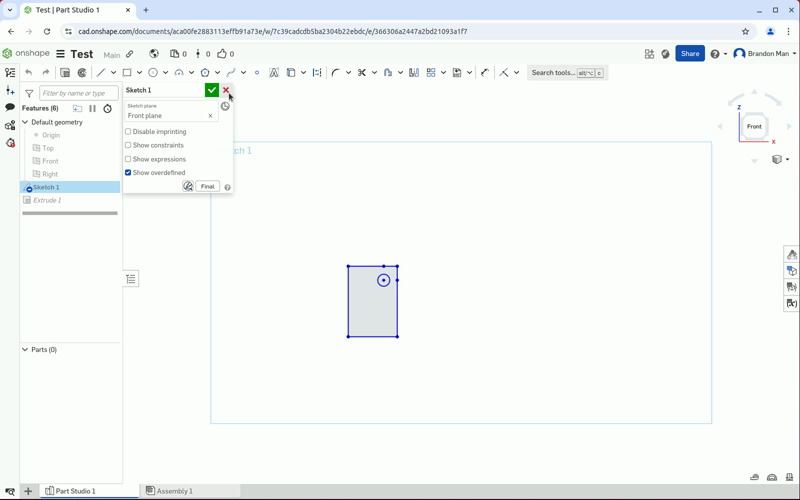
click(229, 92)
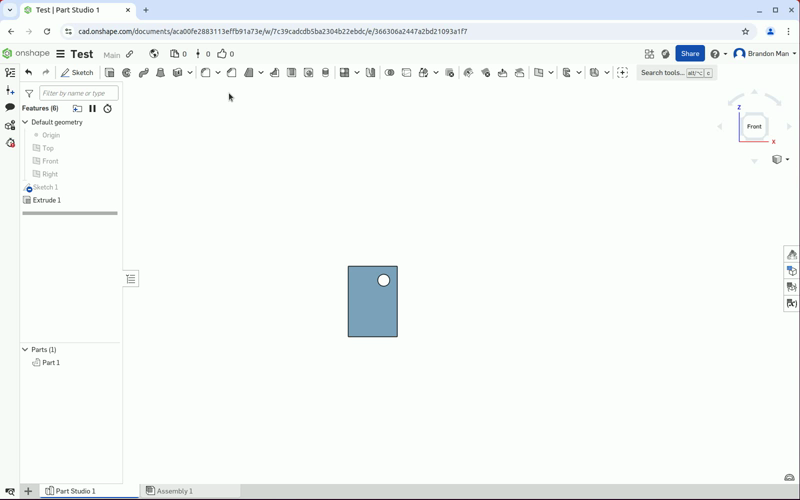
mouse_move(73, 352)
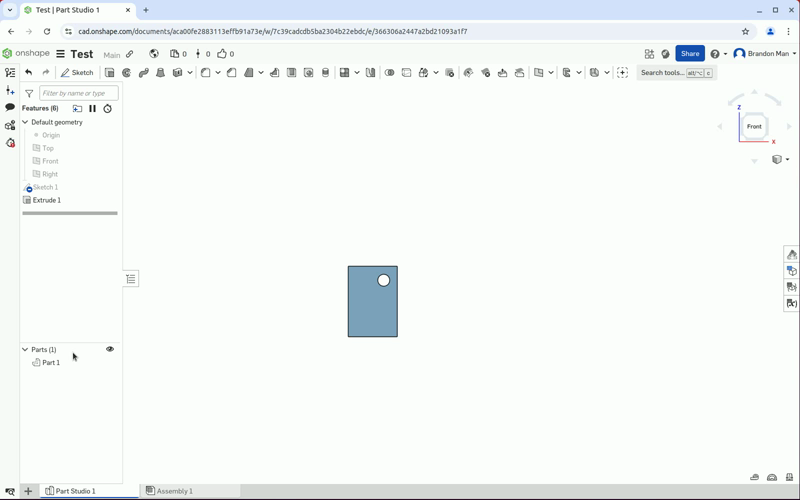
key(y)
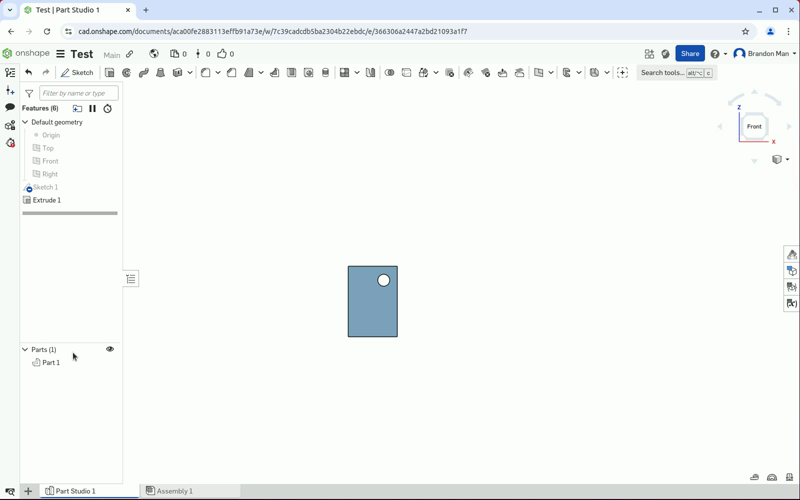
key(shift+p)
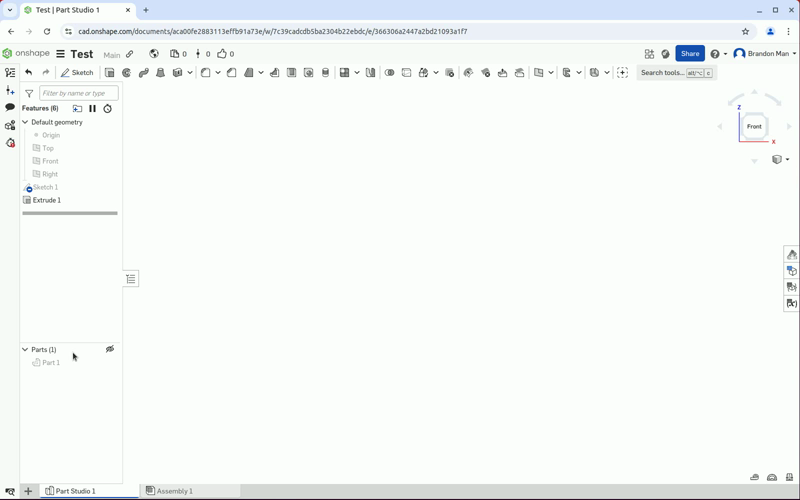
key(space)
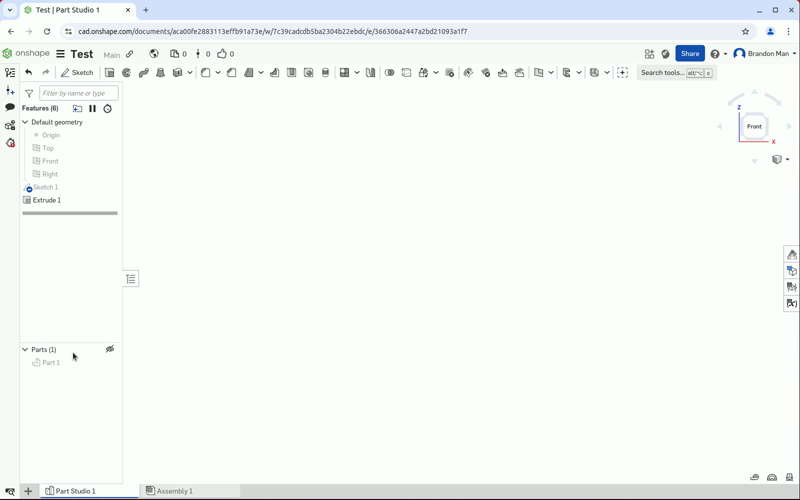
key_down(shift)
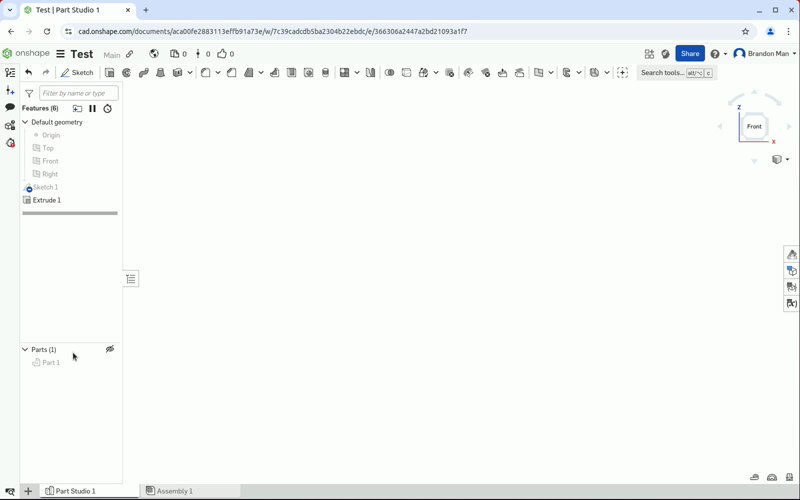
key(down)
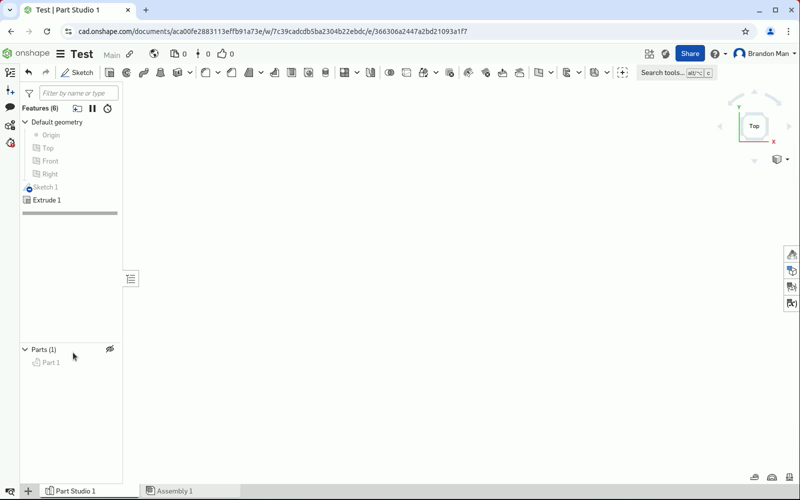
key_up(shift)
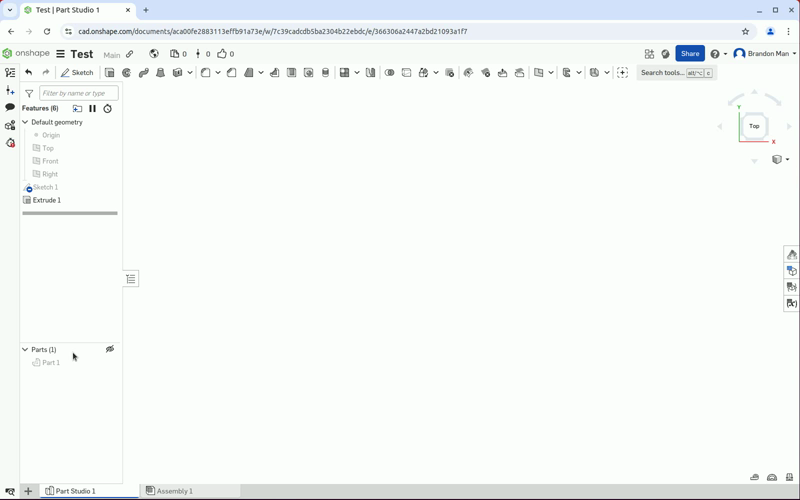
mouse_move(73, 352)
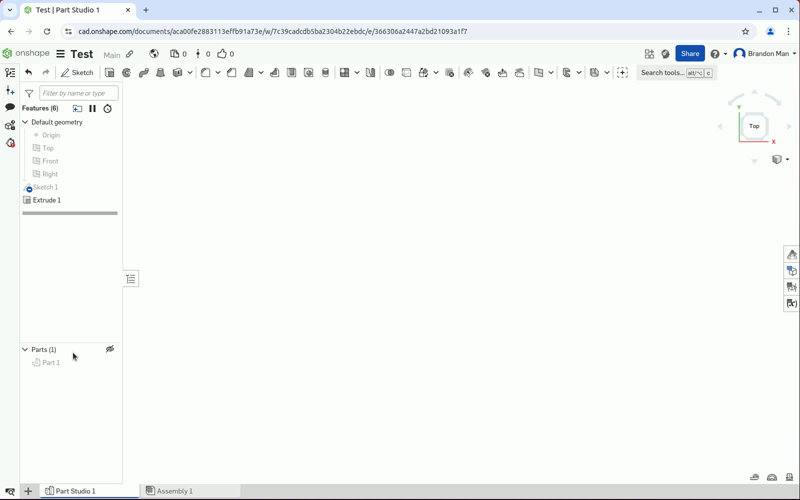
key(shift+y)
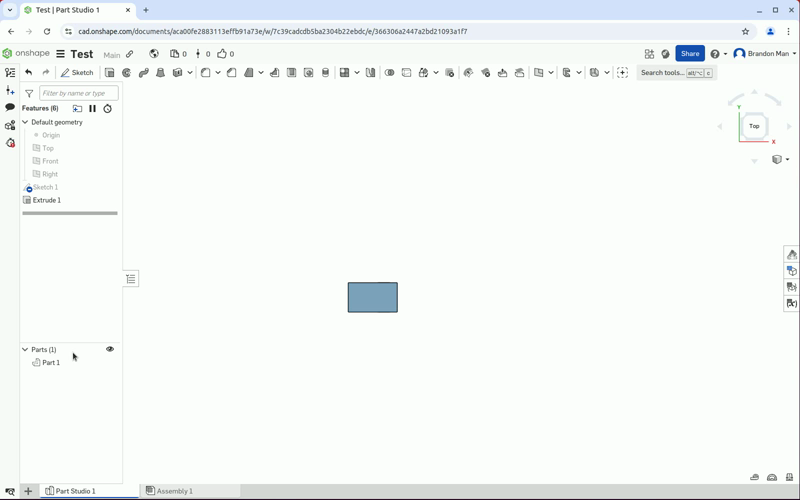
mouse_move(541, 75)
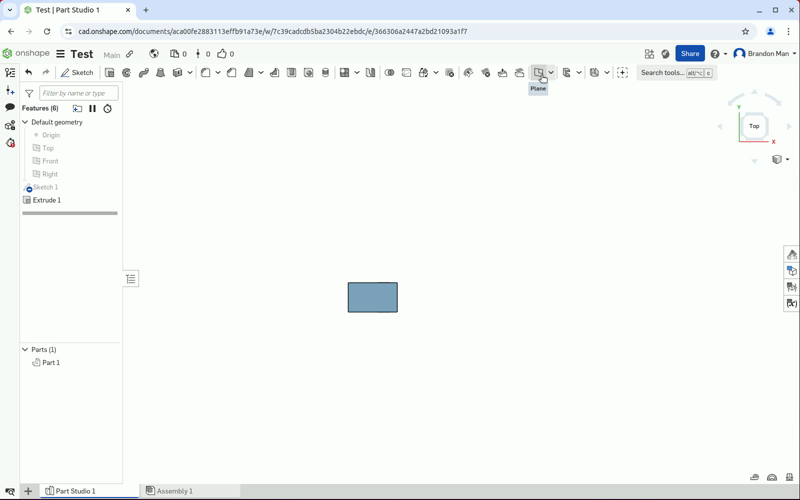
click(541, 75)
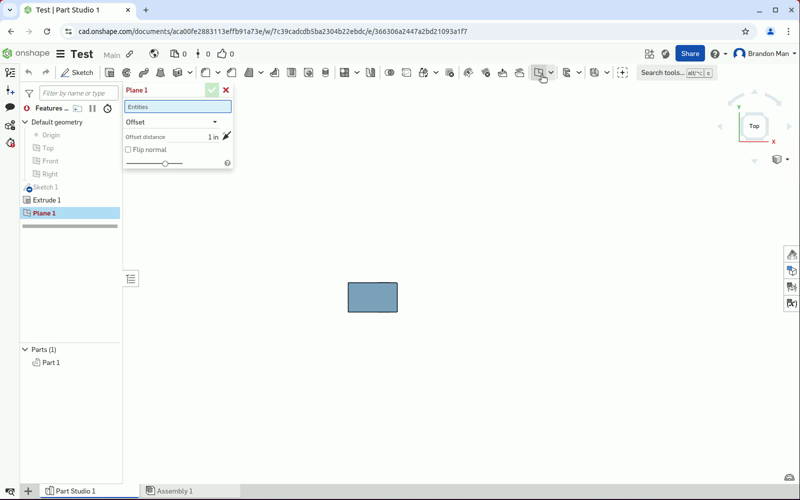
mouse_move(73, 150)
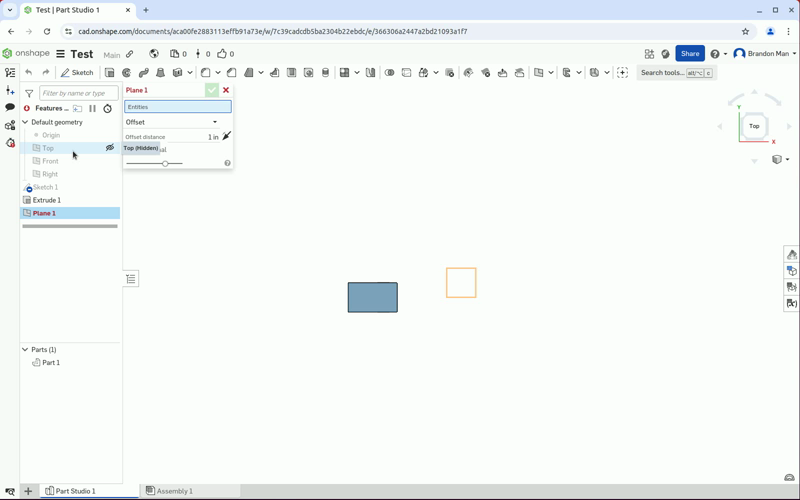
click(73, 150)
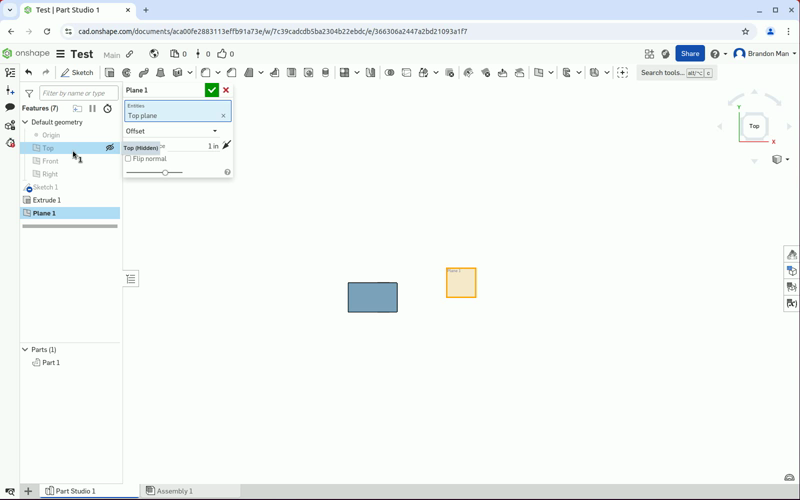
key(tab, 2)
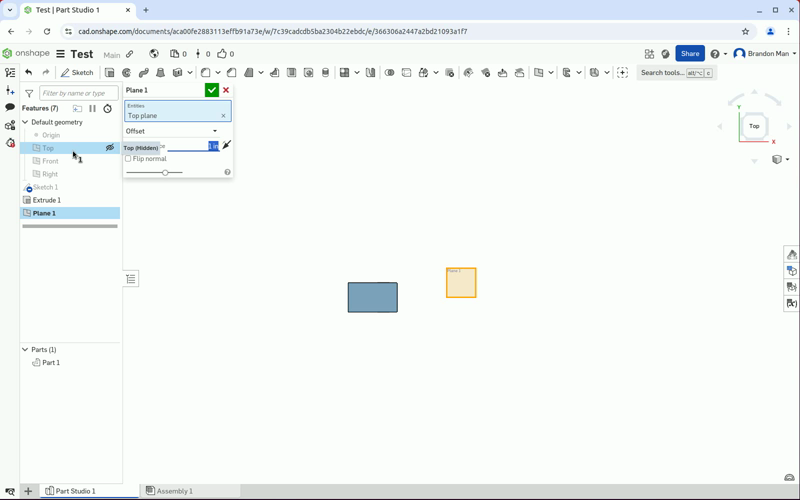
text(3.358)
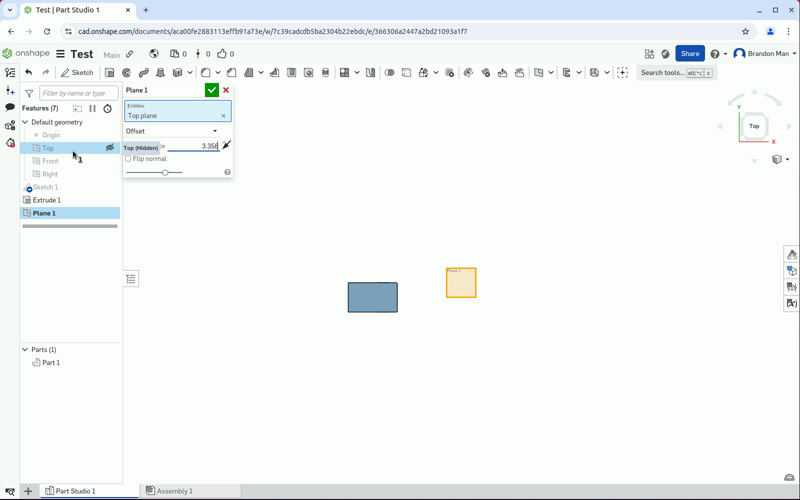
key(enter, 2)
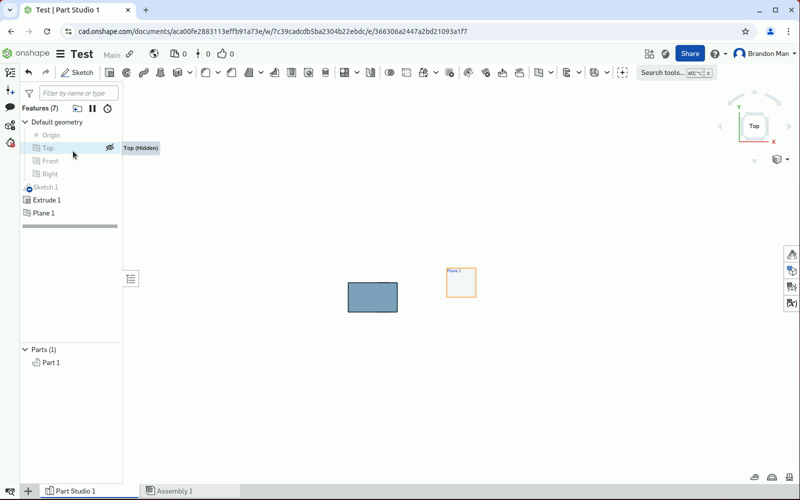
key(shift+s)
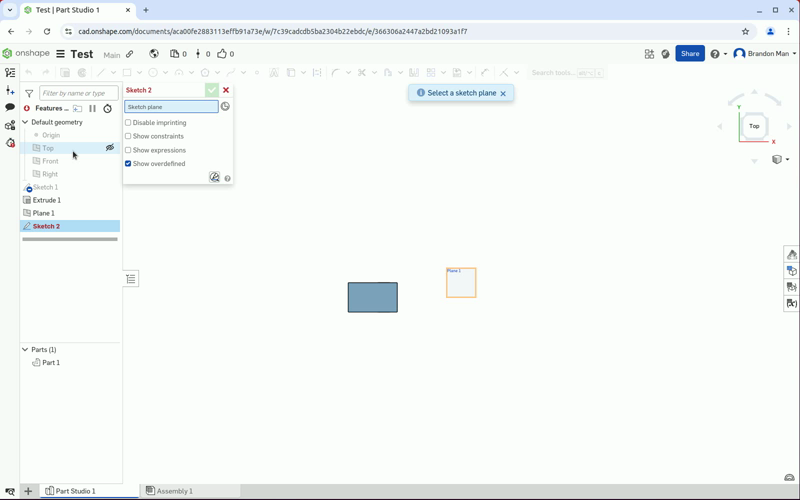
mouse_move(73, 215)
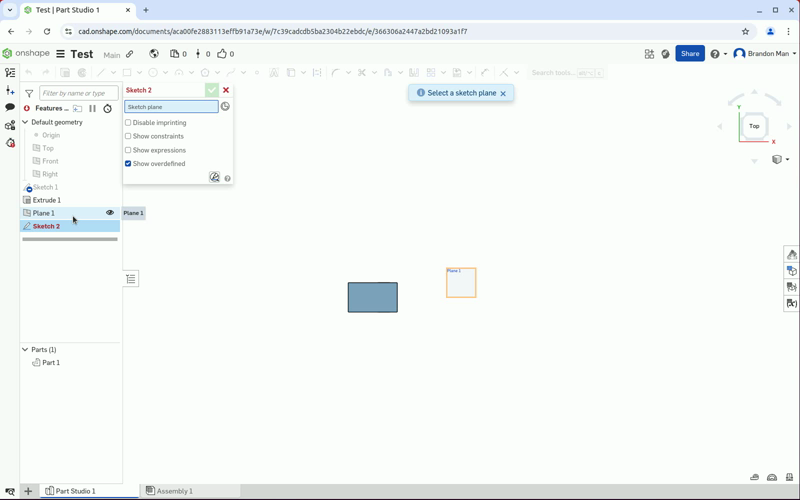
click(73, 215)
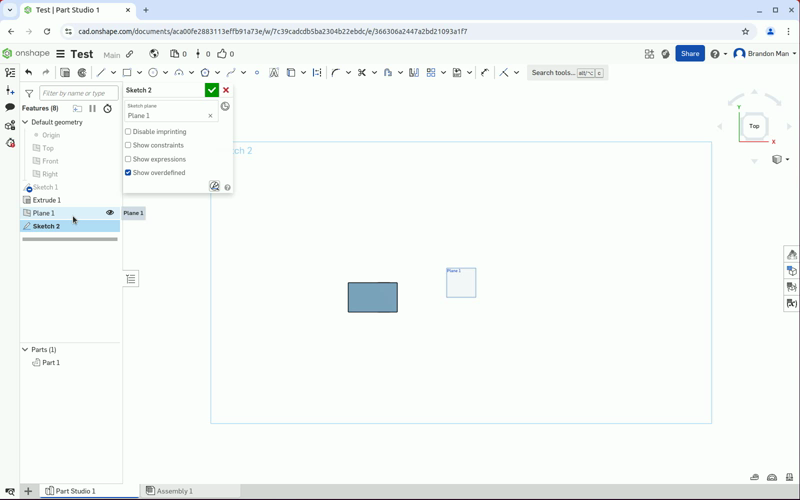
mouse_move(73, 352)
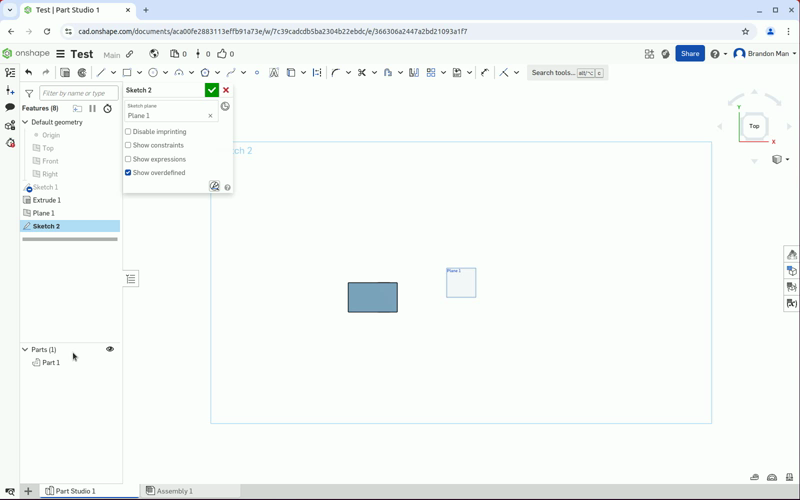
key(y)
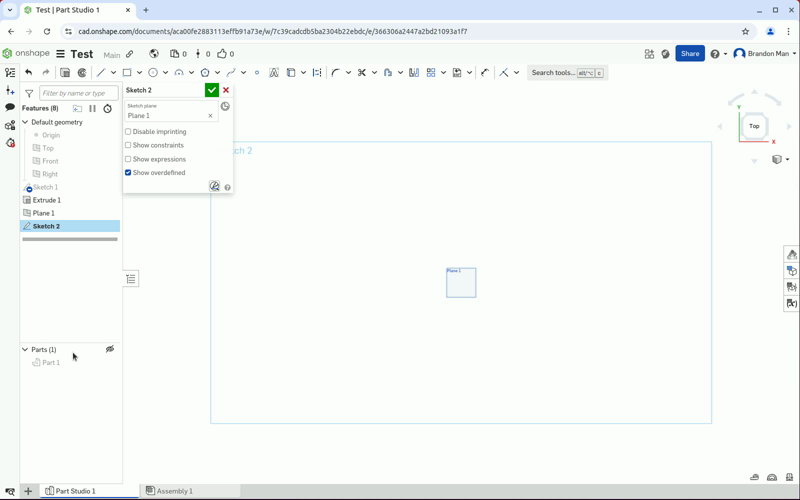
key(c)
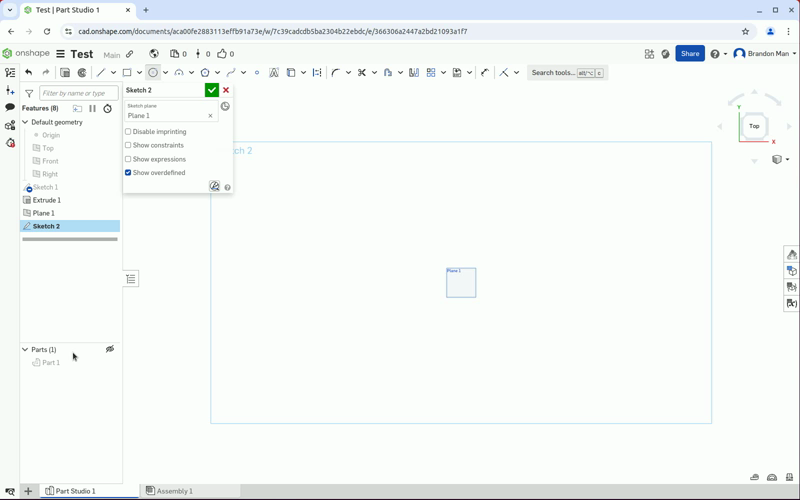
key_down(shift)
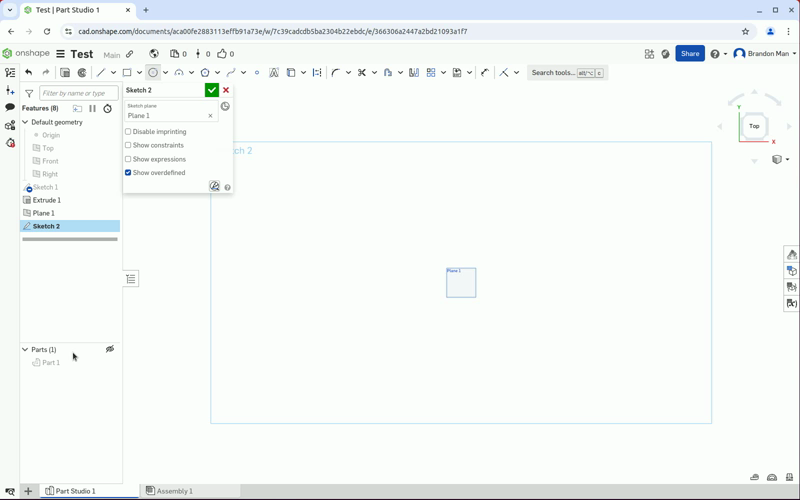
mouse_move(362, 298)
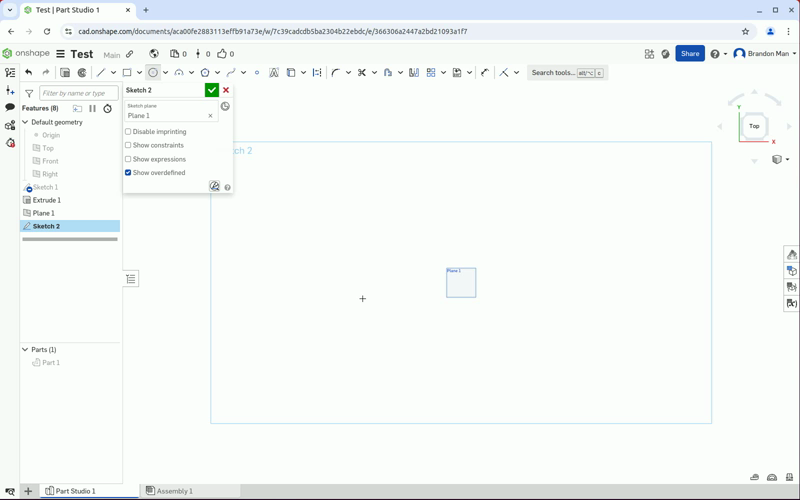
click(362, 298)
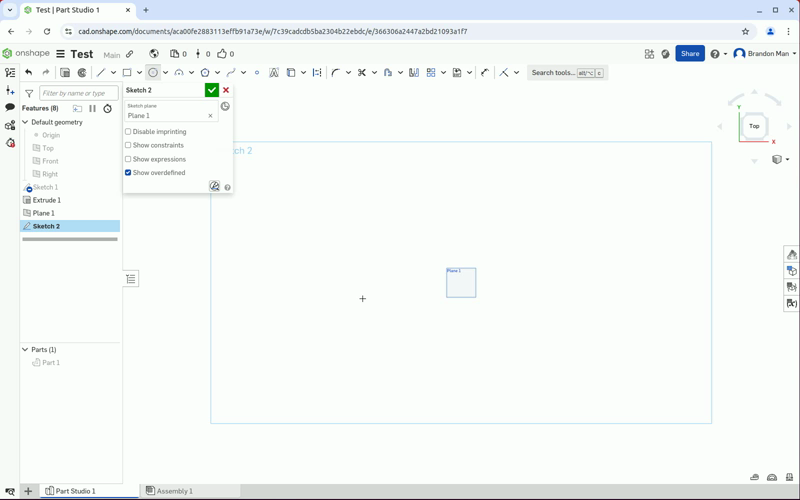
key_up(shift)
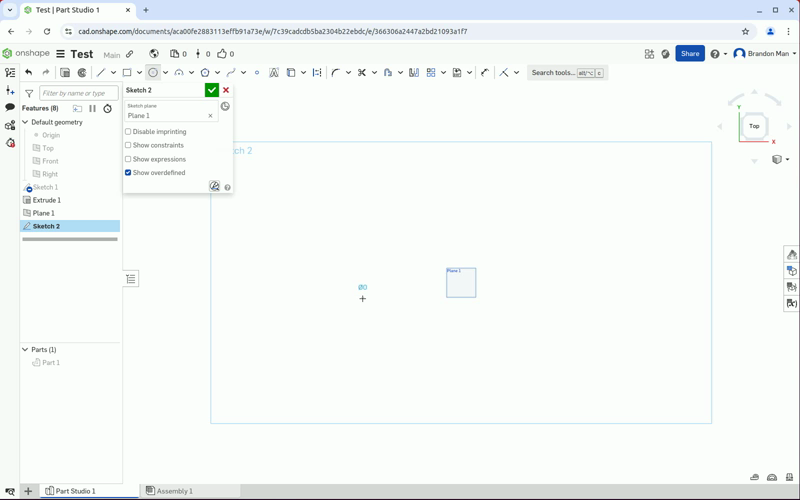
mouse_move(369, 298)
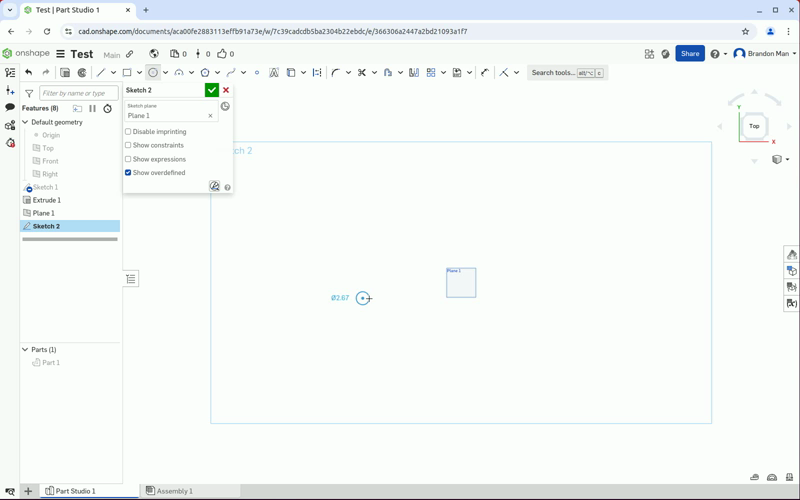
click(369, 298)
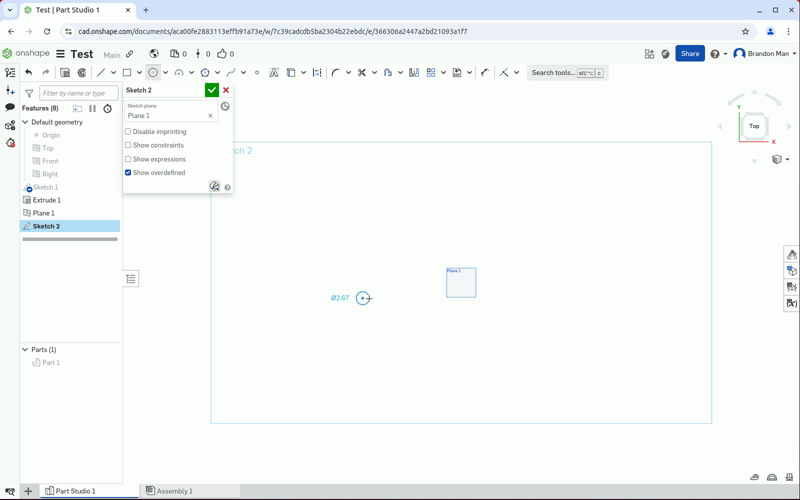
key(esc)
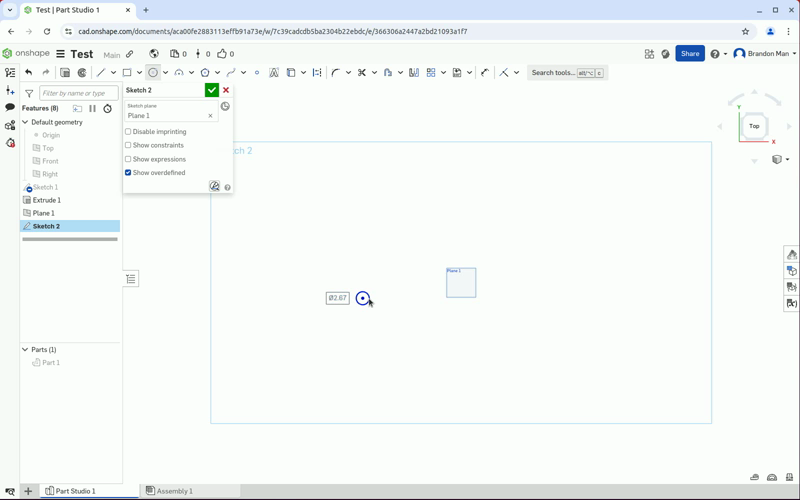
mouse_move(360, 294)
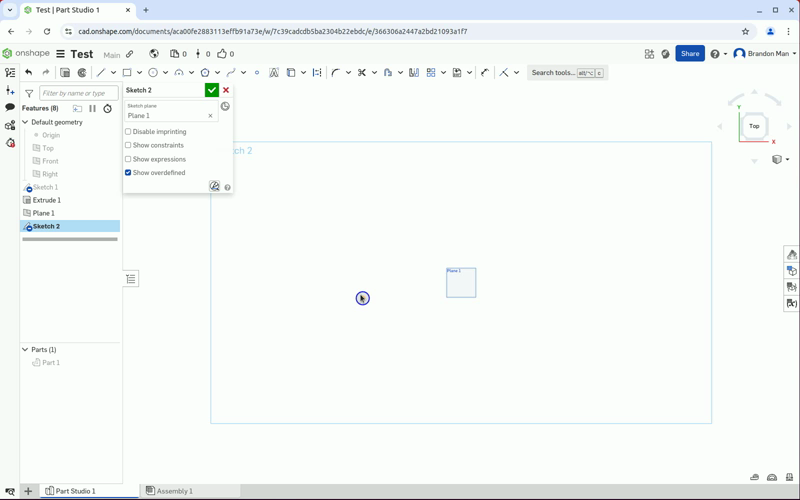
scroll(6)
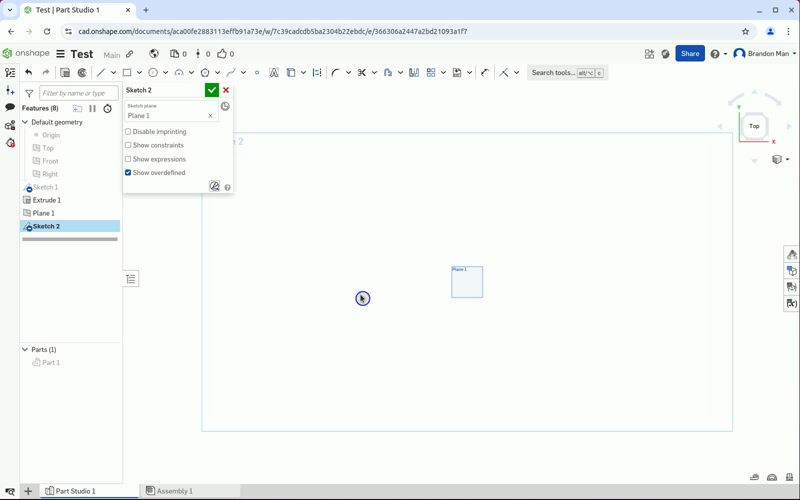
scroll(6)
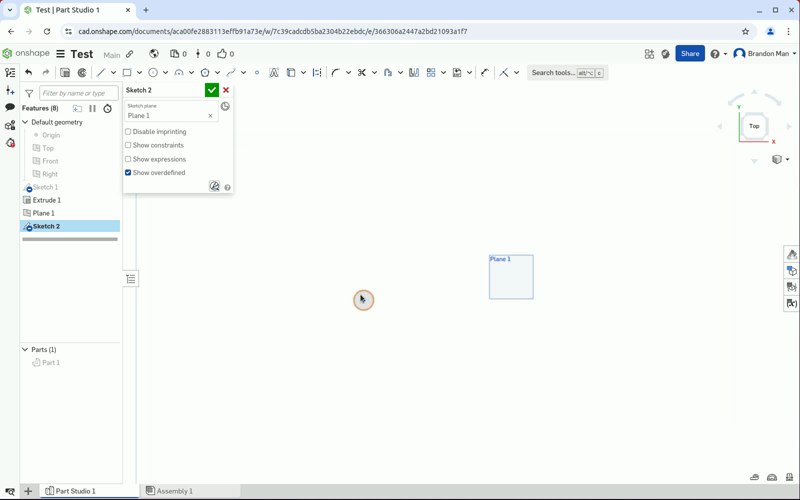
scroll(6)
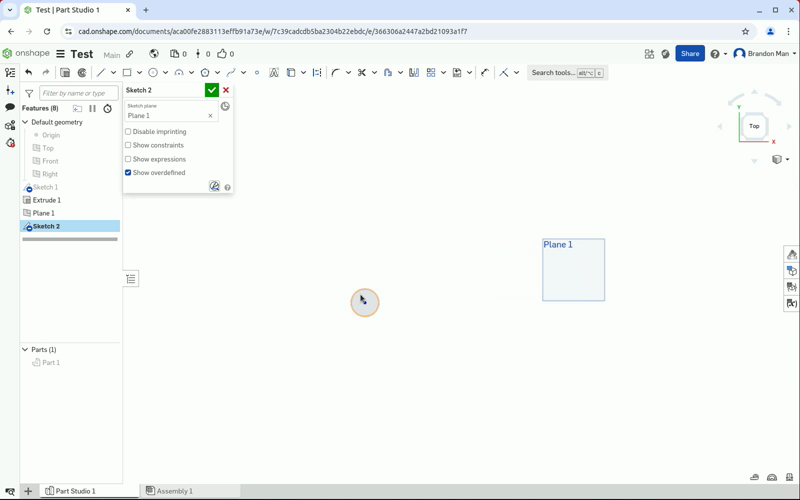
scroll(6)
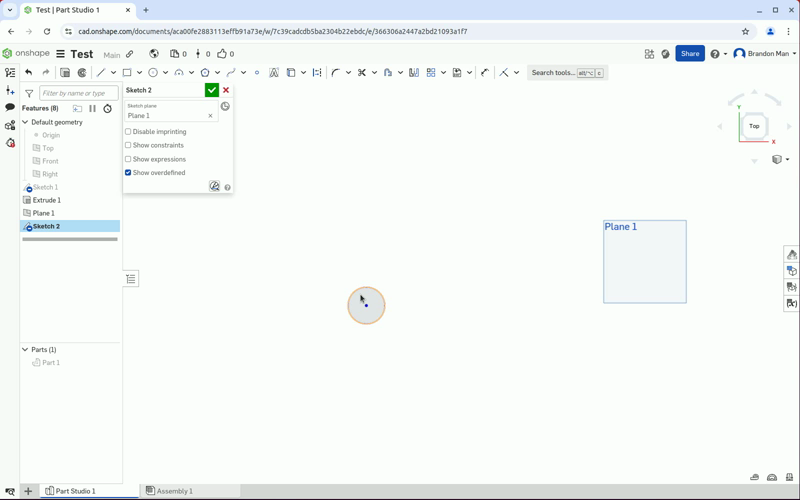
scroll(6)
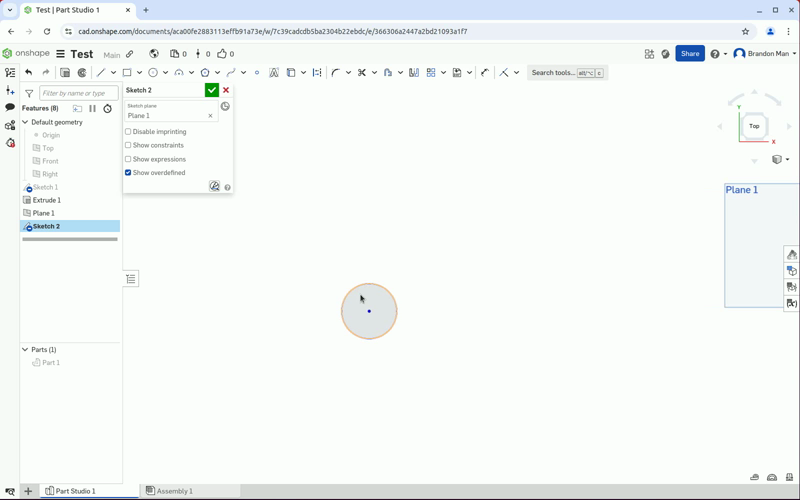
scroll(6)
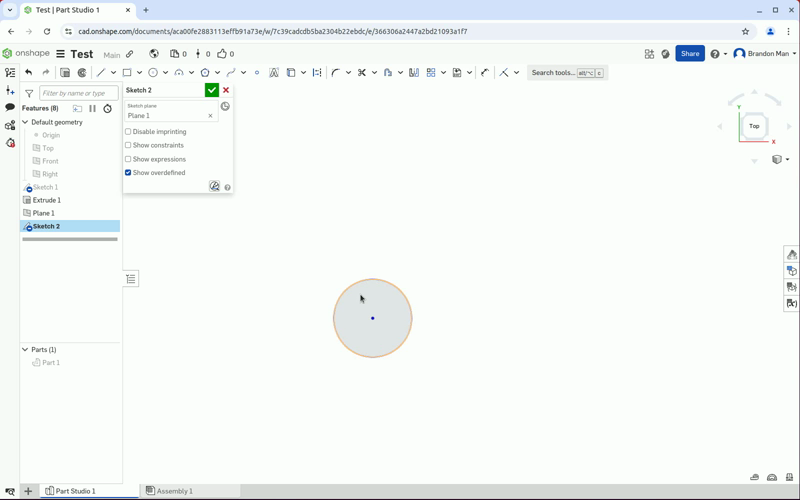
scroll(6)
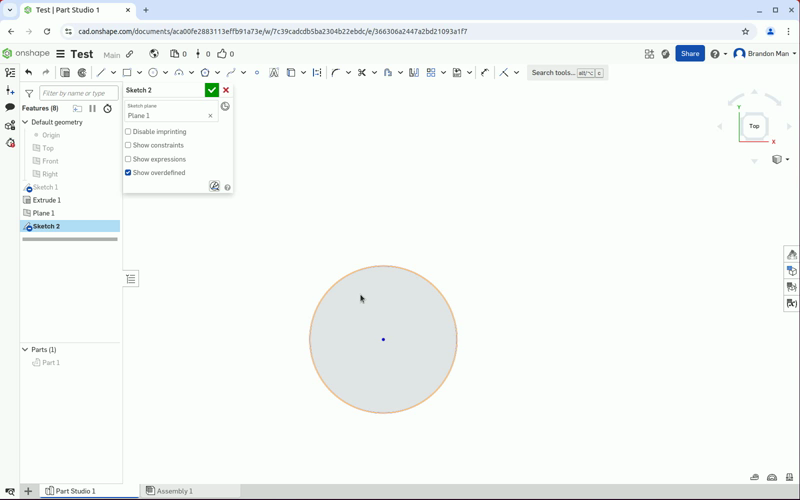
click(360, 294)
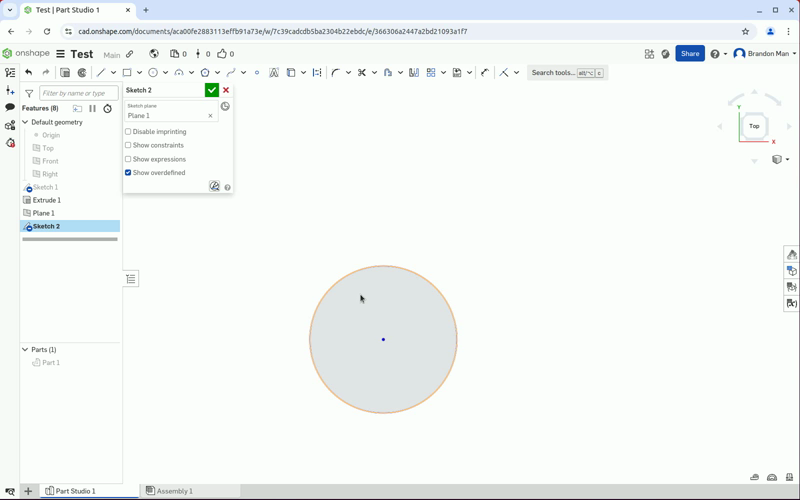
scroll(-6)
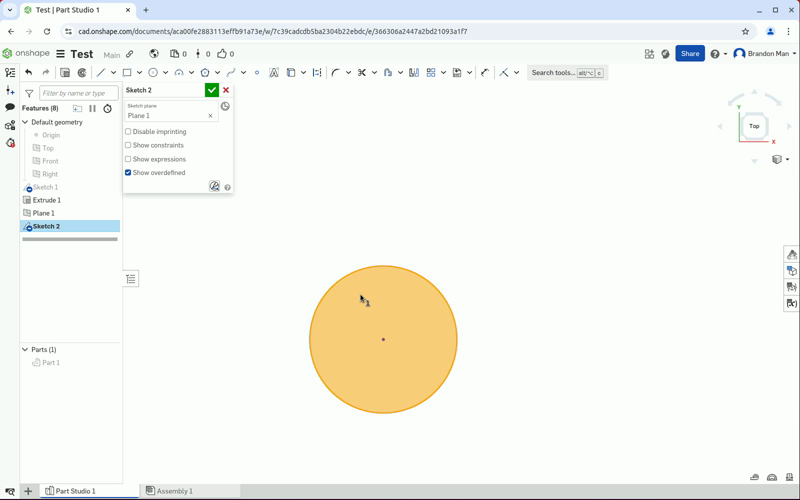
scroll(-6)
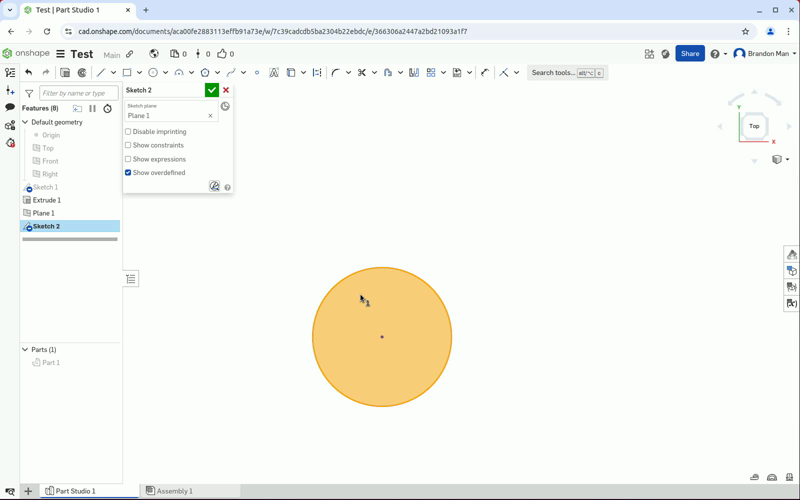
scroll(-6)
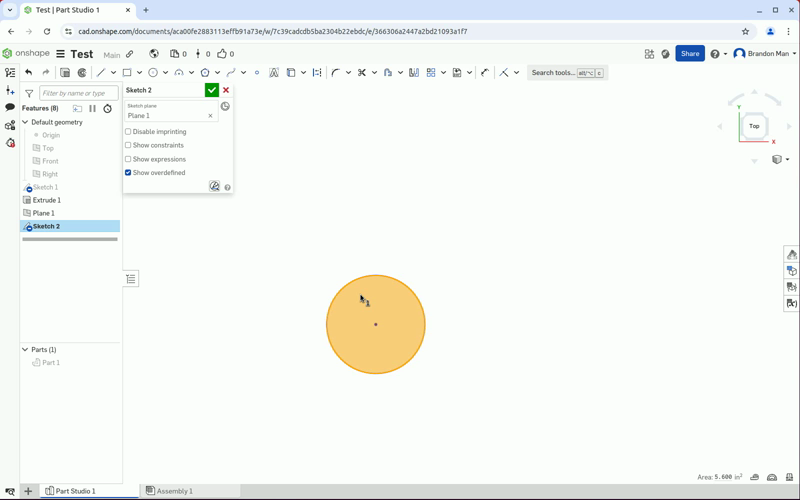
scroll(-6)
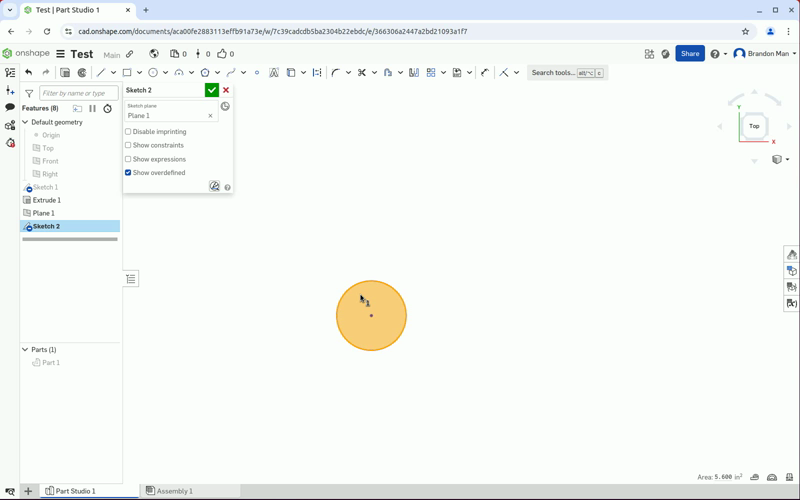
scroll(-6)
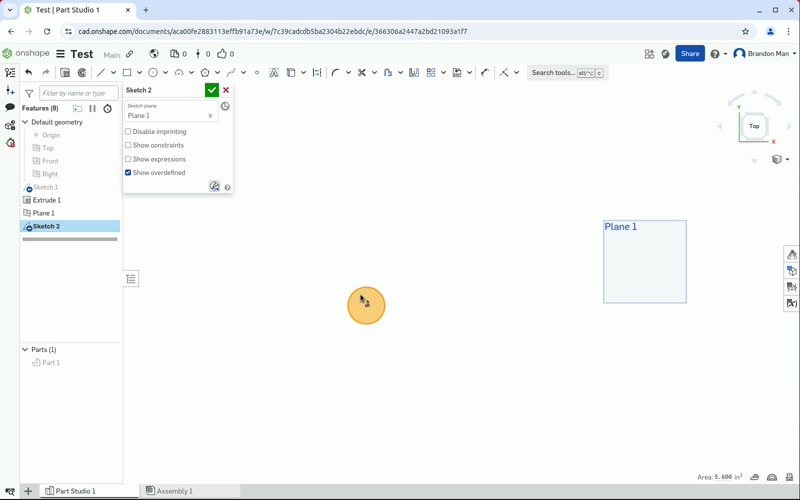
scroll(-6)
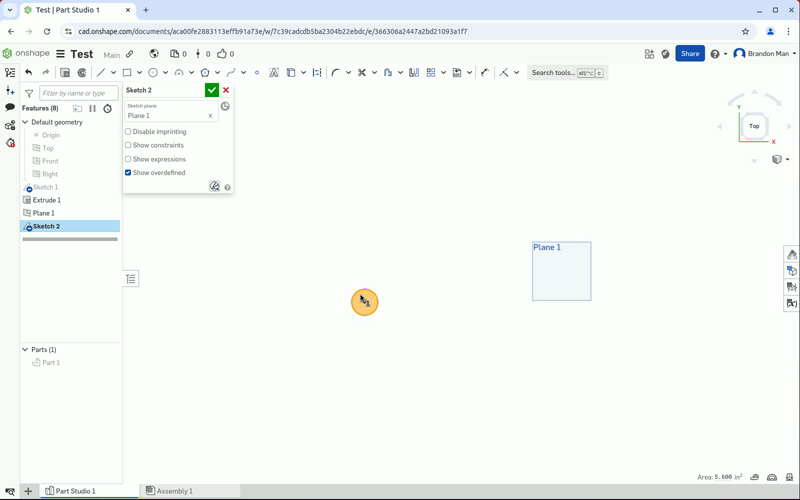
scroll(-6)
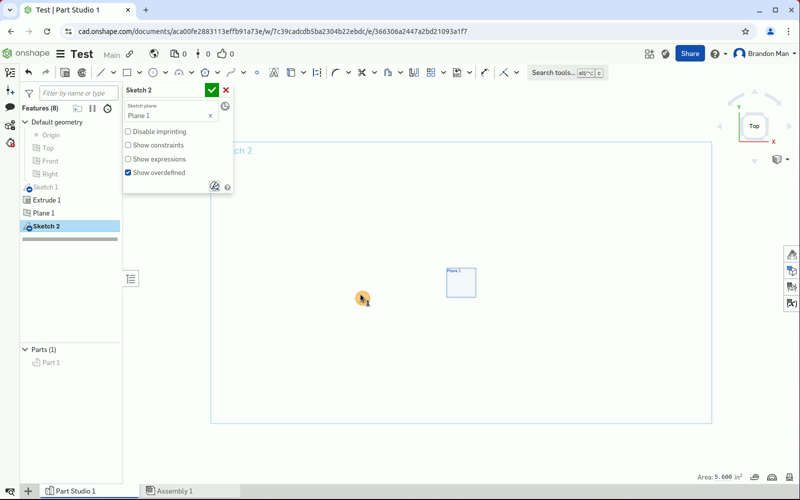
mouse_move(73, 352)
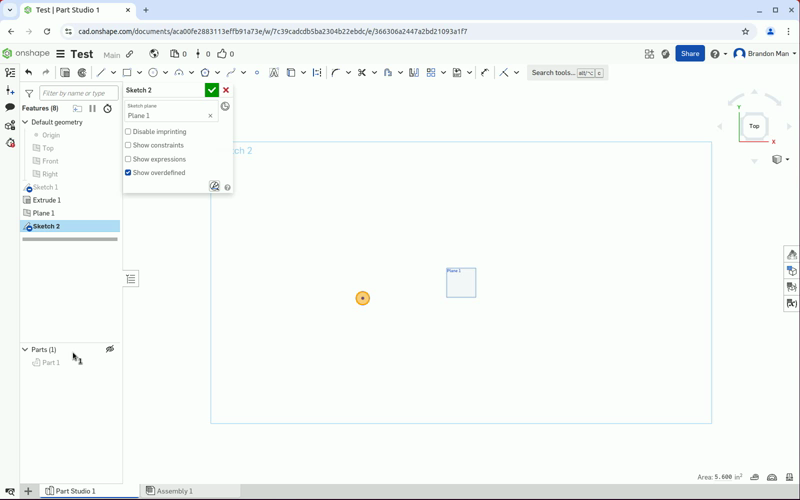
key(shift+y)
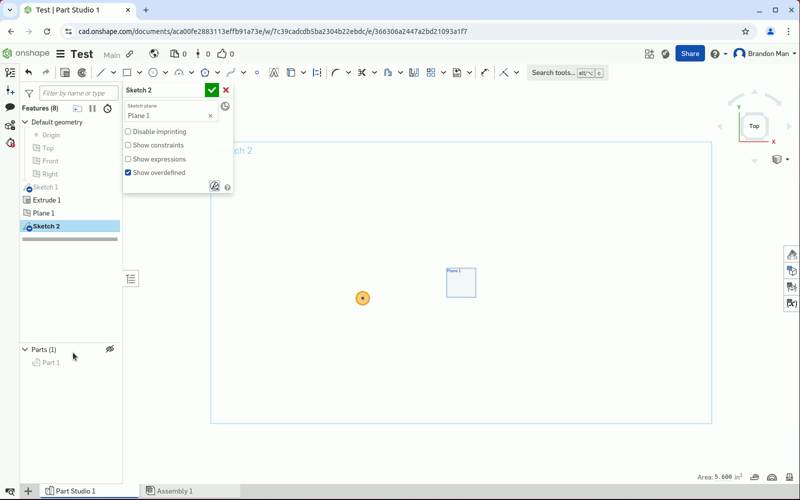
key(shift+e)
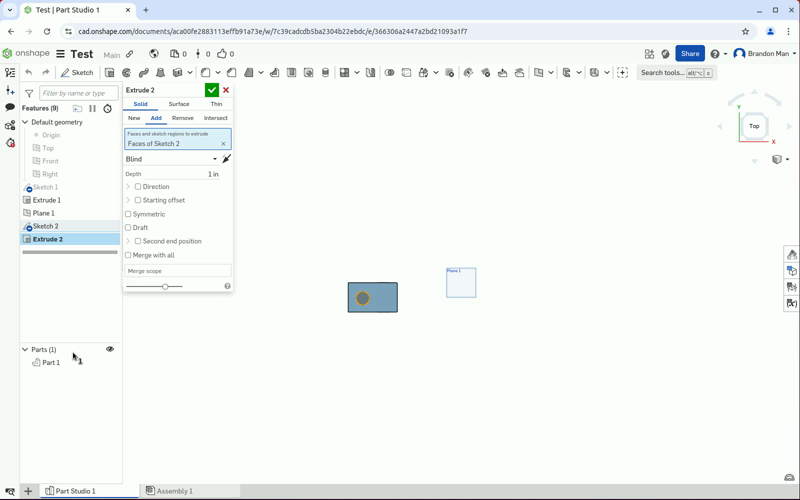
mouse_move(143, 106)
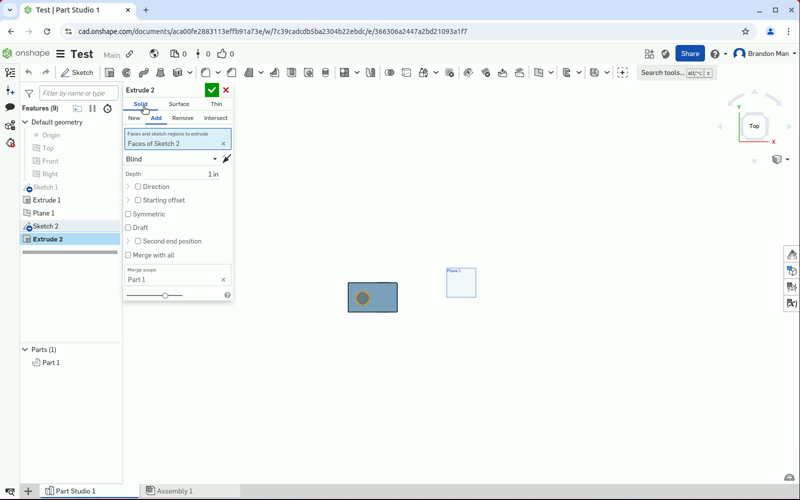
click(143, 106)
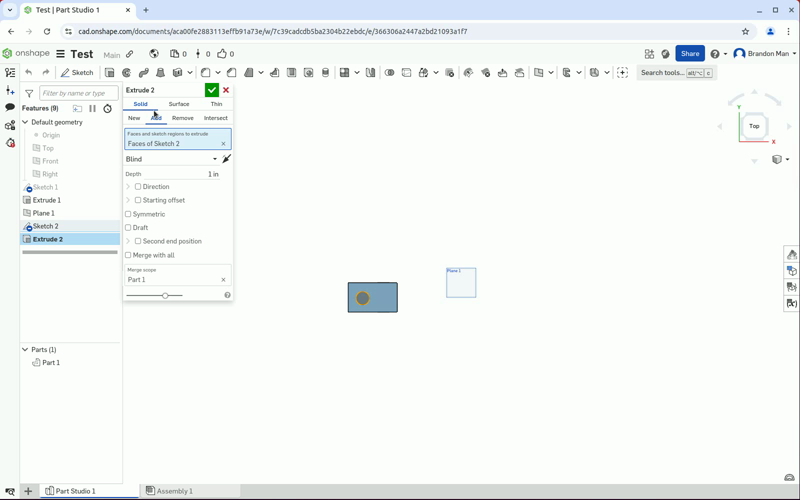
mouse_move(186, 120)
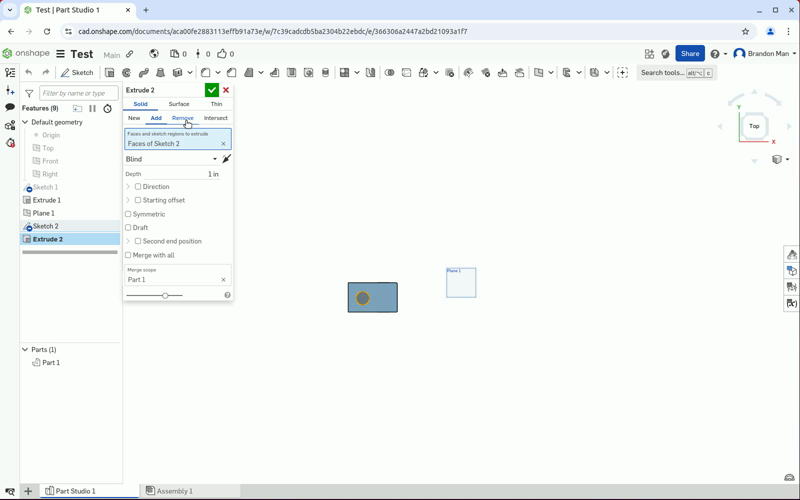
click(186, 120)
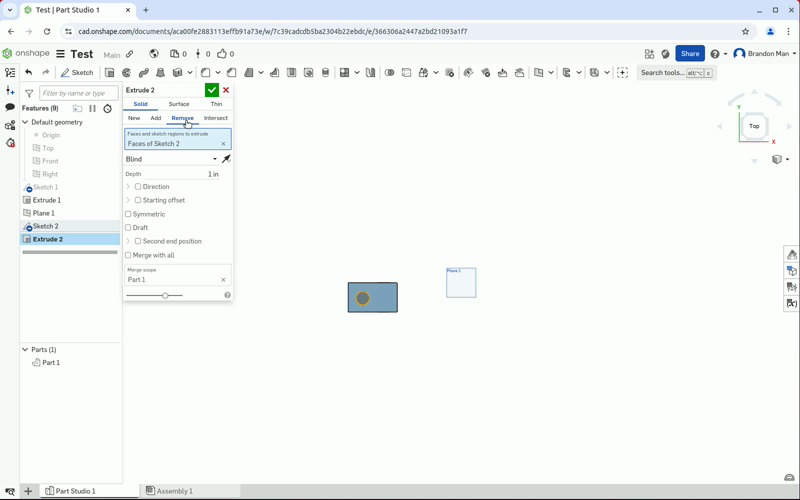
key(tab, 4)
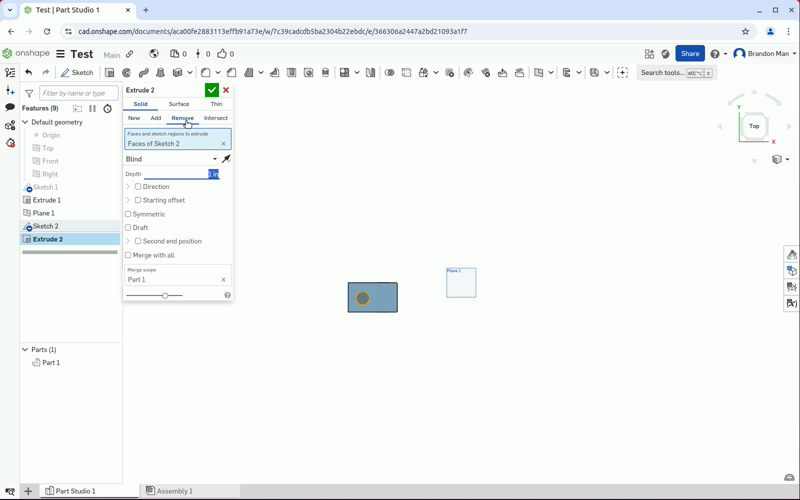
text(15.405)
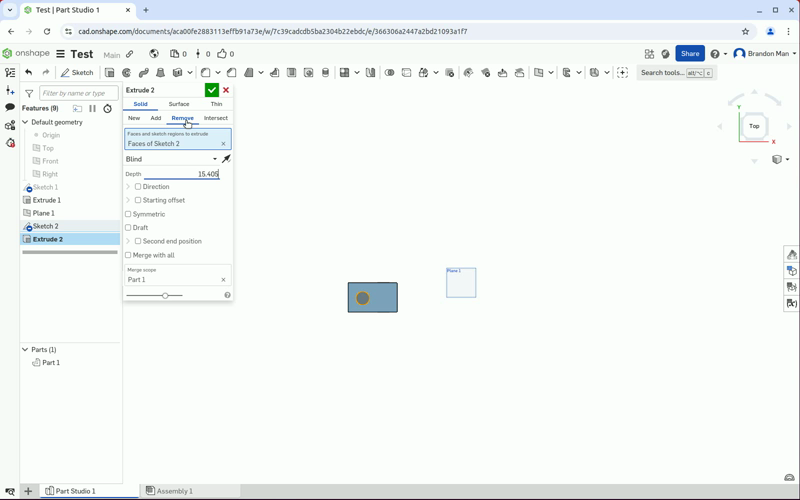
key(tab, 6)
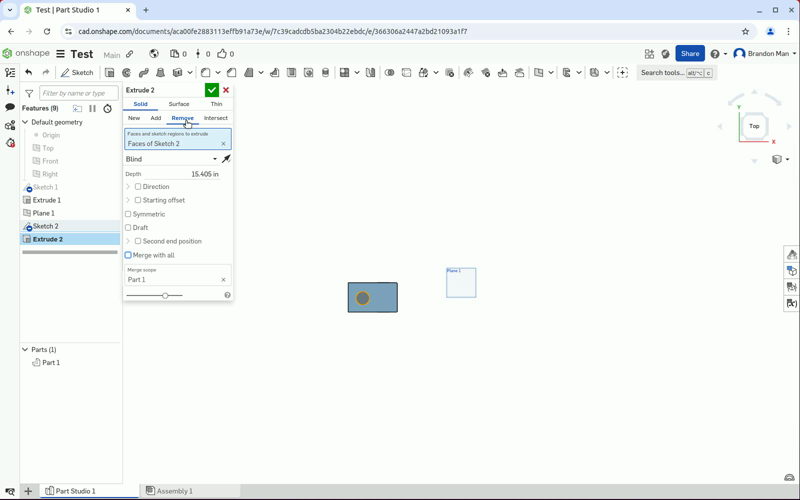
key(space)
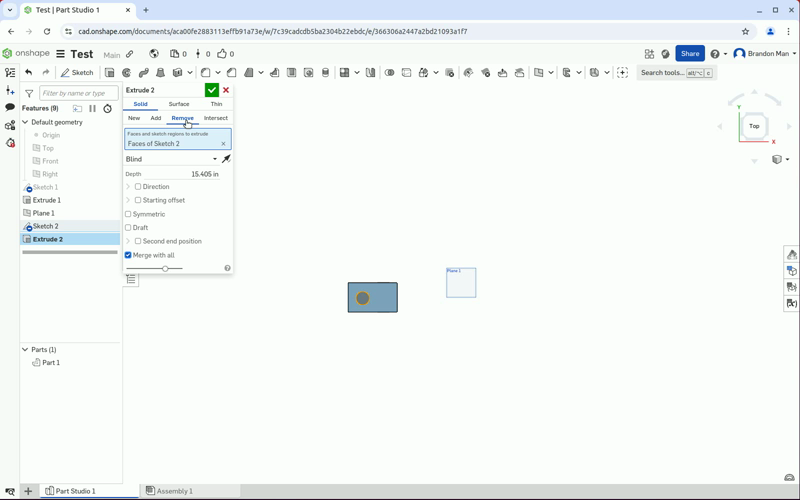
key(enter)
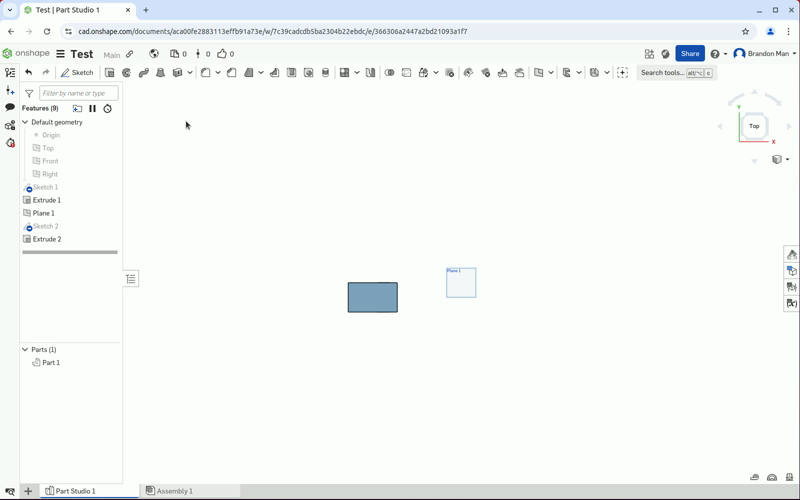
key(shift+h)
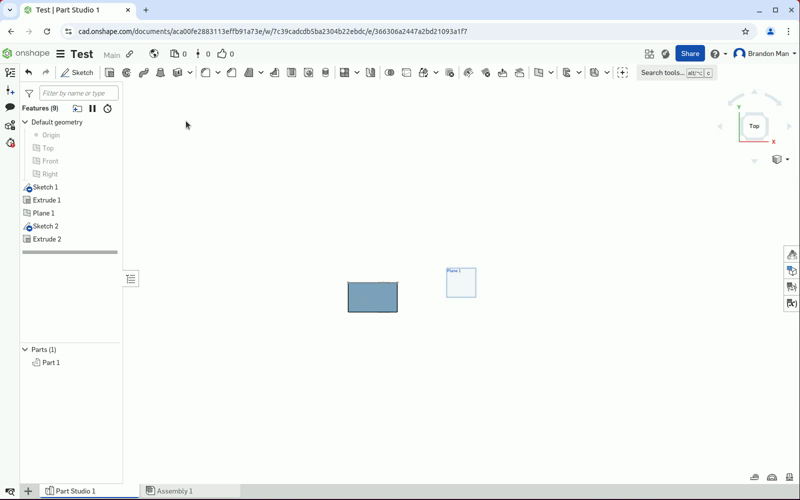
key(shift+h)
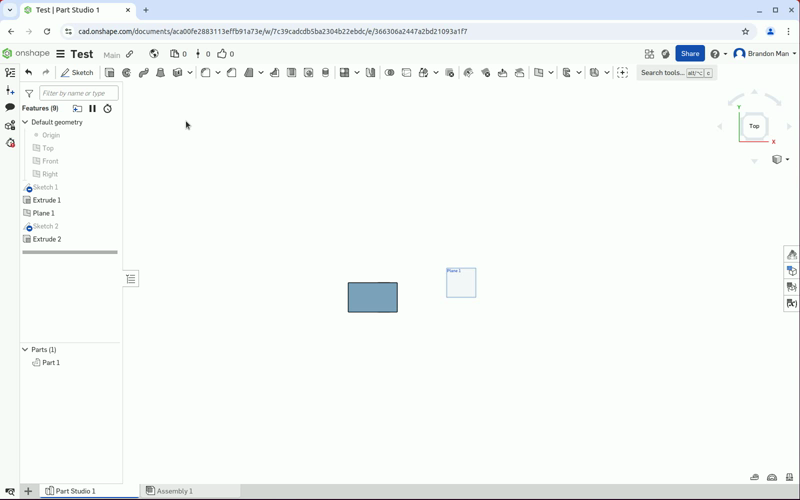
mouse_move(73, 189)
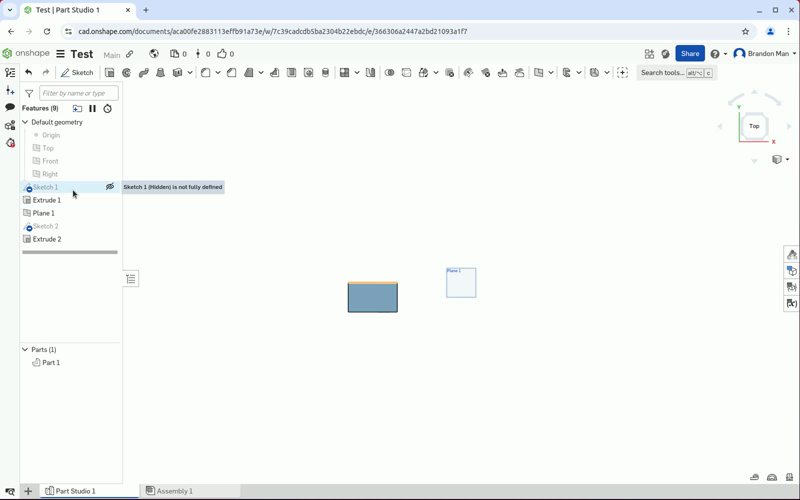
click(73, 189)
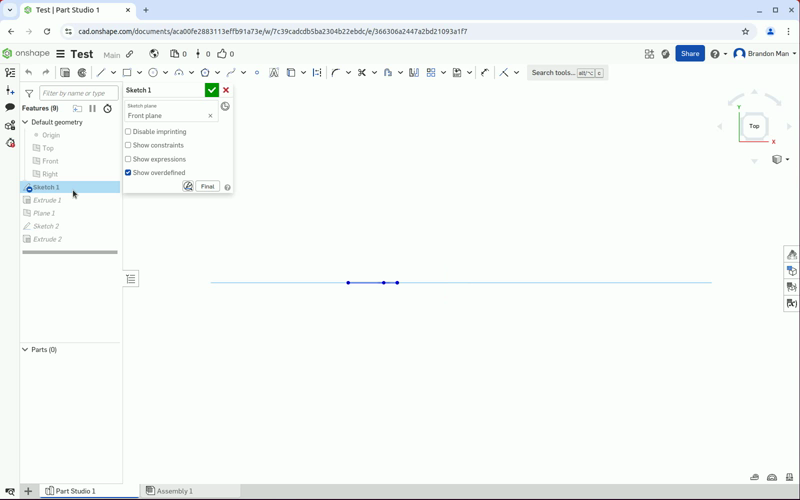
mouse_move(229, 92)
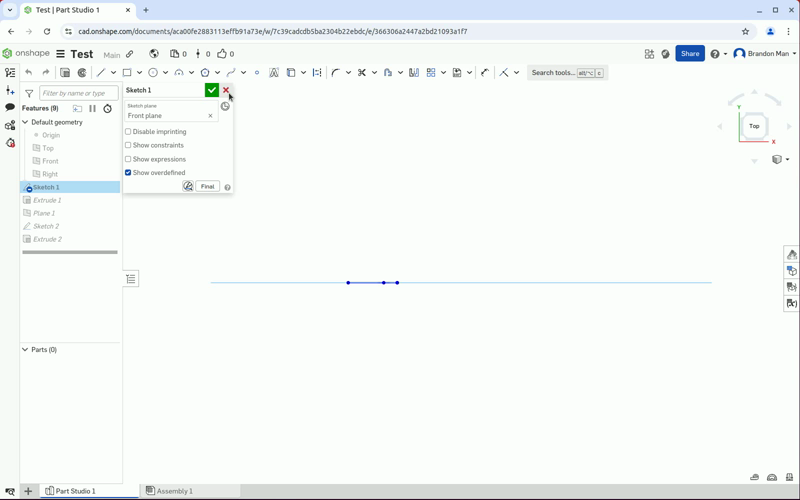
click(229, 92)
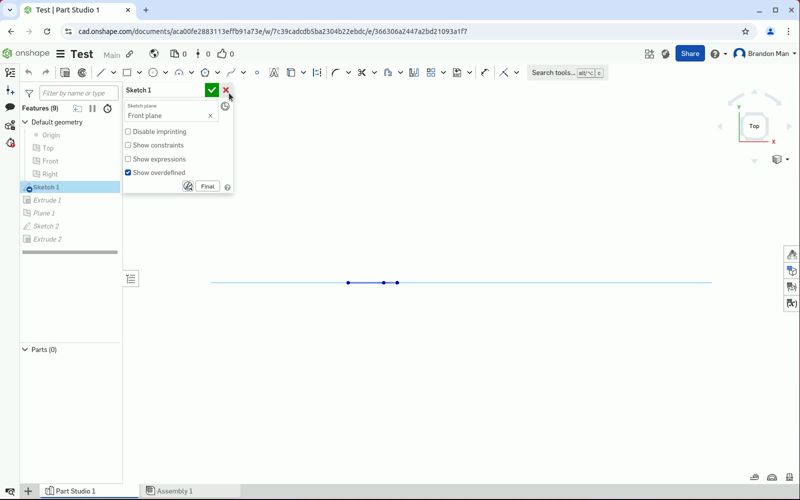
key(shift+s)
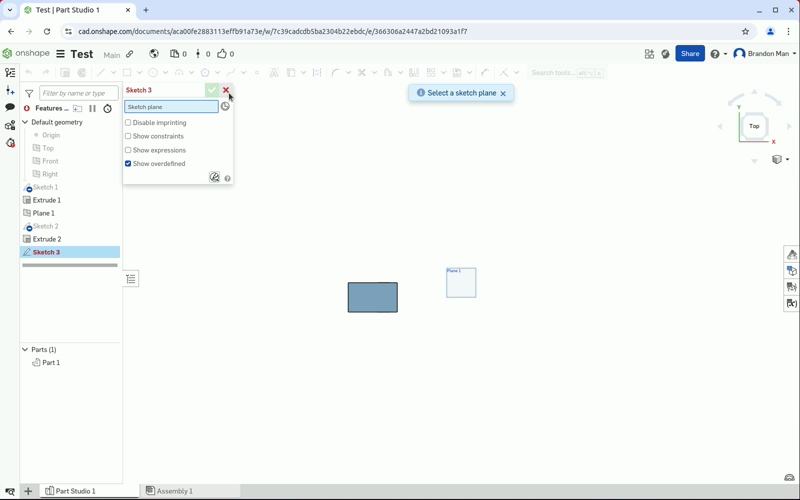
mouse_move(73, 215)
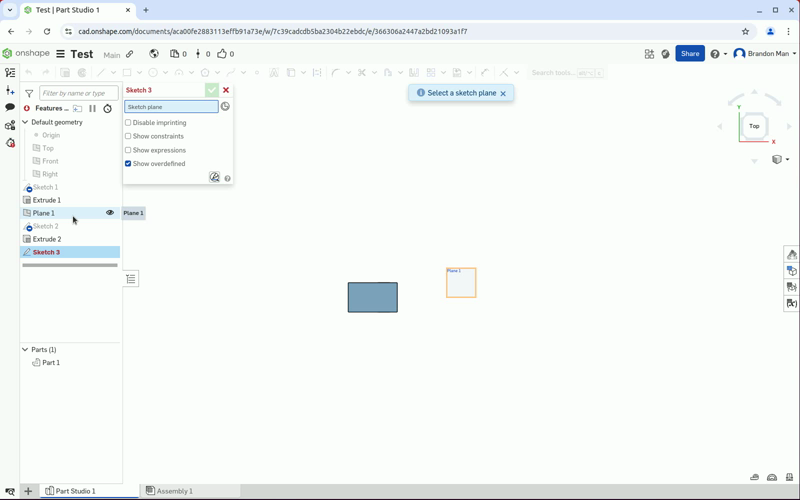
click(73, 215)
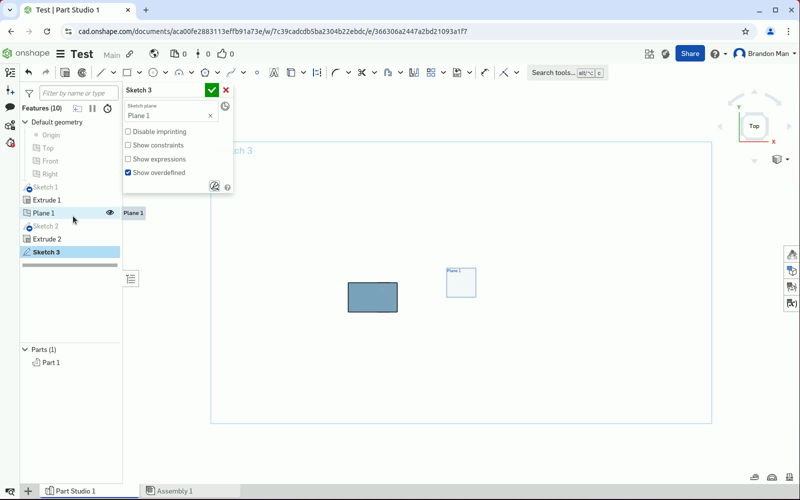
mouse_move(73, 352)
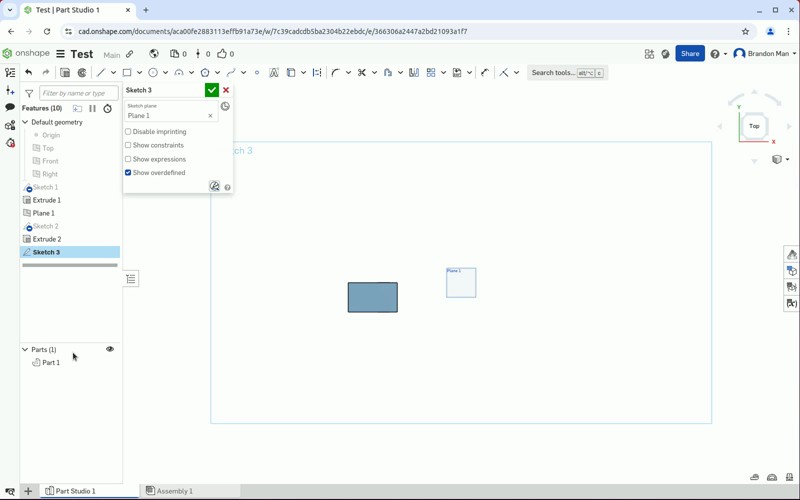
key(y)
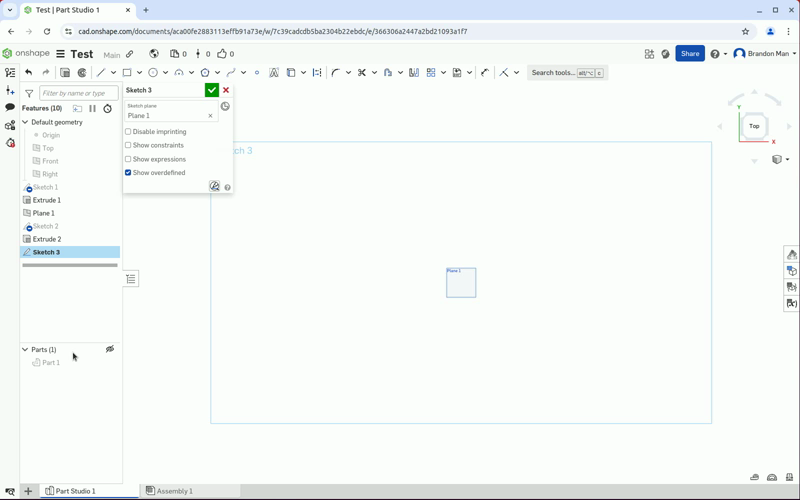
key(c)
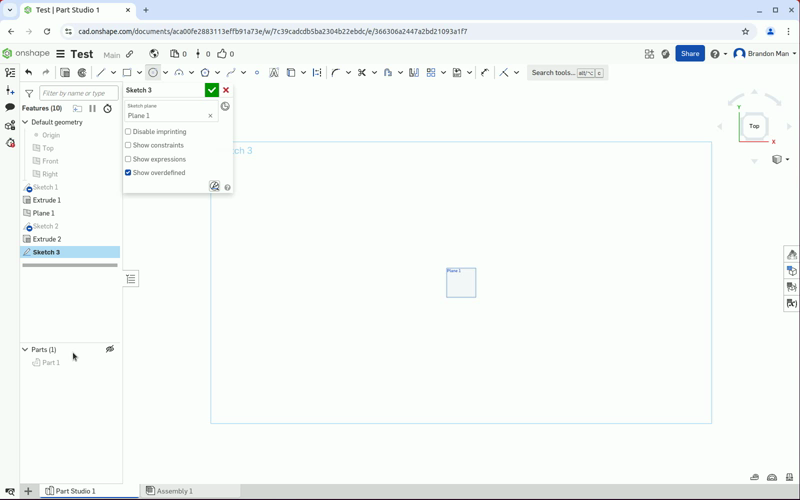
key_down(shift)
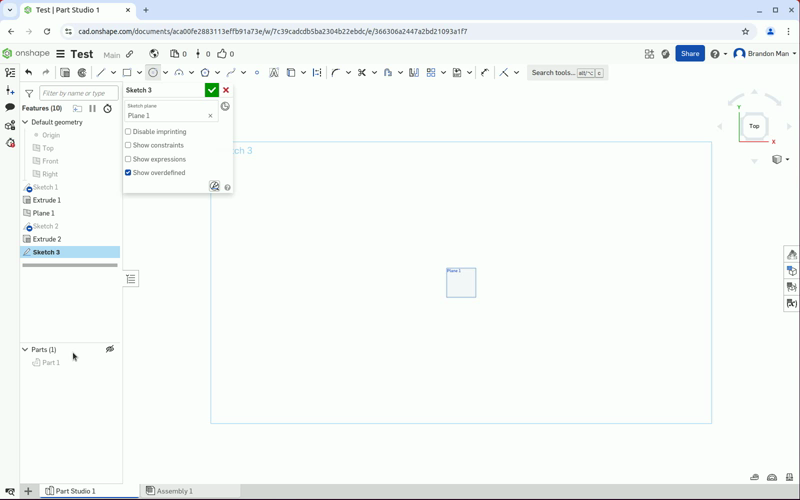
mouse_move(362, 298)
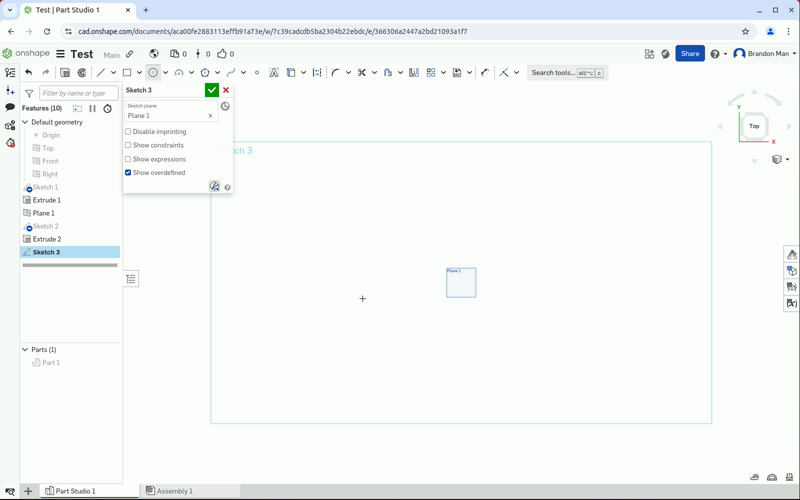
click(362, 298)
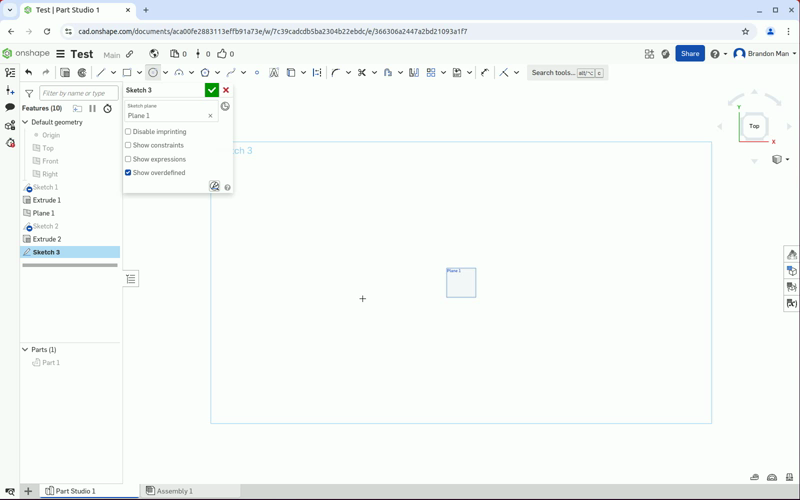
key_up(shift)
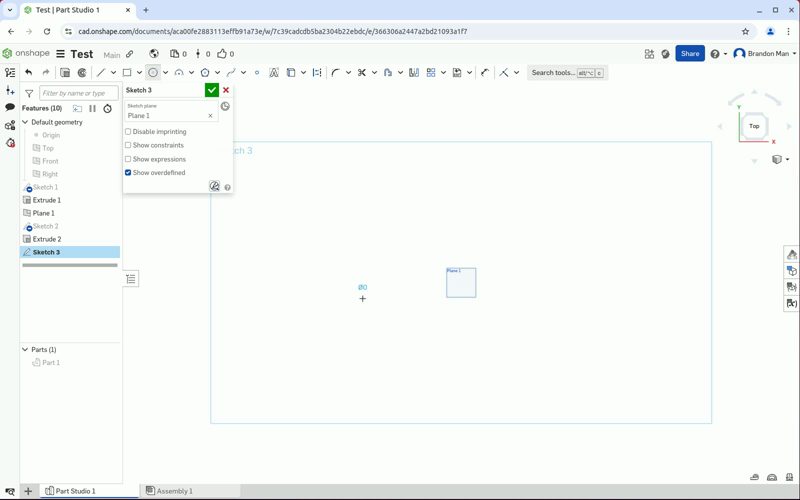
mouse_move(374, 298)
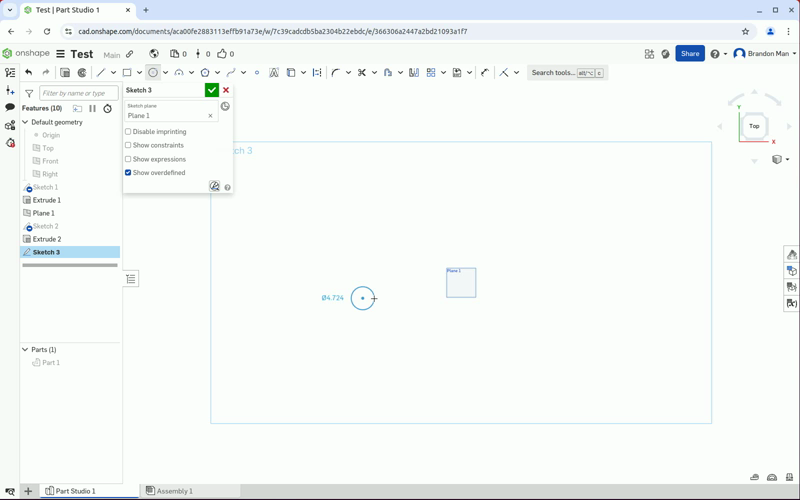
click(374, 298)
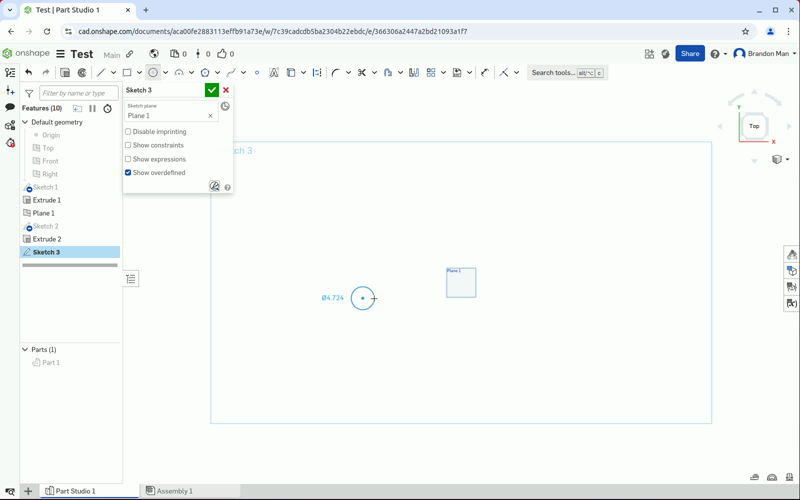
key(esc)
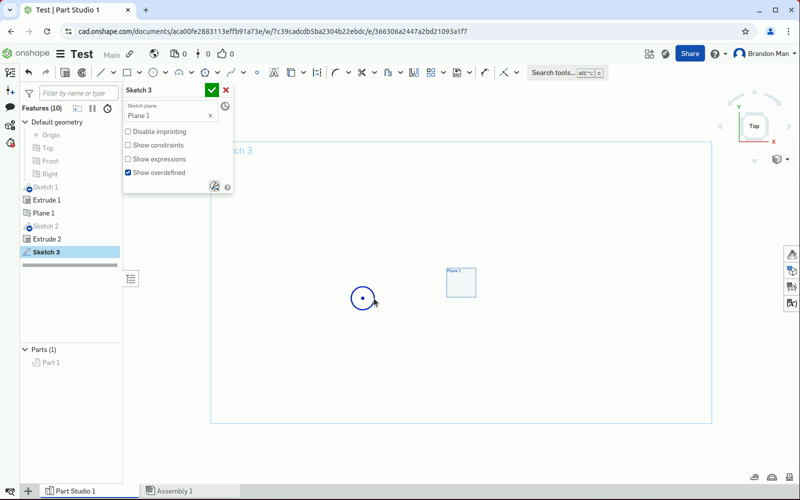
key(c)
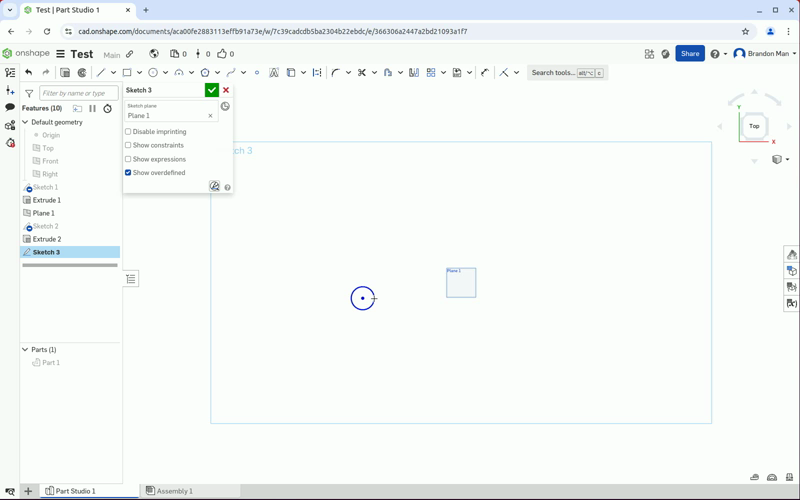
key_down(shift)
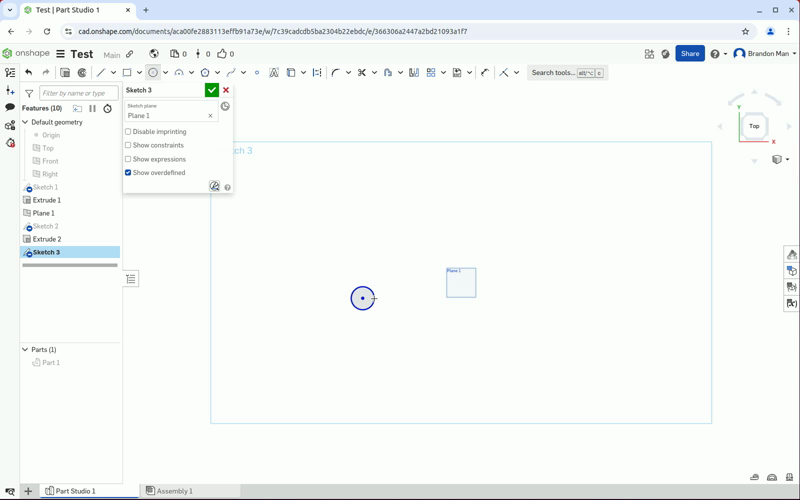
mouse_move(362, 298)
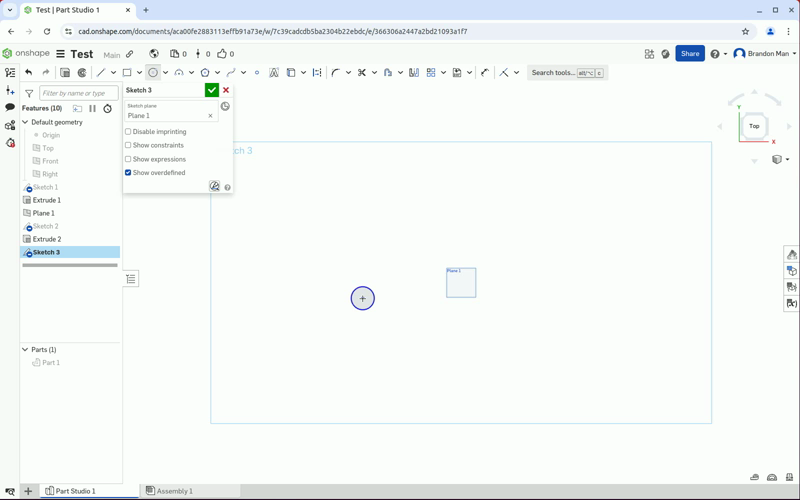
click(362, 298)
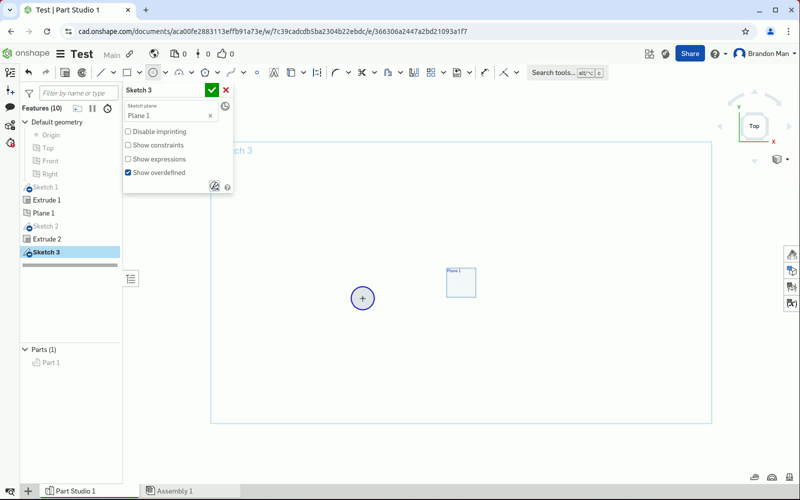
key_up(shift)
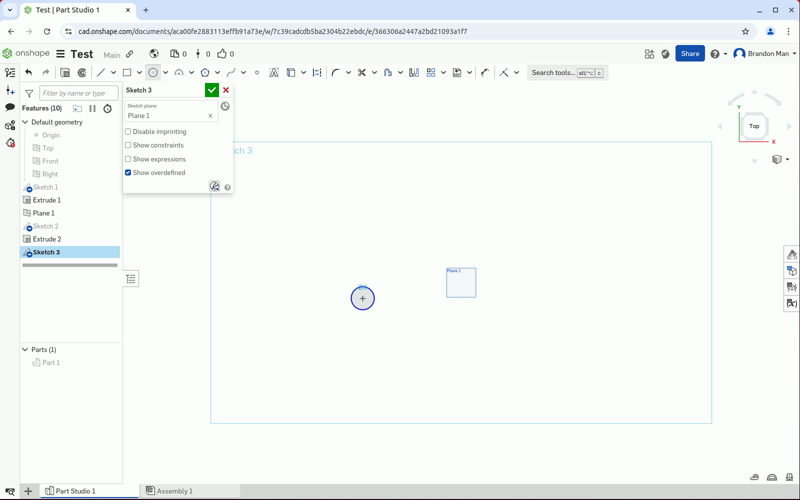
mouse_move(369, 298)
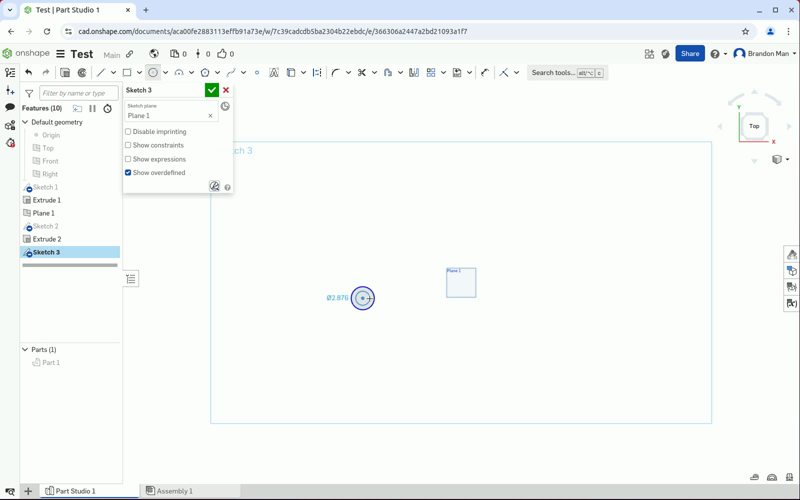
scroll(6)
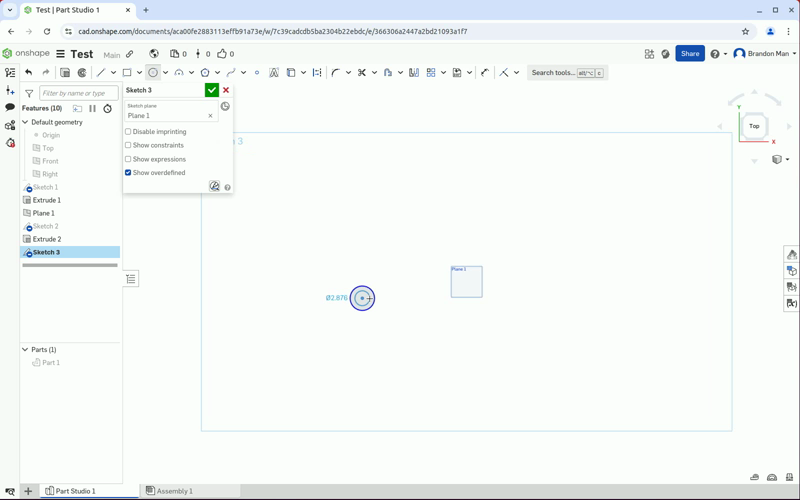
scroll(6)
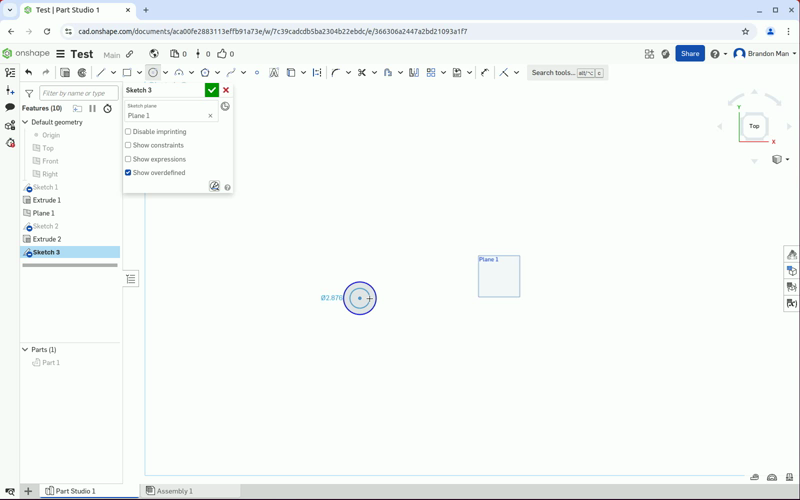
scroll(6)
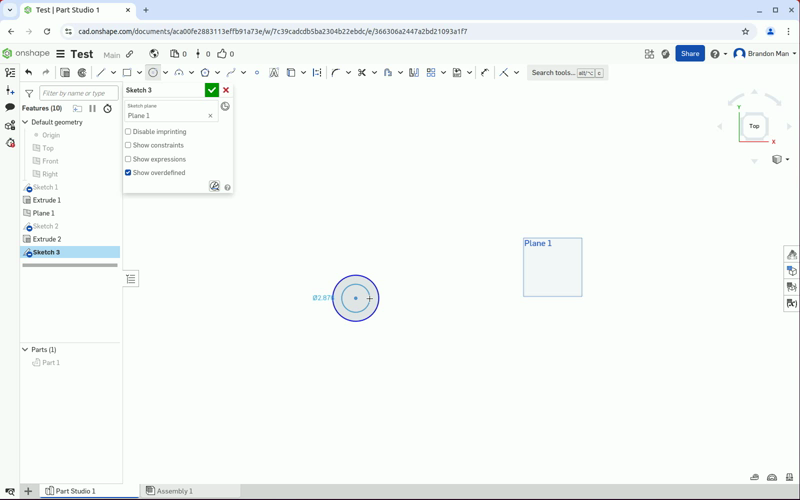
scroll(6)
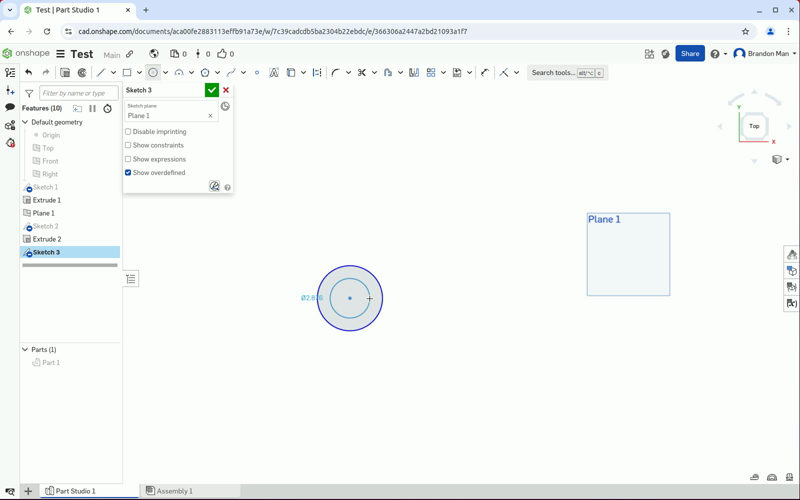
scroll(6)
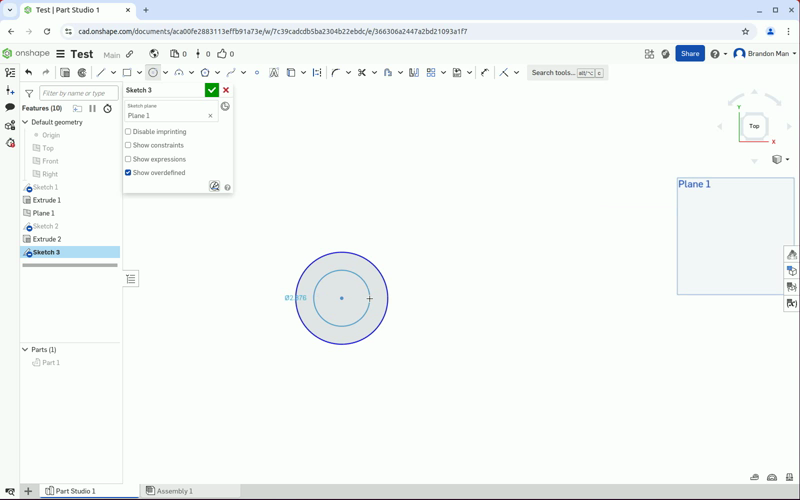
scroll(6)
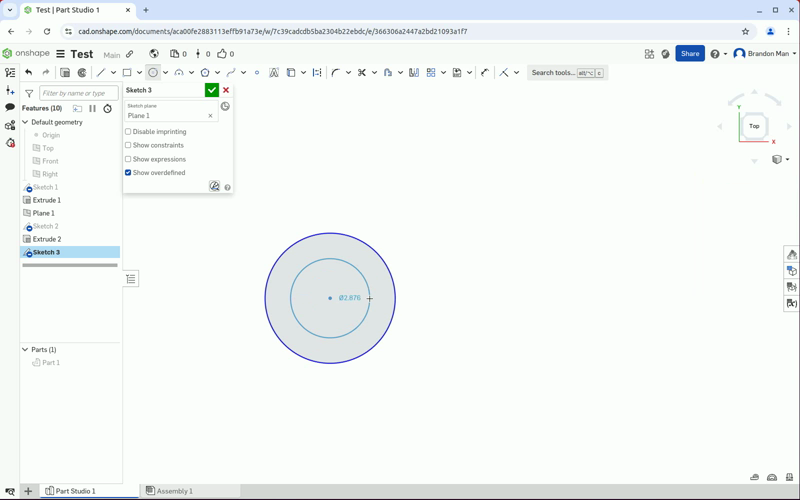
scroll(6)
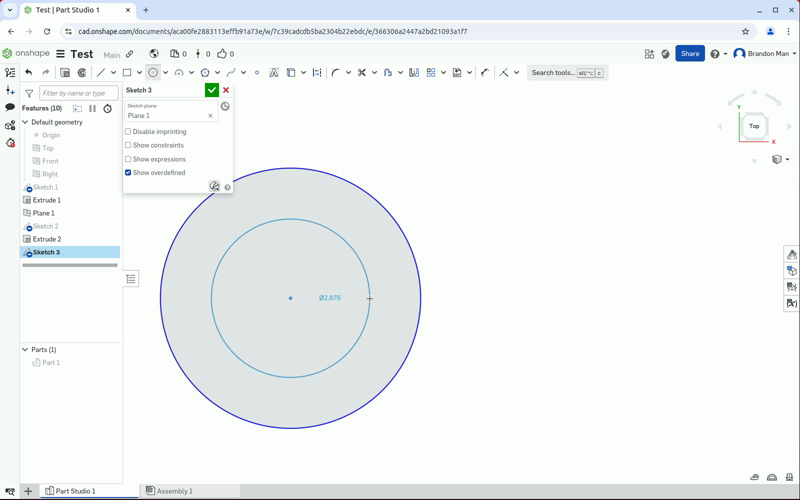
click(369, 298)
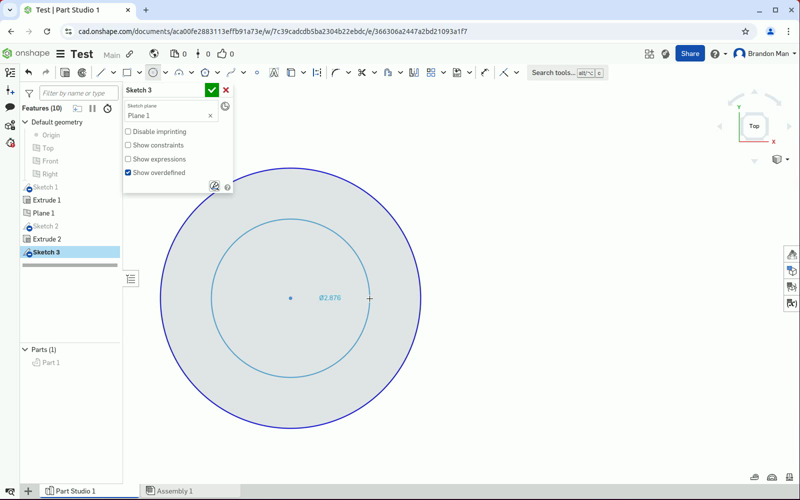
scroll(-6)
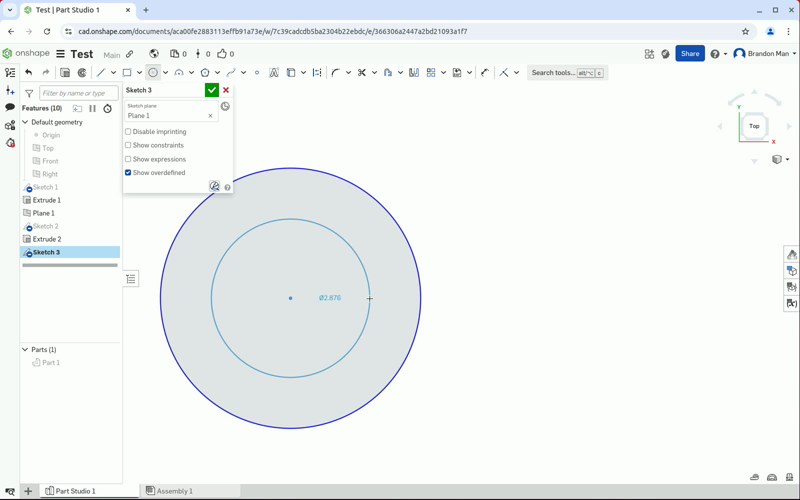
scroll(-6)
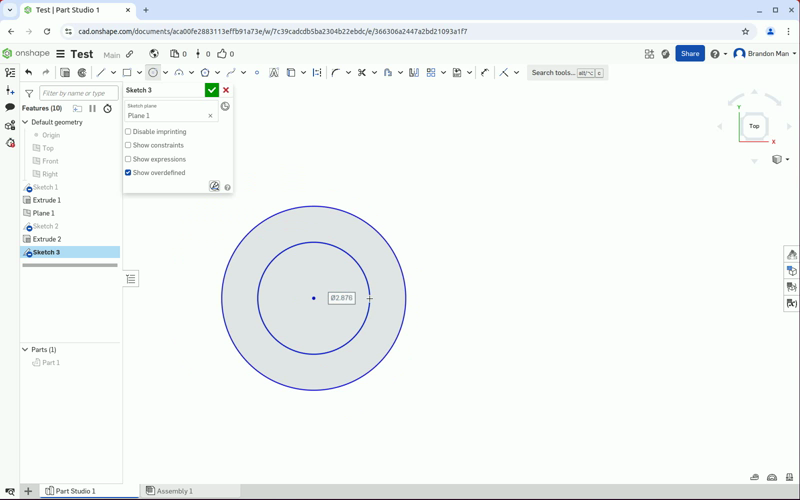
scroll(-6)
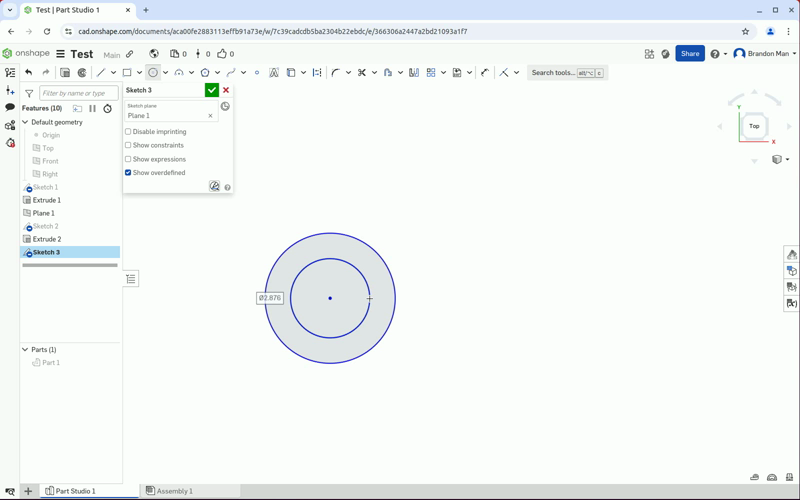
scroll(-6)
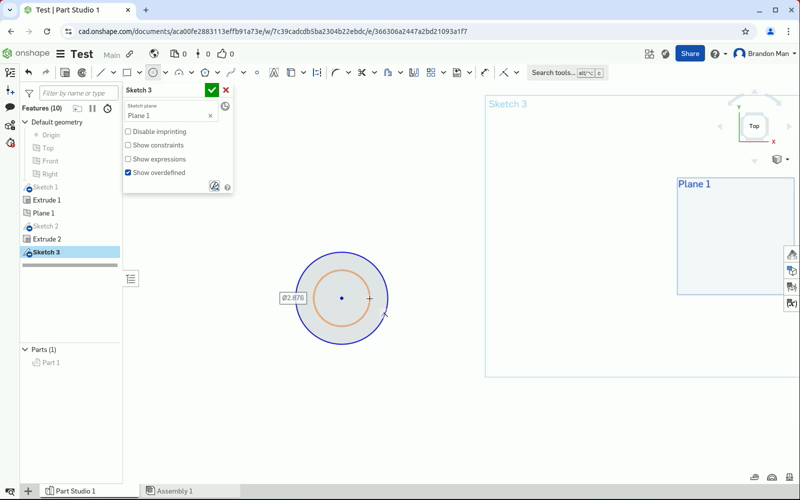
scroll(-6)
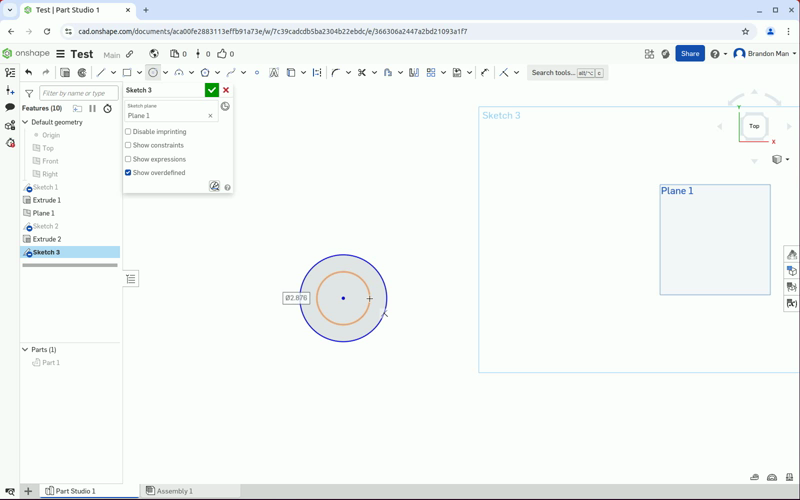
scroll(-6)
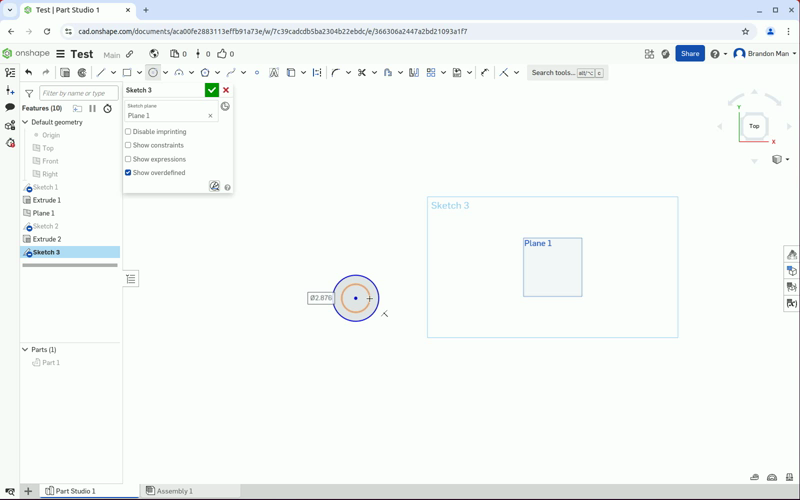
scroll(-6)
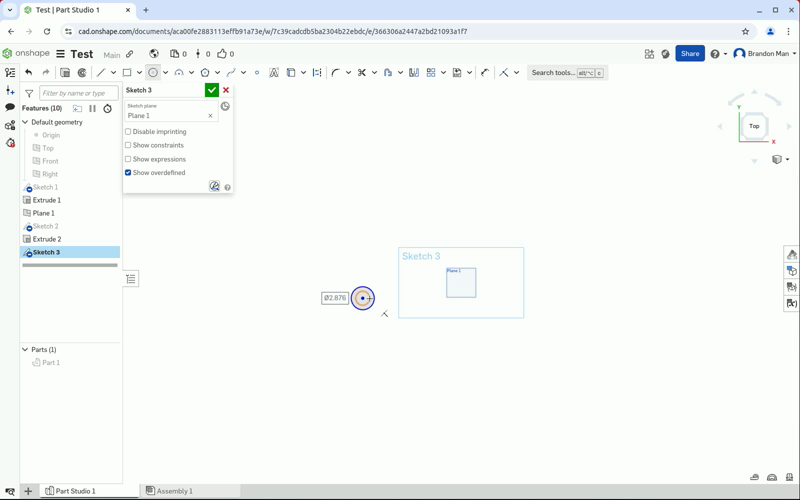
key(esc)
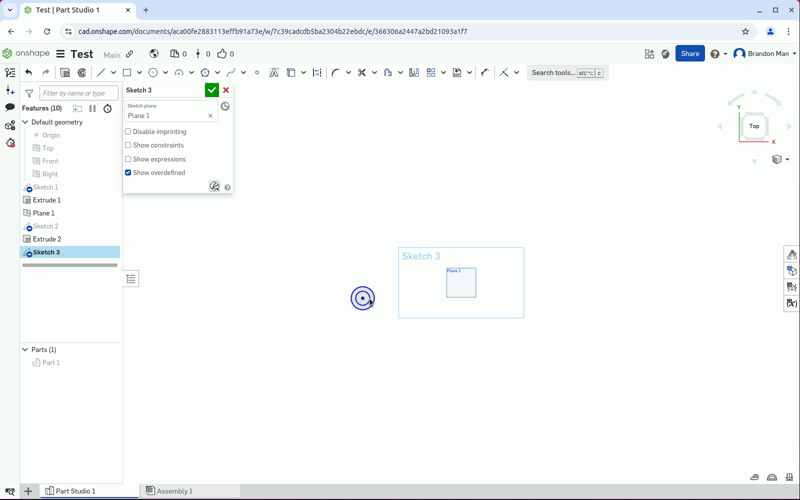
mouse_move(371, 296)
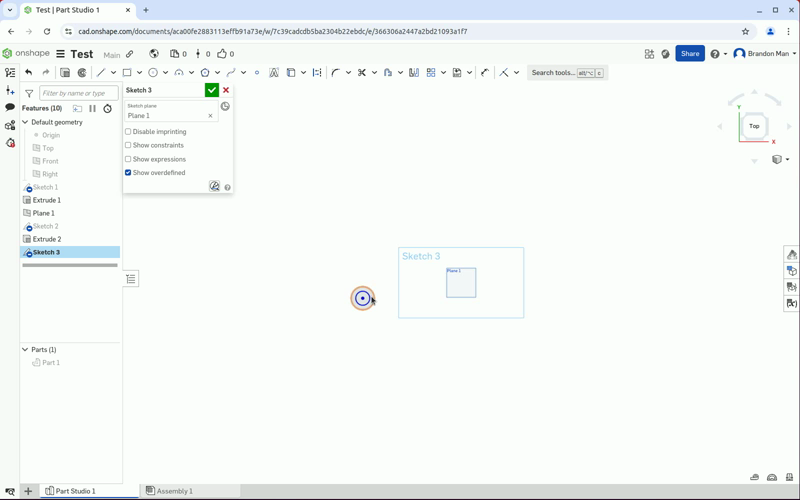
scroll(6)
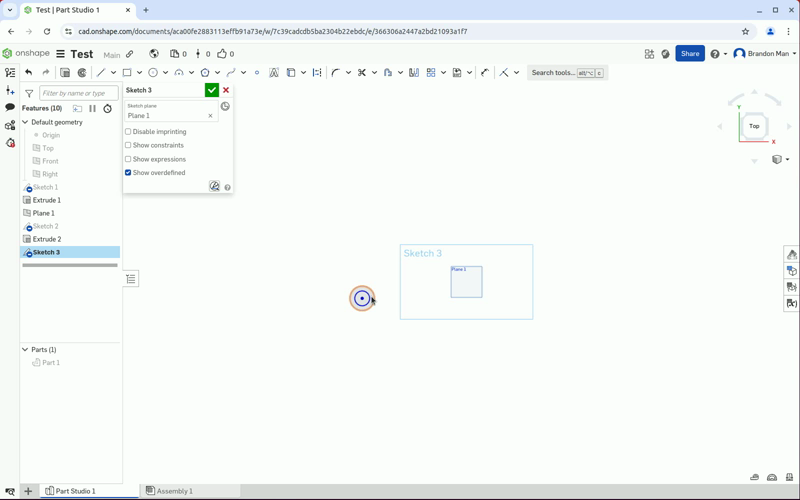
scroll(6)
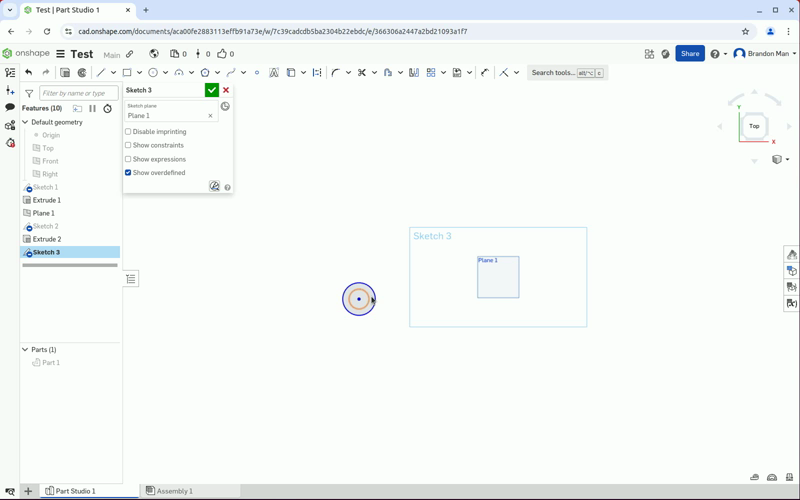
scroll(6)
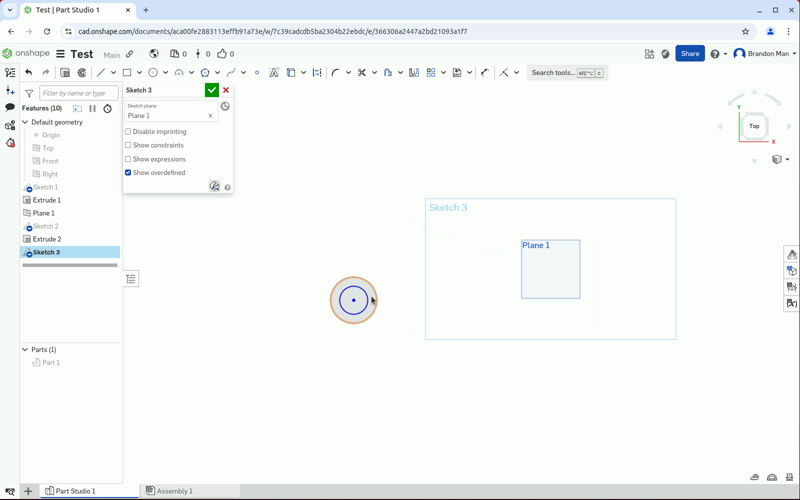
scroll(6)
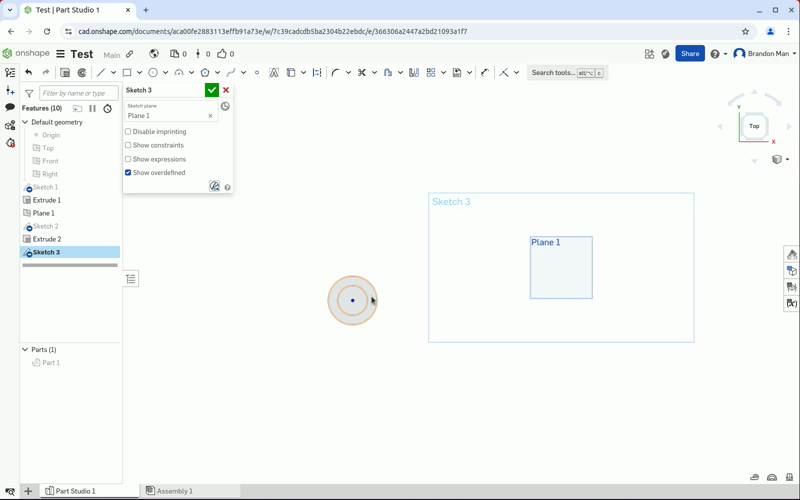
scroll(6)
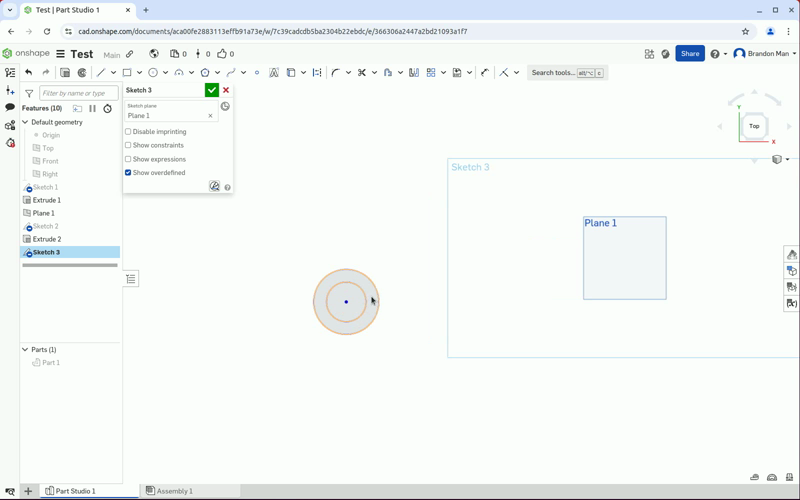
scroll(6)
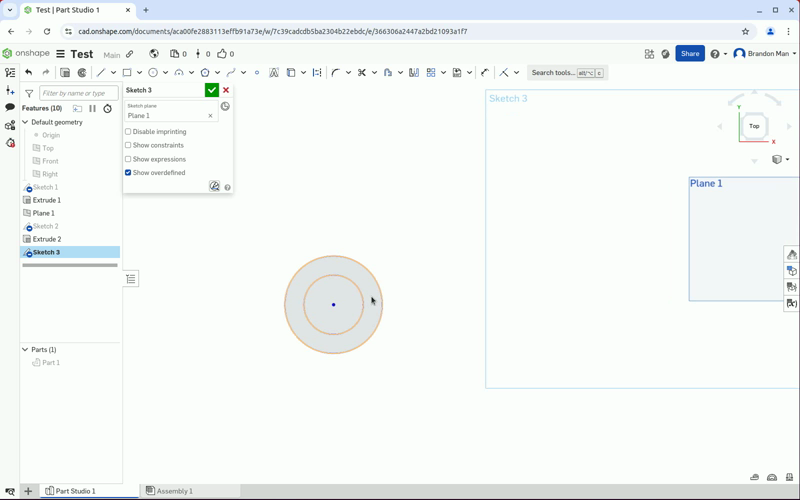
scroll(6)
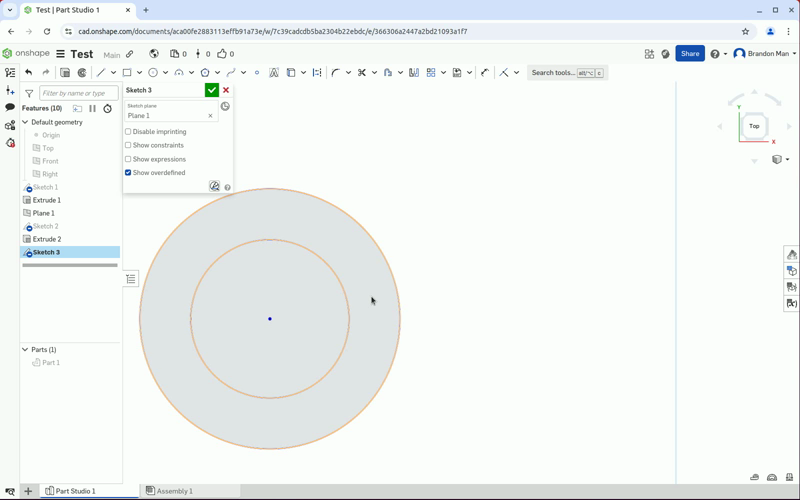
click(371, 296)
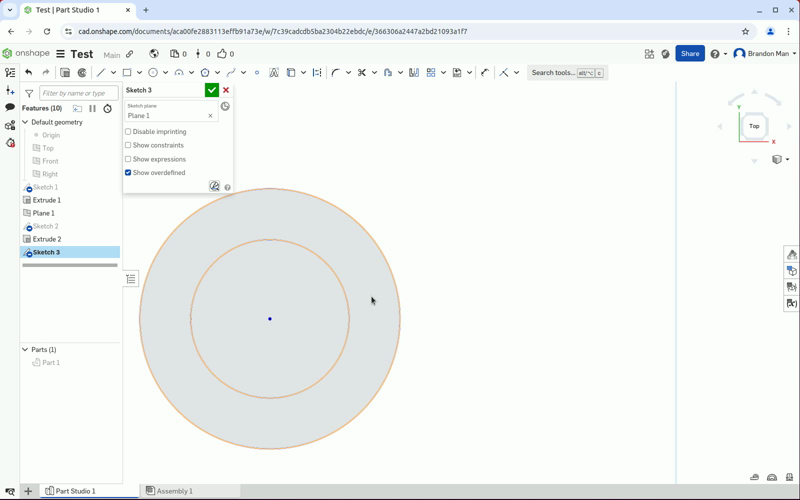
scroll(-6)
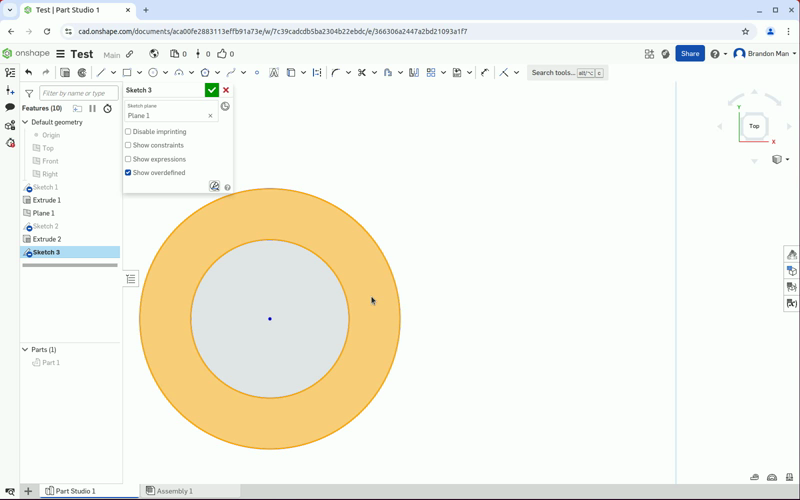
scroll(-6)
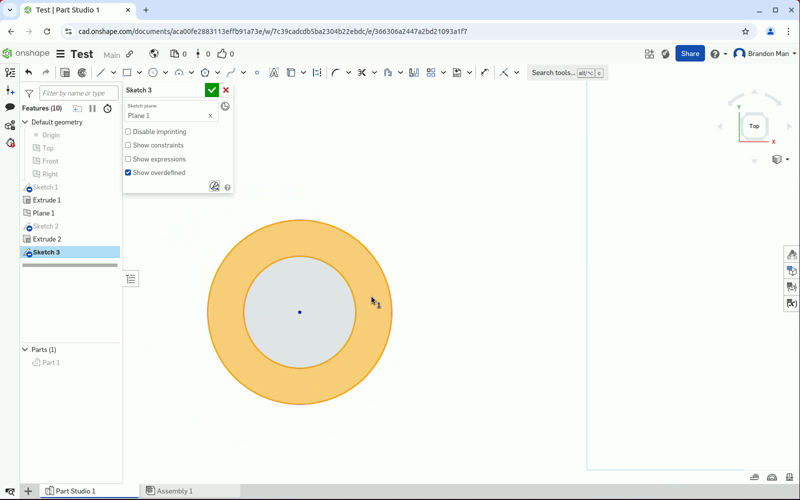
scroll(-6)
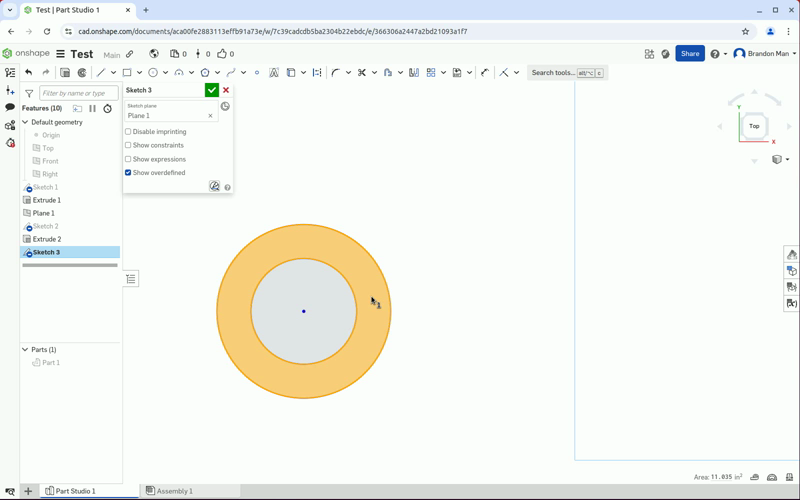
scroll(-6)
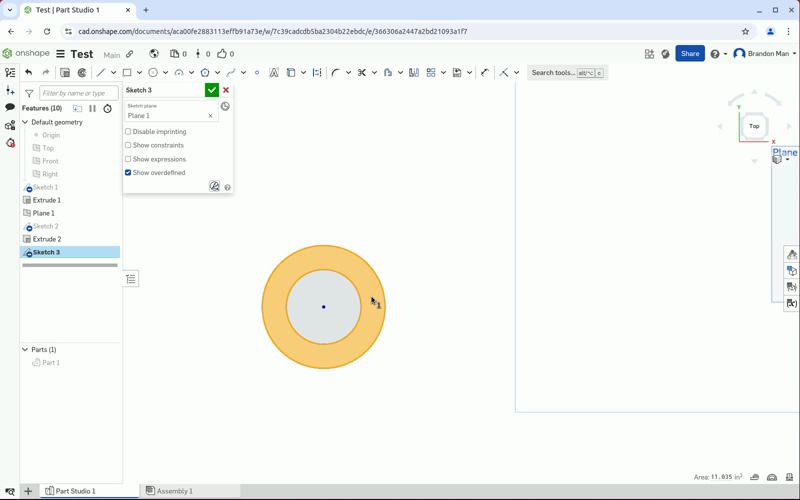
scroll(-6)
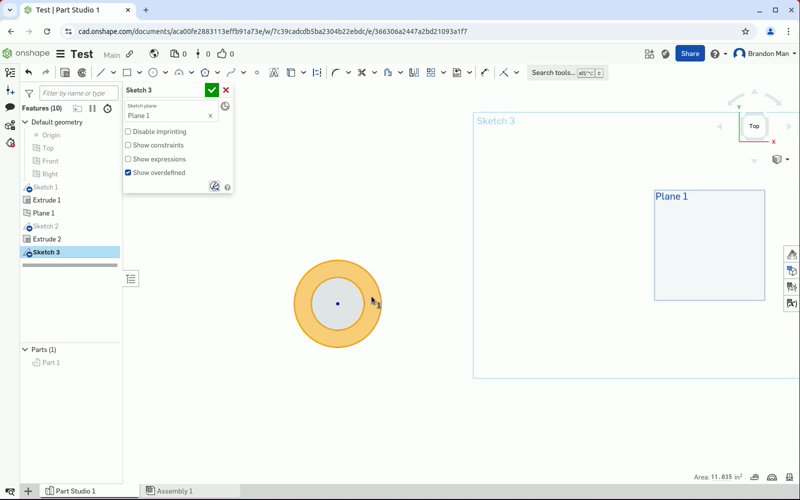
scroll(-6)
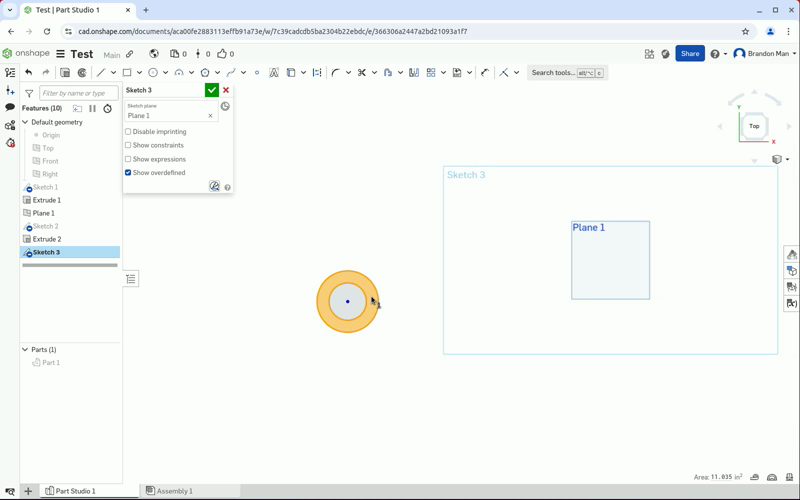
scroll(-6)
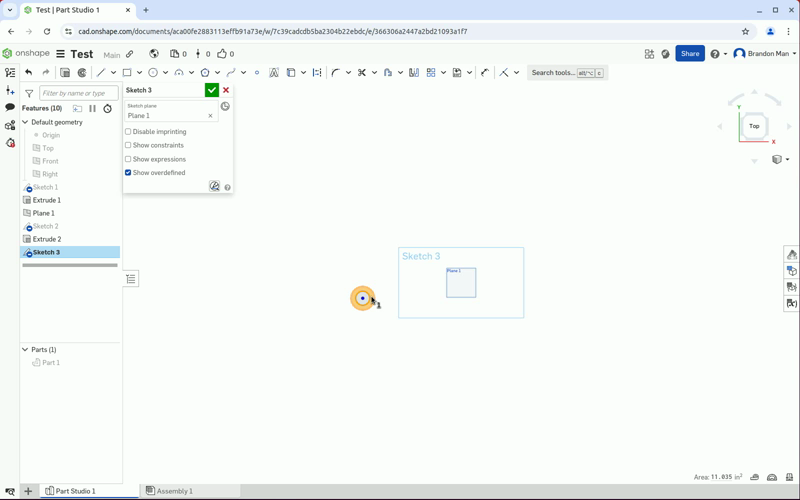
mouse_move(73, 352)
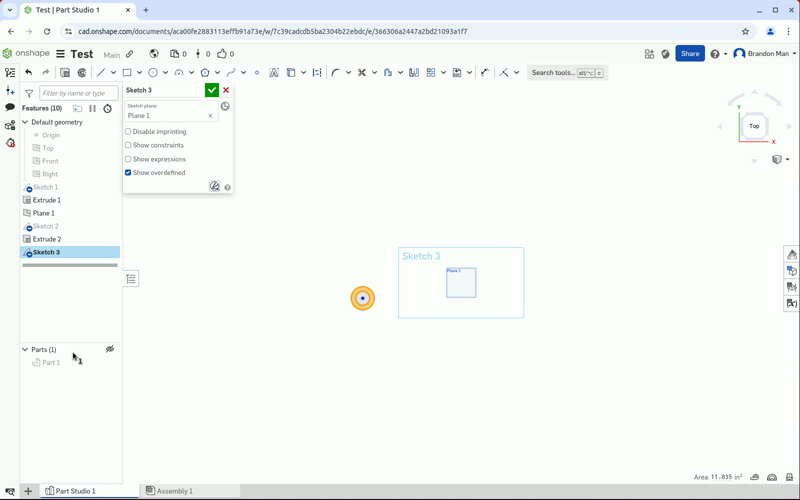
key(shift+y)
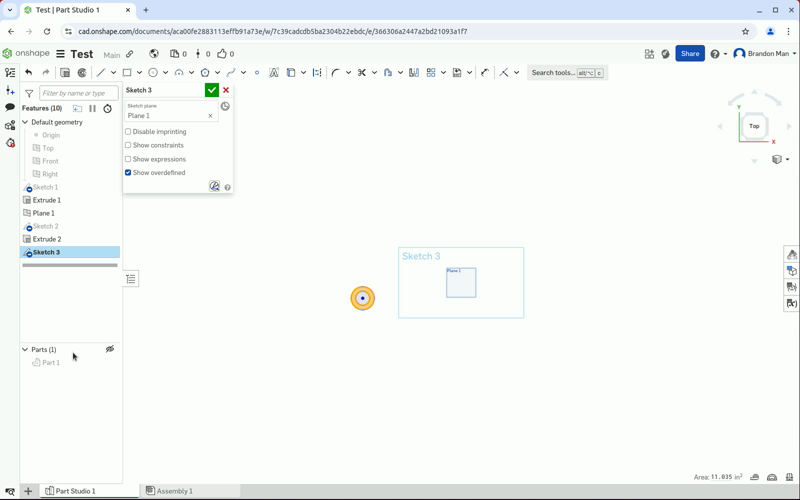
key(shift+e)
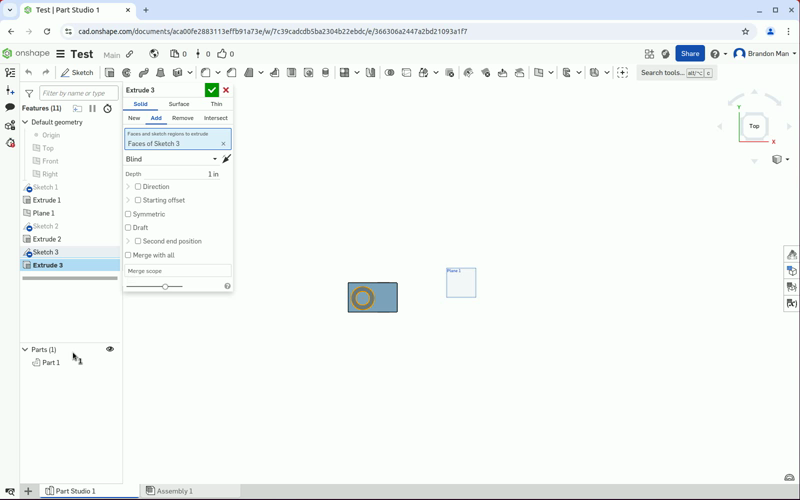
mouse_move(143, 106)
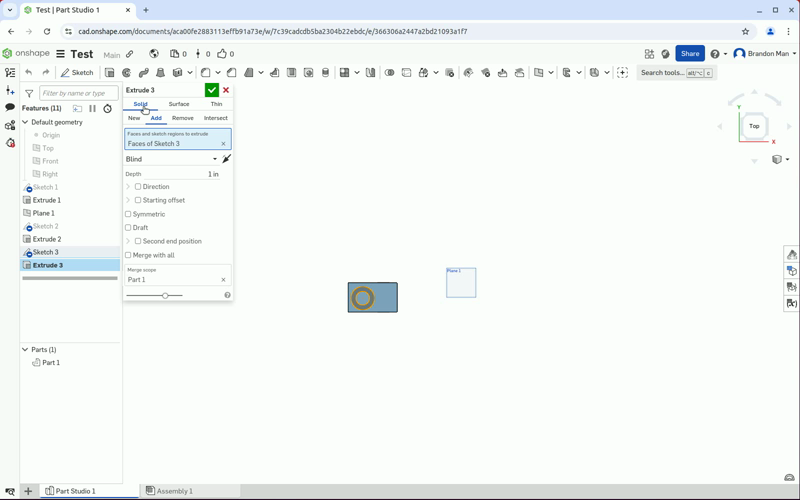
click(143, 106)
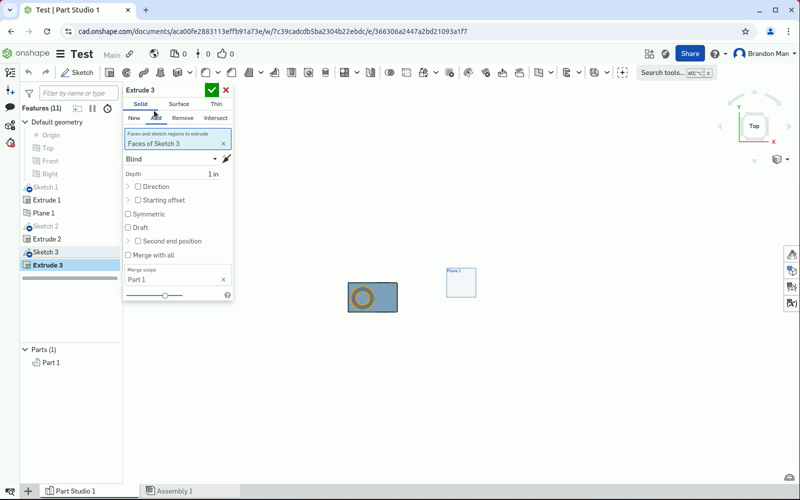
mouse_move(186, 120)
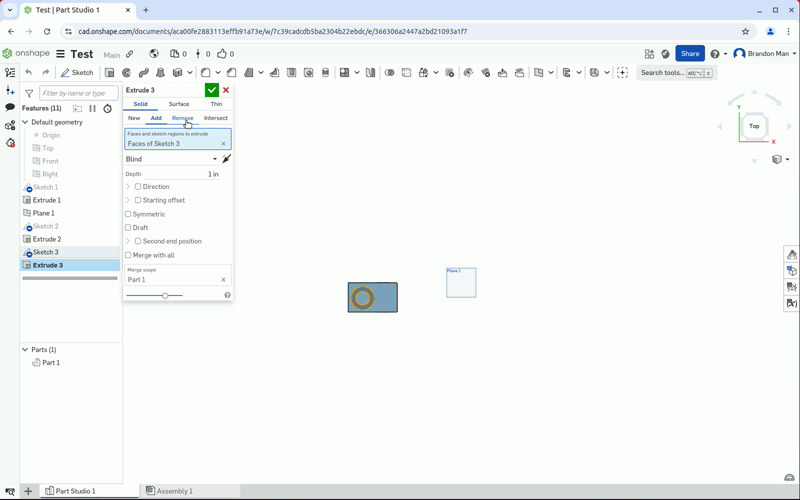
click(186, 120)
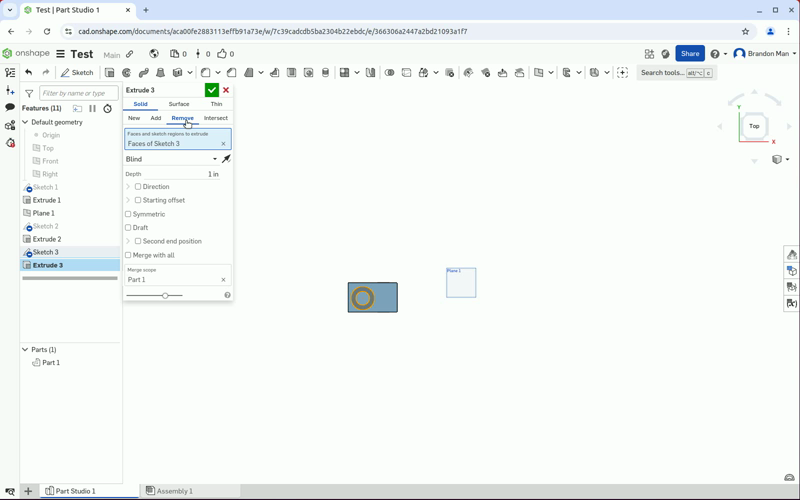
key(tab, 4)
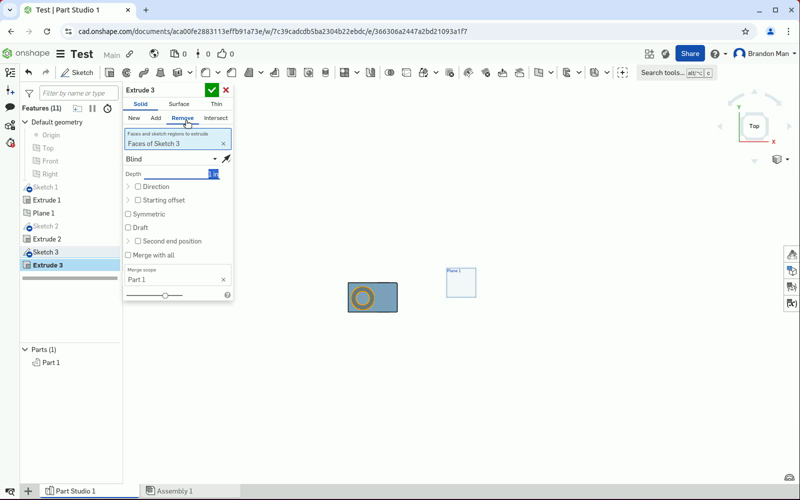
text(8.425)
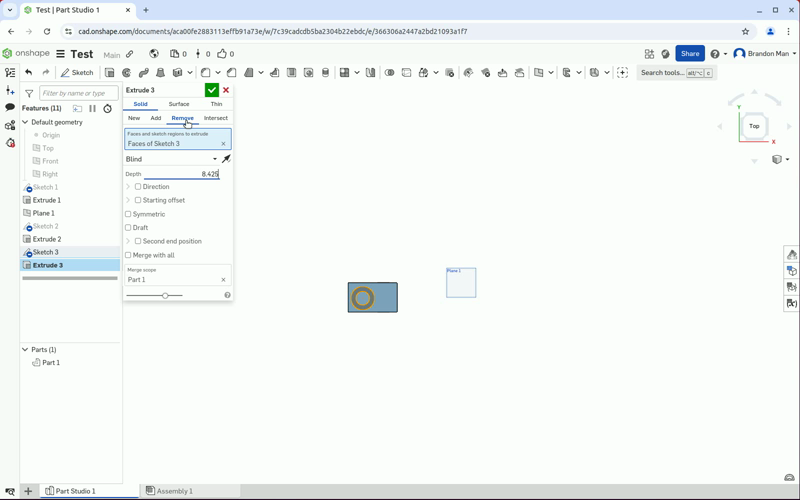
key(tab, 6)
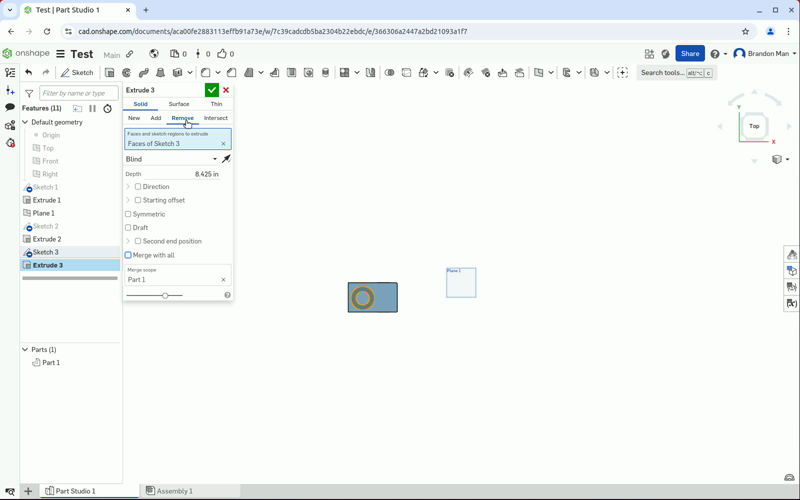
key(space)
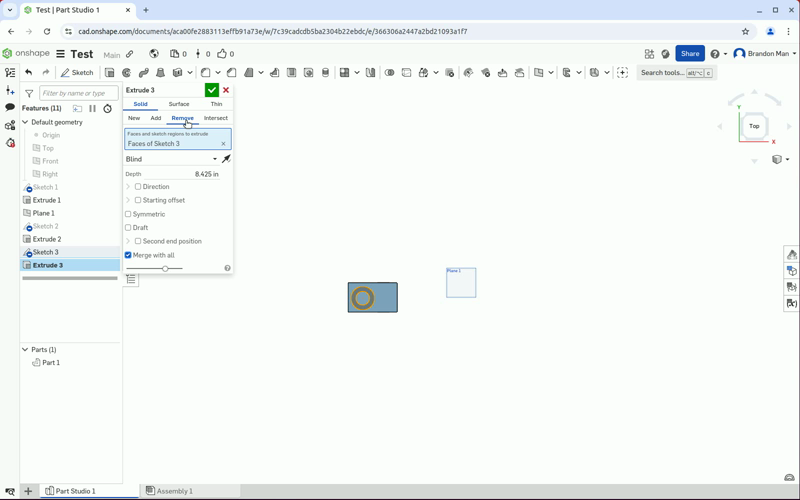
key(enter)
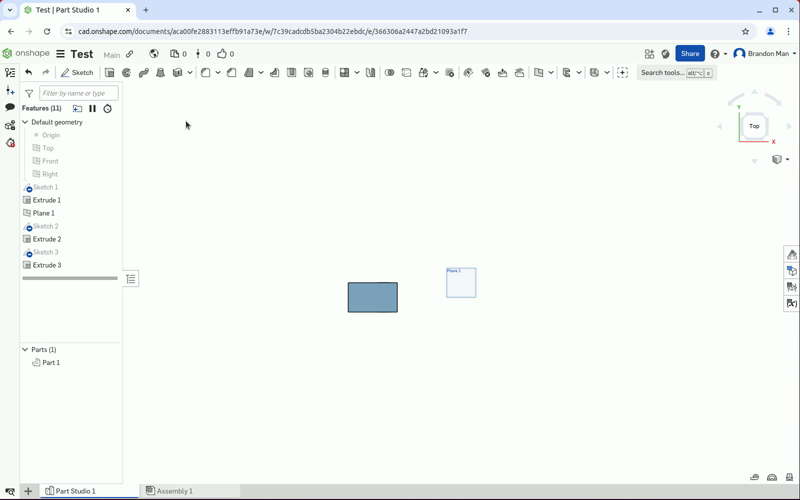
key(shift+h)
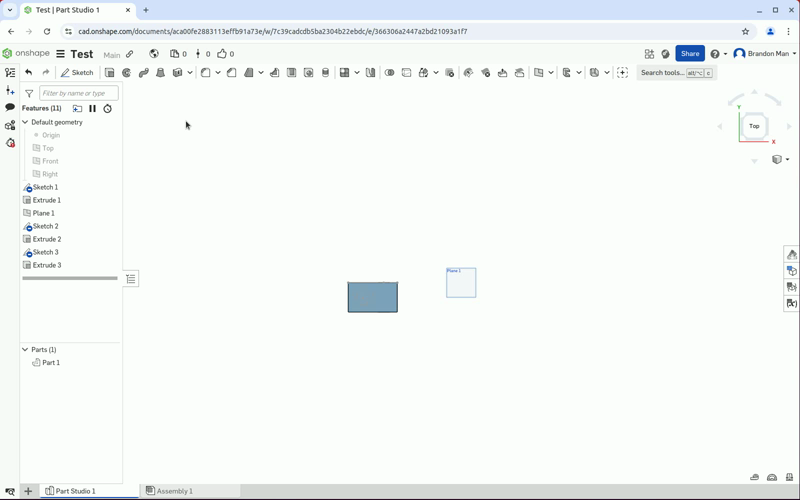
key(shift+h)
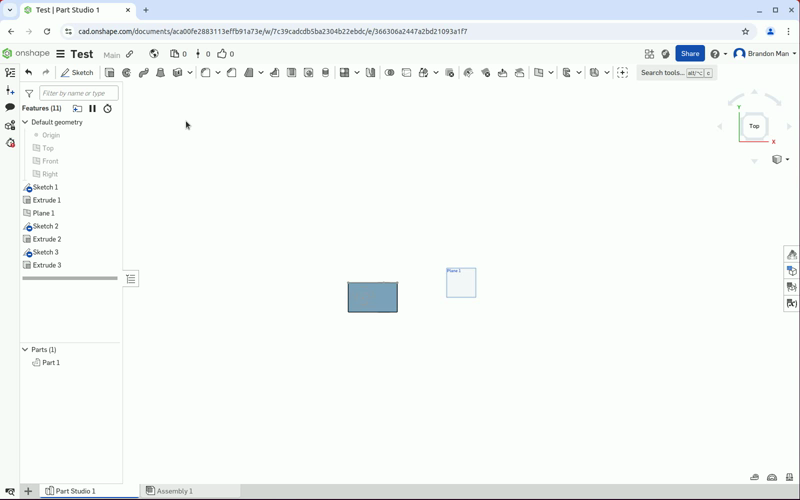
key(shift+7)
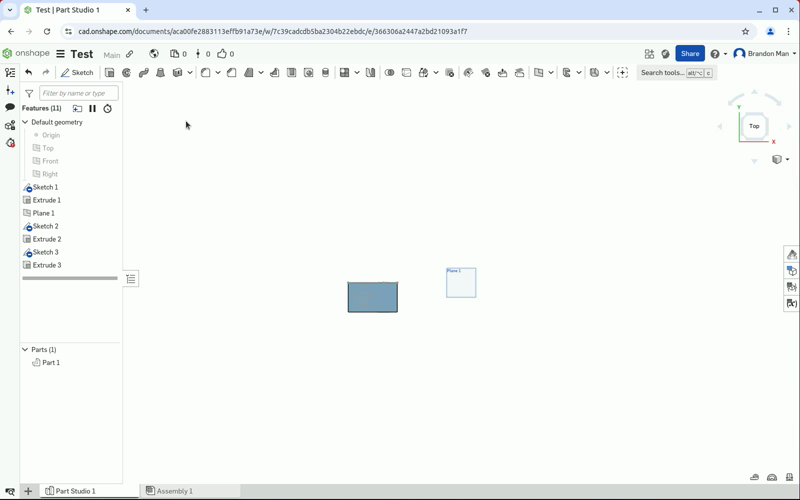
key(up, 3)
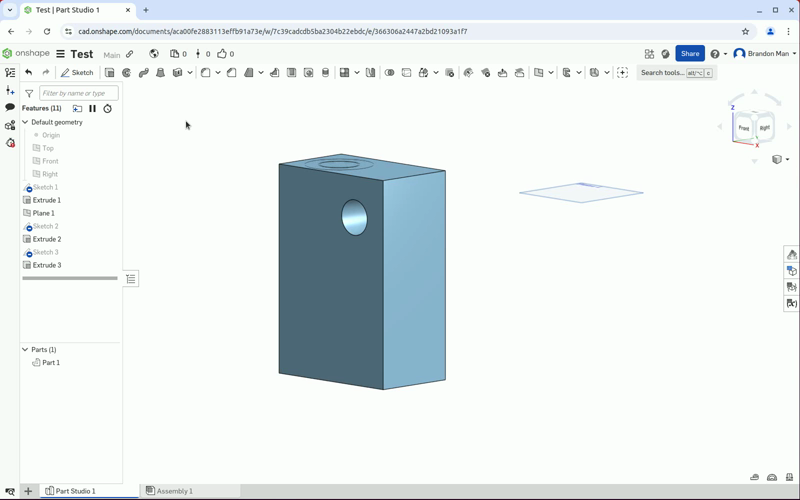
key(left, 3)
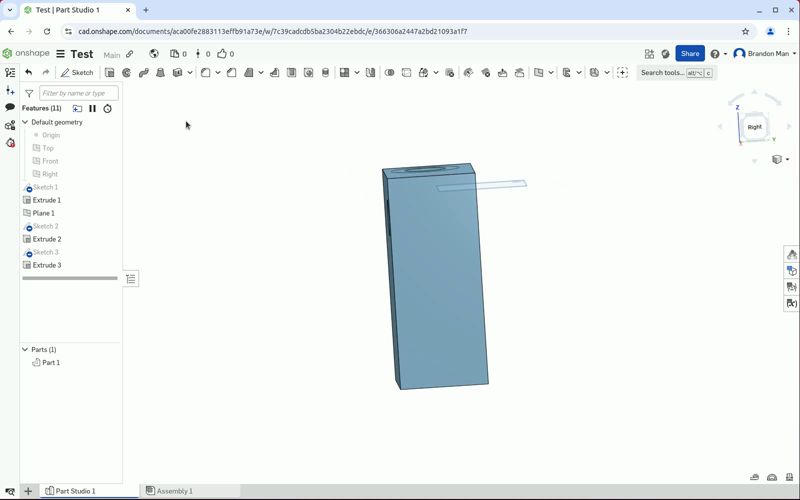
key(right, 3)
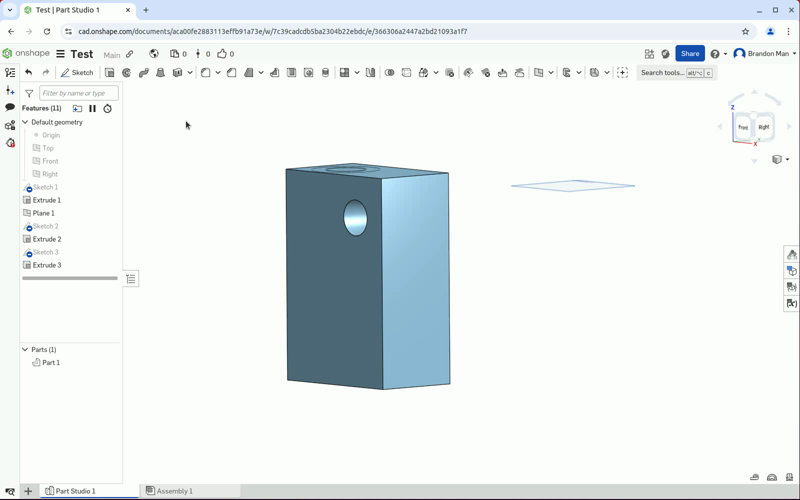
key(down, 3)
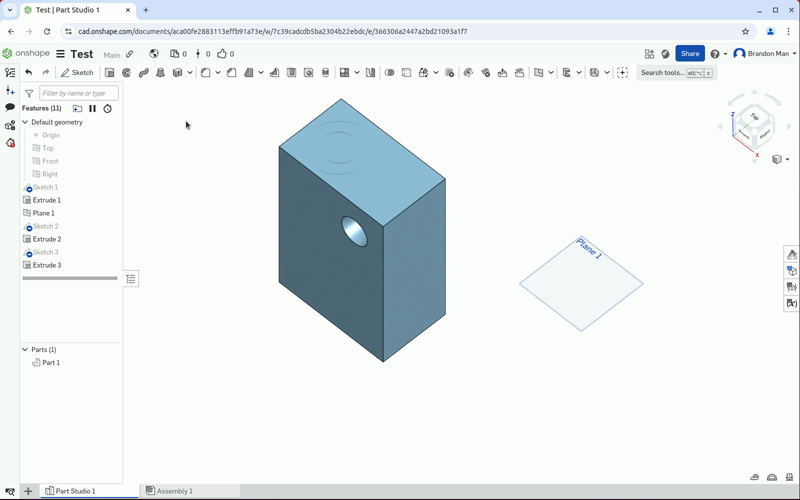
mouse_move(73, 189)
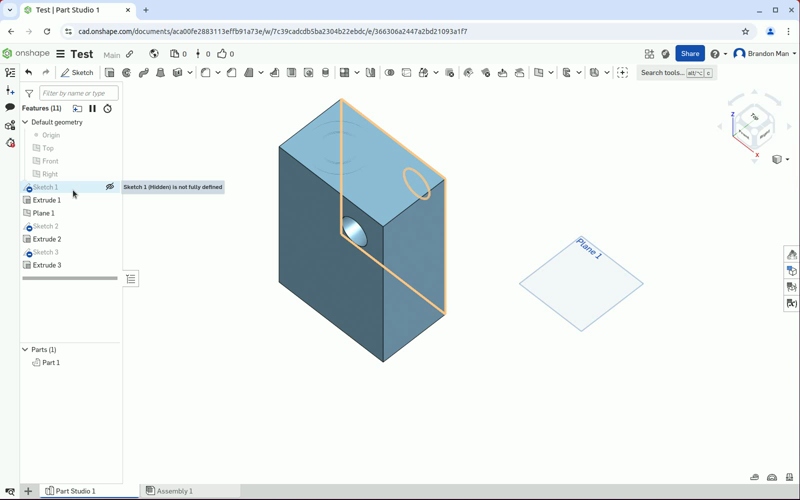
click(73, 189)